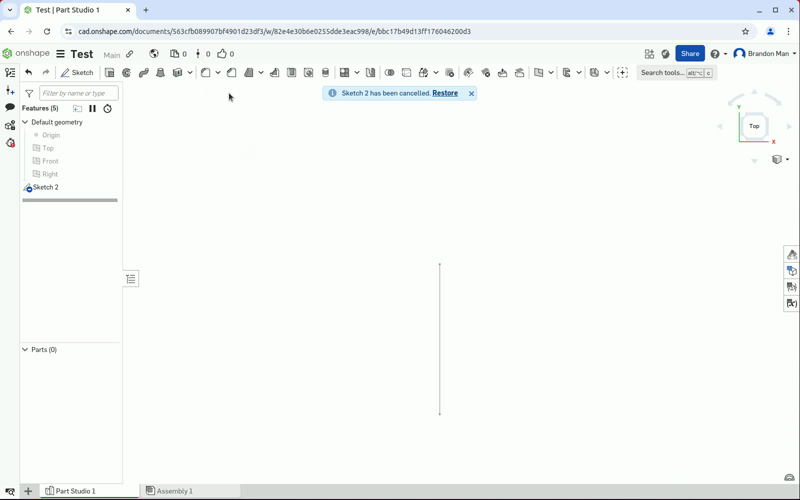
key(shift+h)
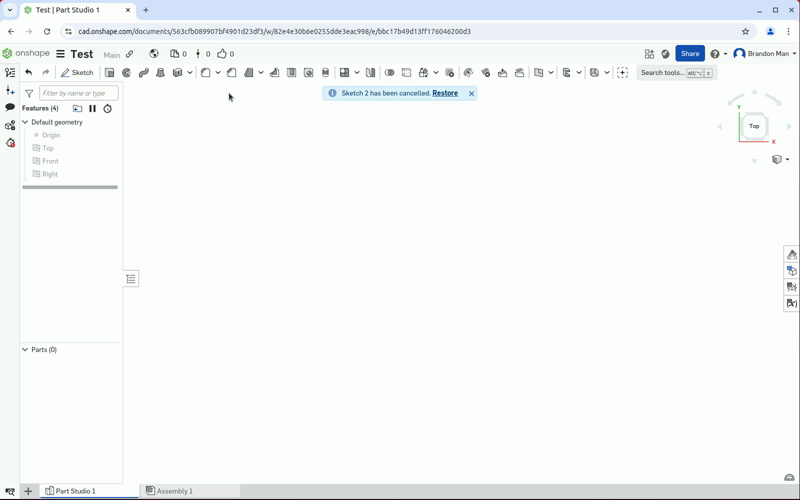
mouse_move(73, 352)
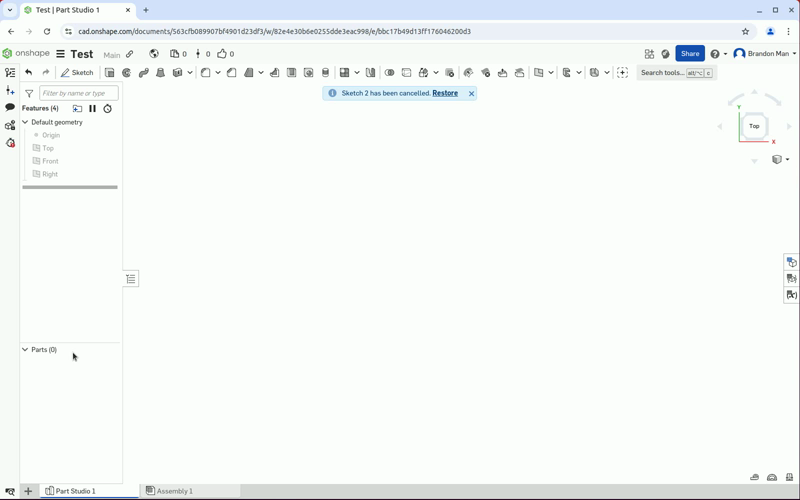
key(y)
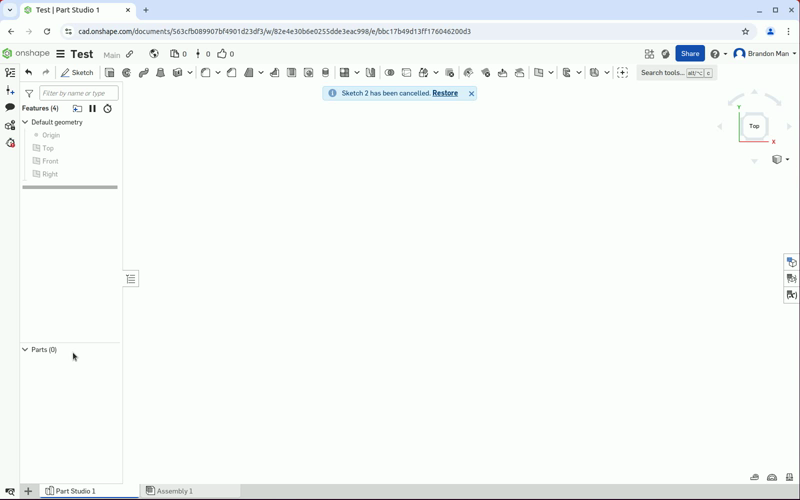
key(shift+p)
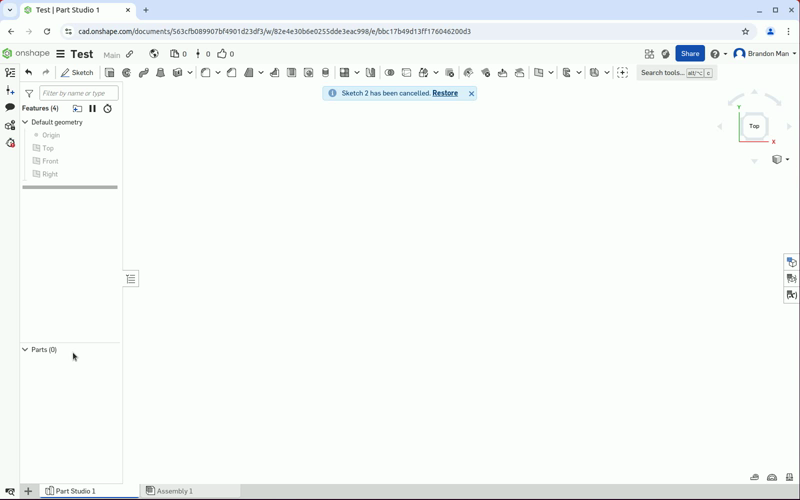
key(space)
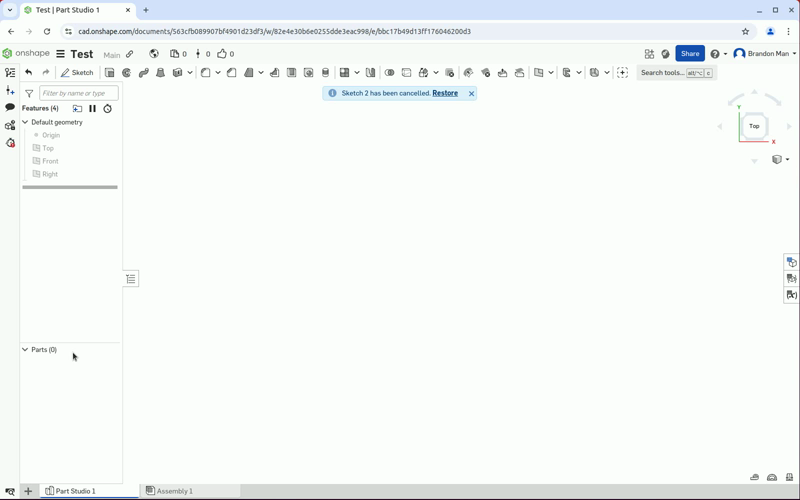
key_down(shift)
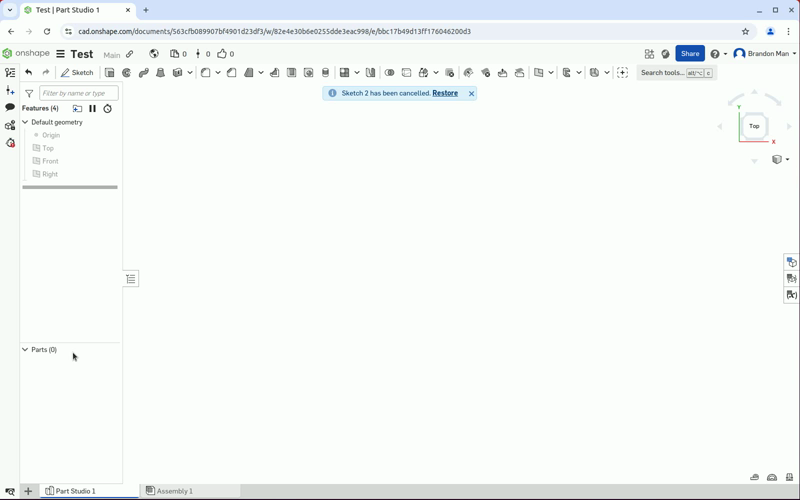
key(up)
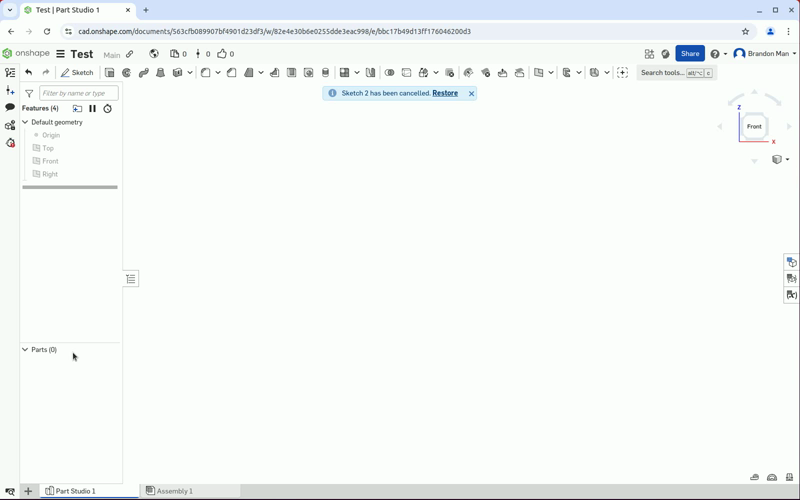
key_up(shift)
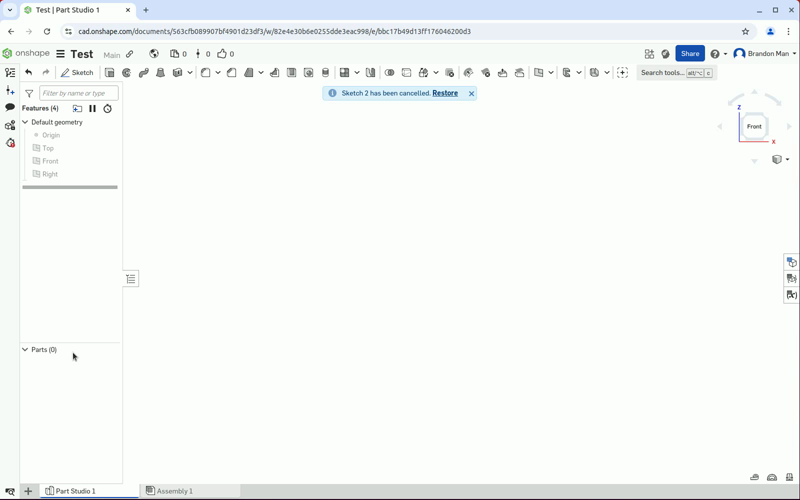
key(space)
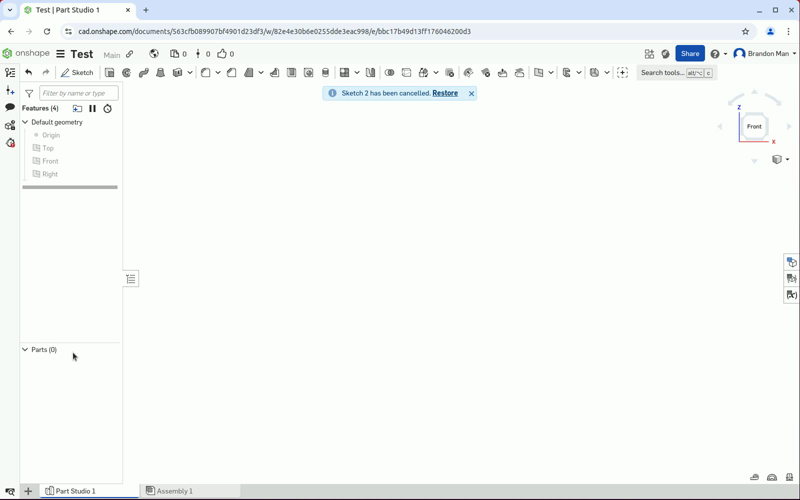
key_down(shift)
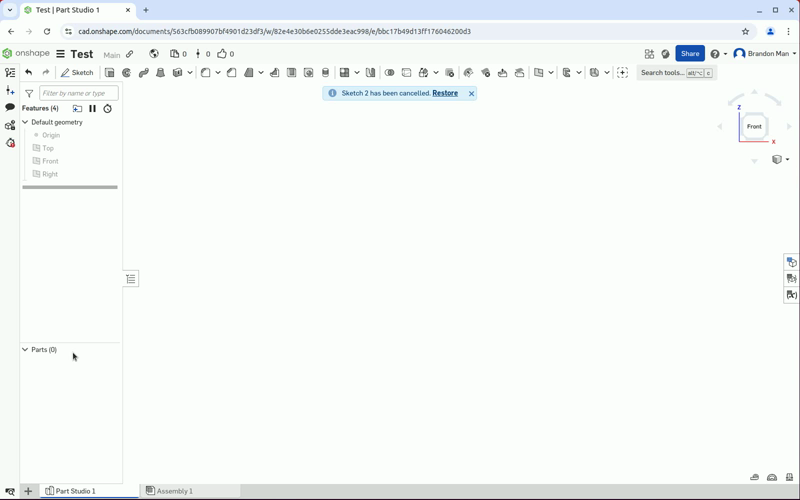
key(left)
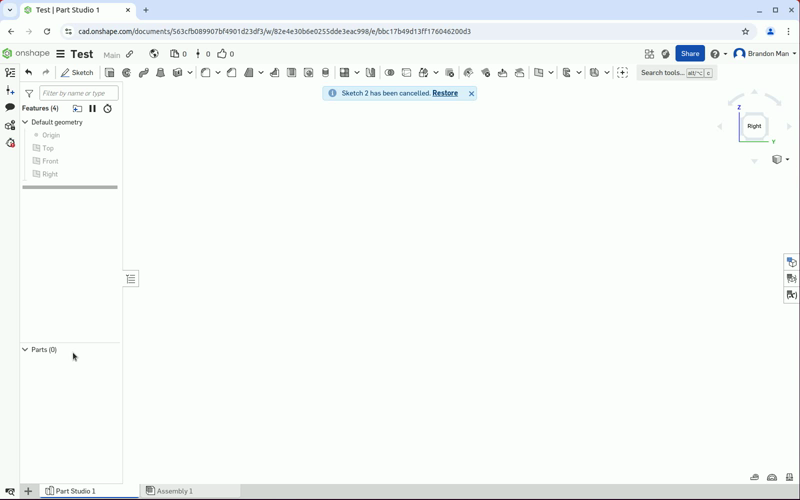
key_up(shift)
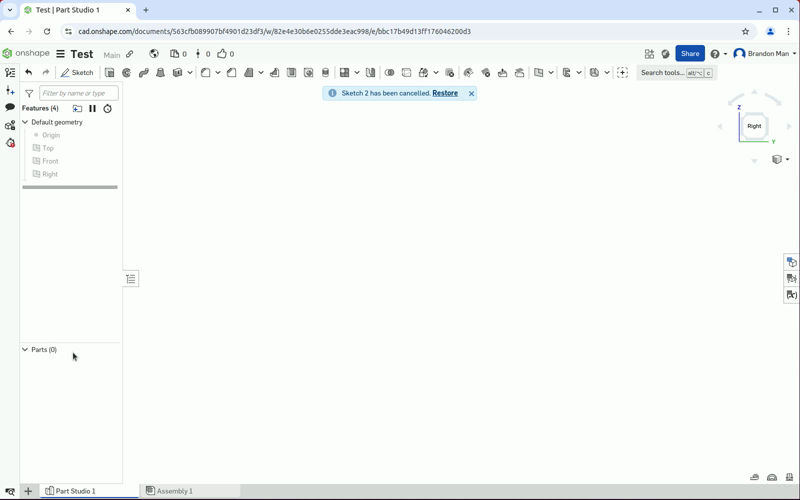
mouse_move(73, 352)
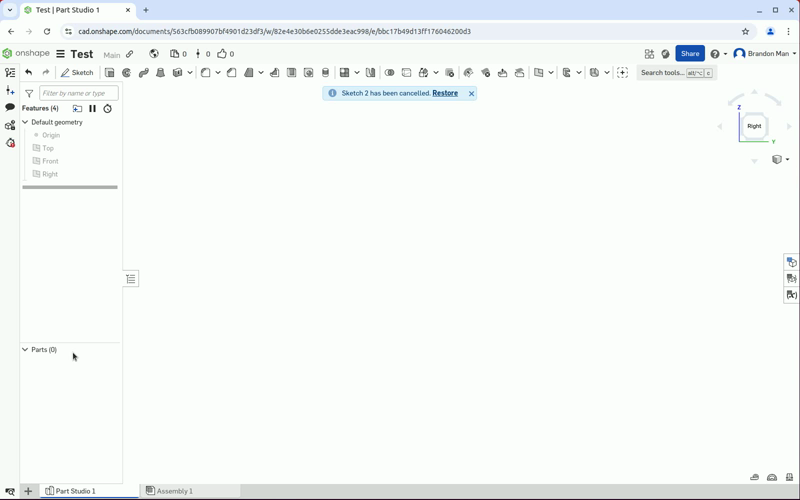
key(shift+y)
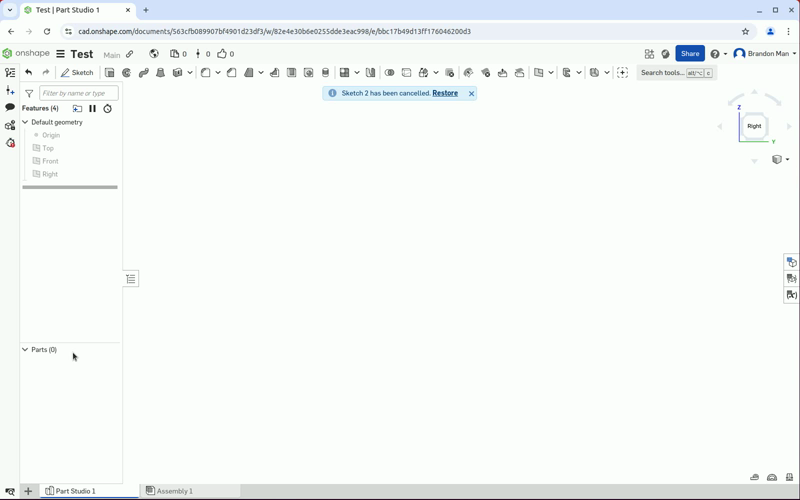
key(shift+s)
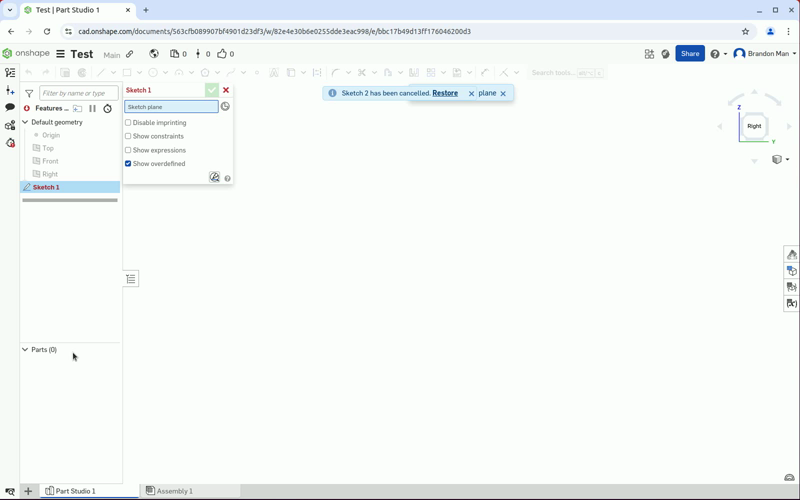
mouse_move(73, 176)
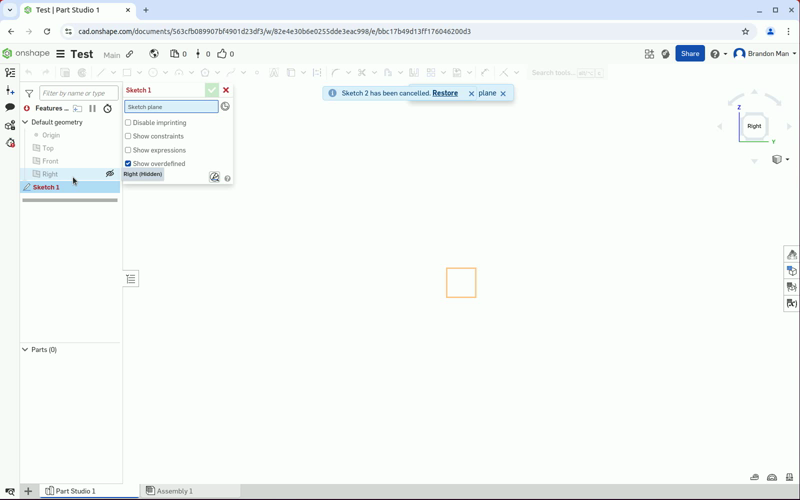
click(73, 176)
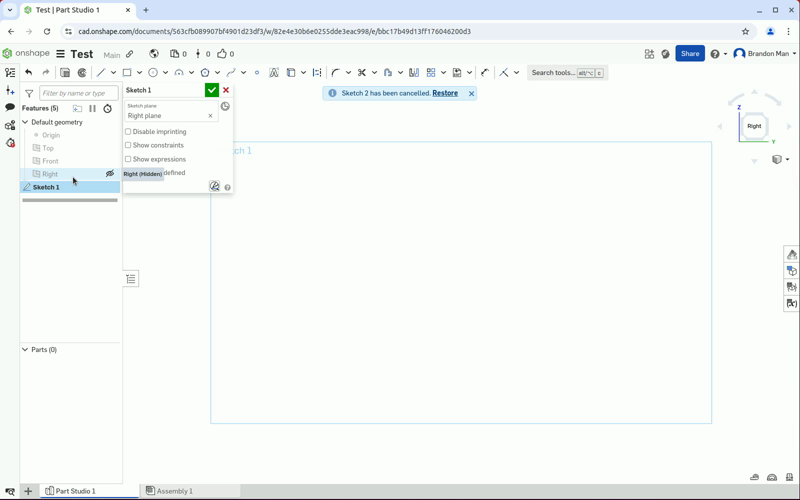
mouse_move(73, 352)
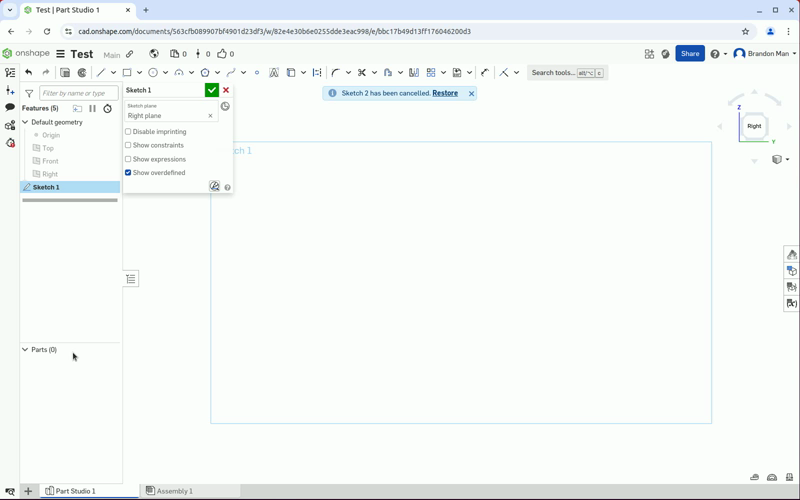
key(y)
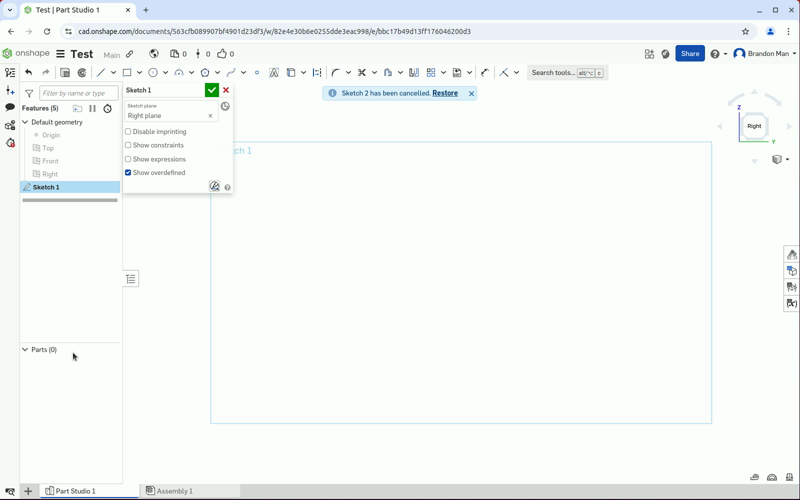
key(l)
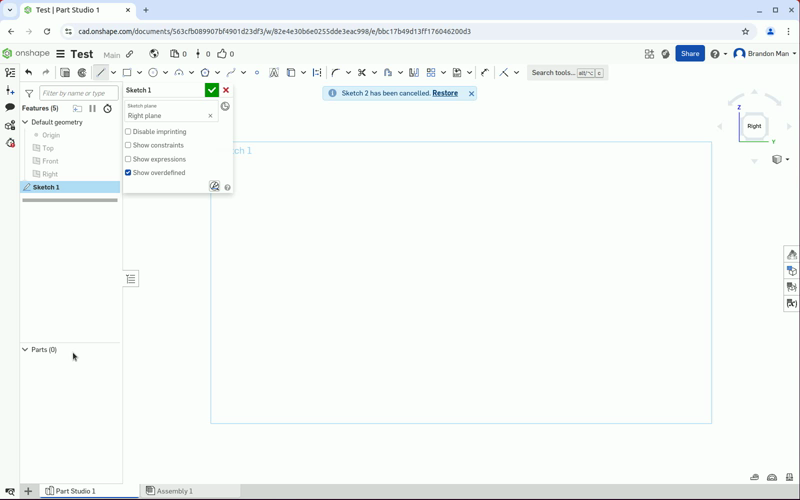
key_down(shift)
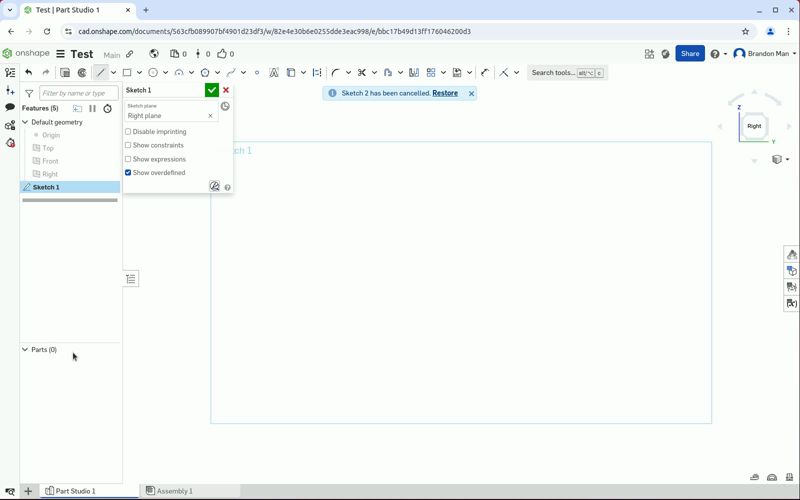
mouse_move(460, 357)
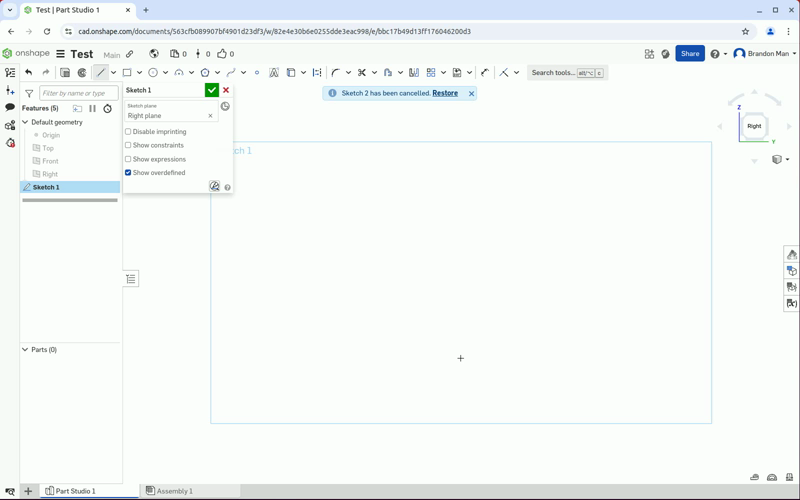
click(460, 357)
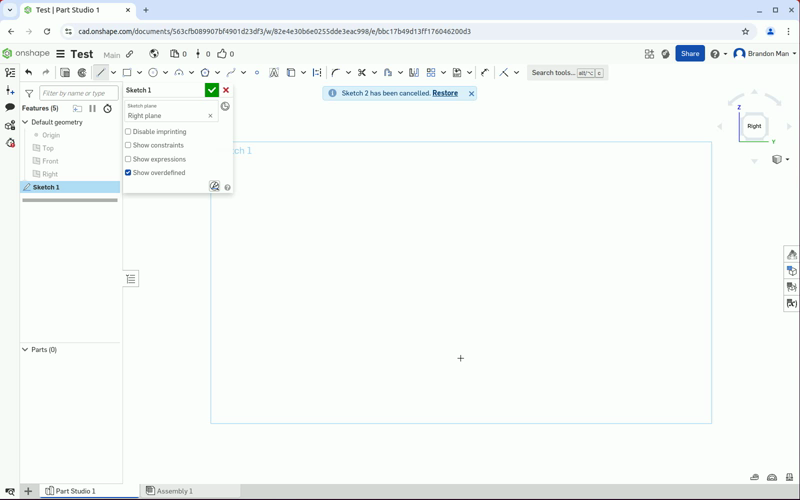
key_up(shift)
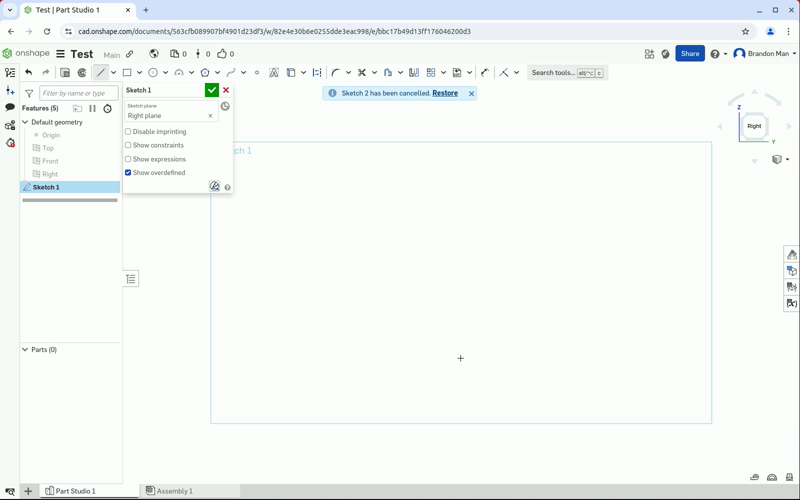
key_down(shift)
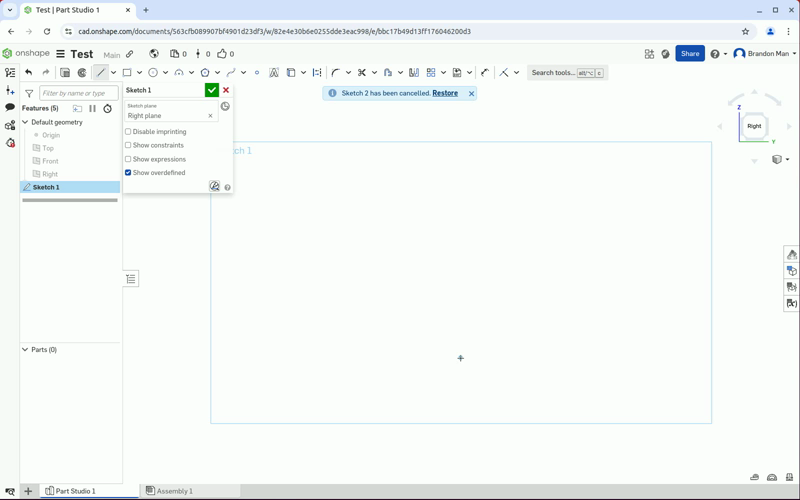
mouse_move(490, 357)
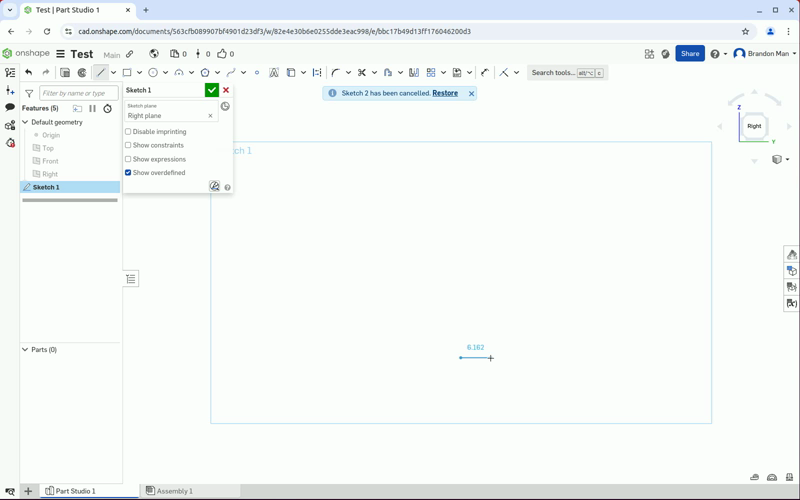
mouse_move(498, 357)
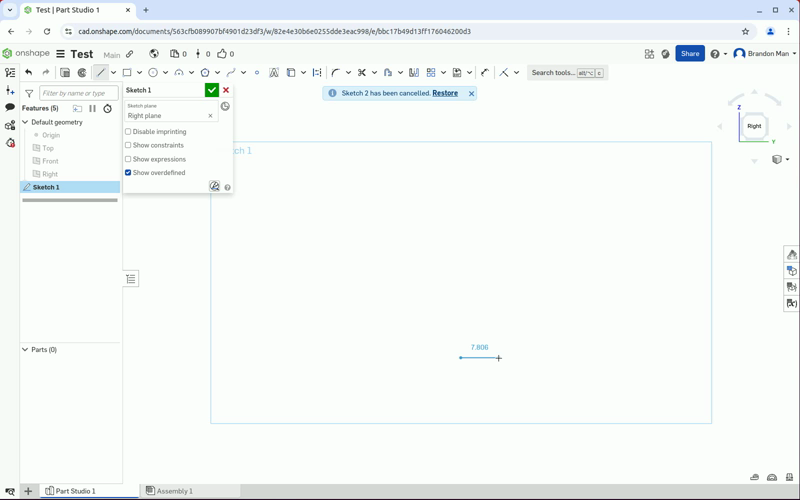
click(498, 357)
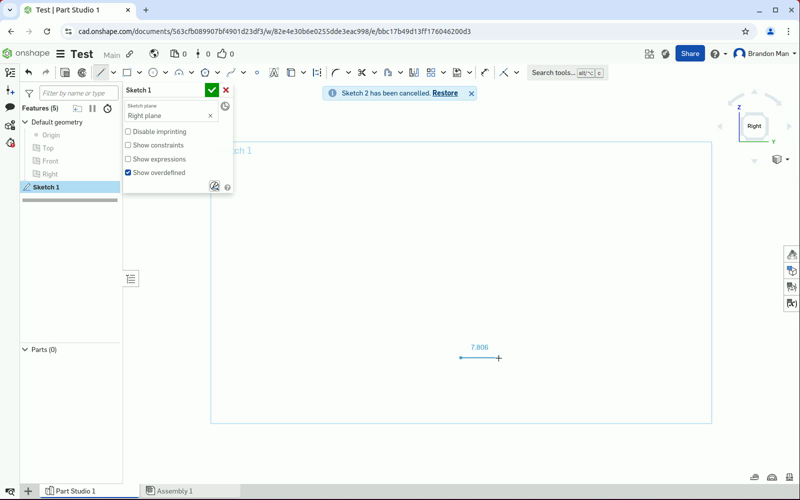
key_up(shift)
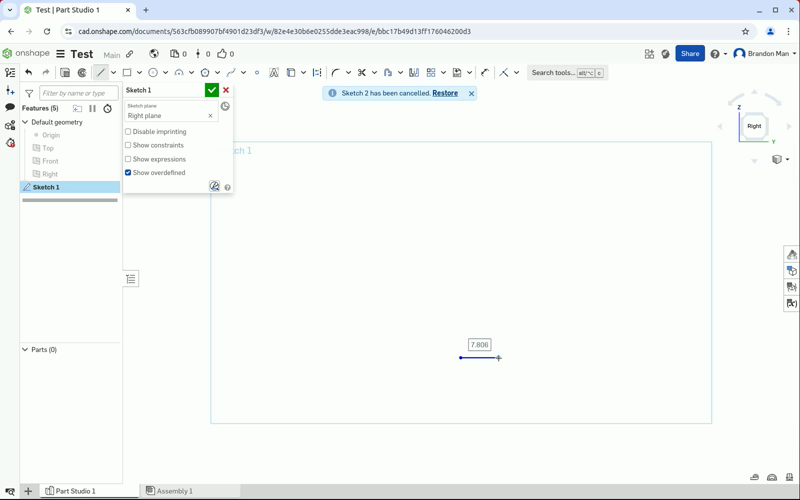
key_down(shift)
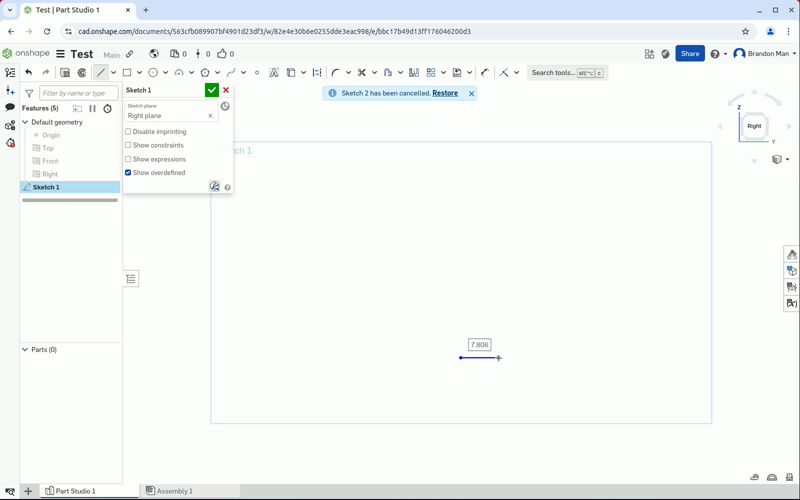
mouse_move(498, 282)
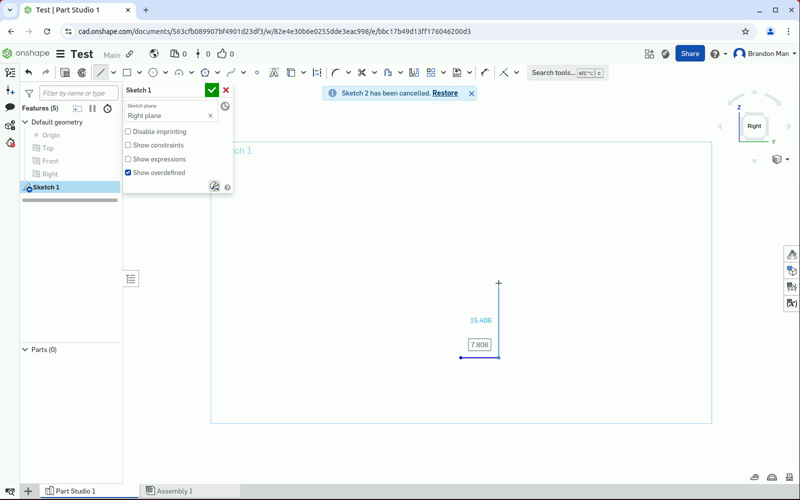
click(498, 282)
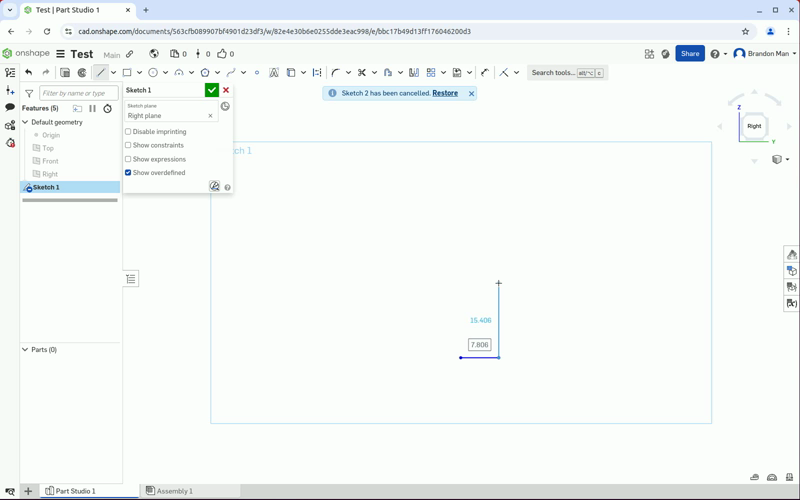
key_up(shift)
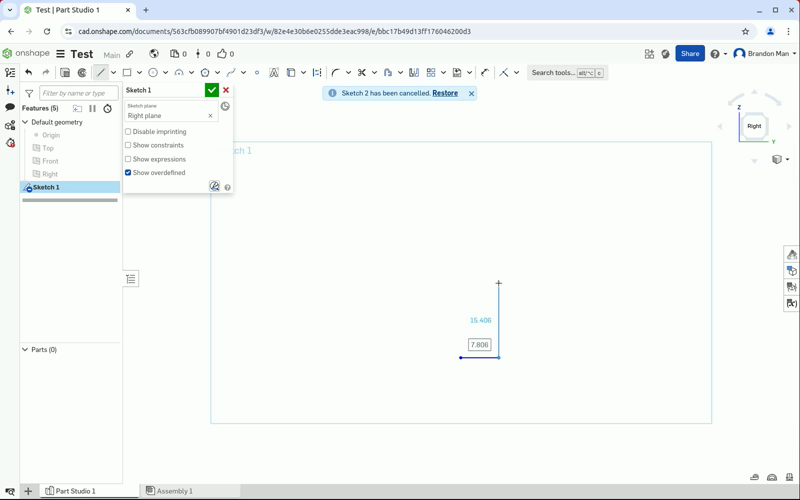
key_down(shift)
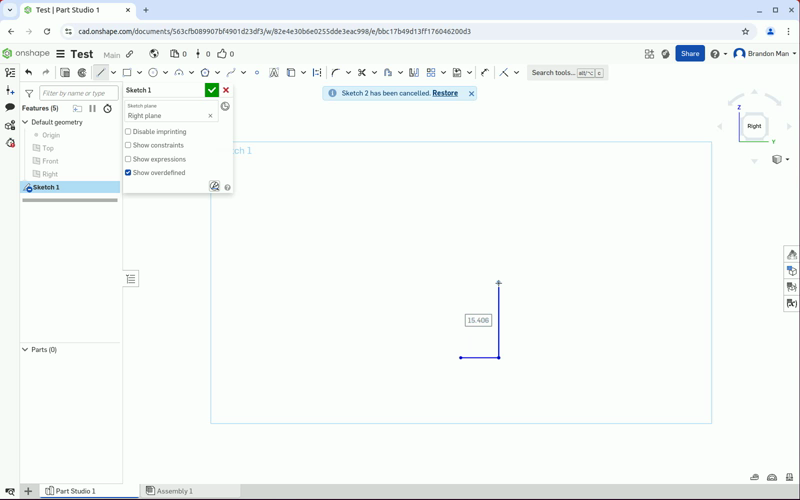
mouse_move(528, 282)
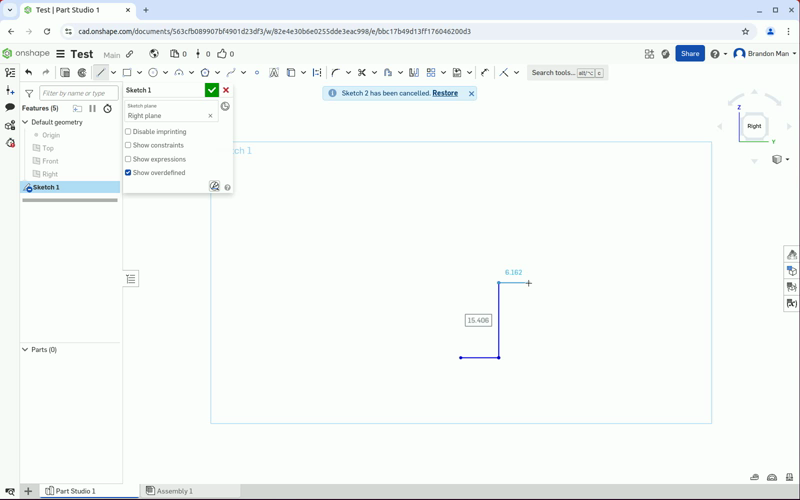
mouse_move(460, 282)
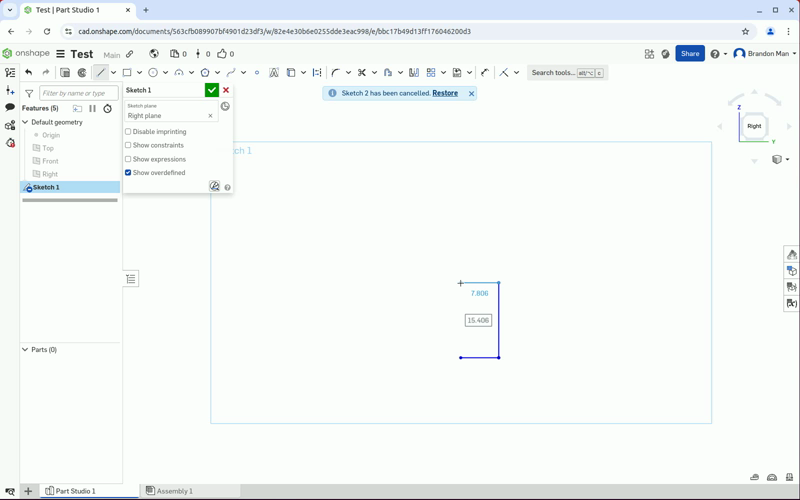
click(460, 282)
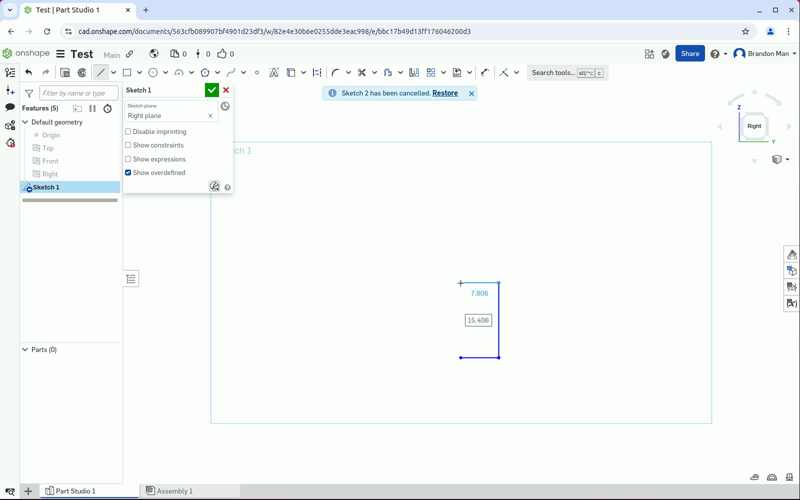
key_up(shift)
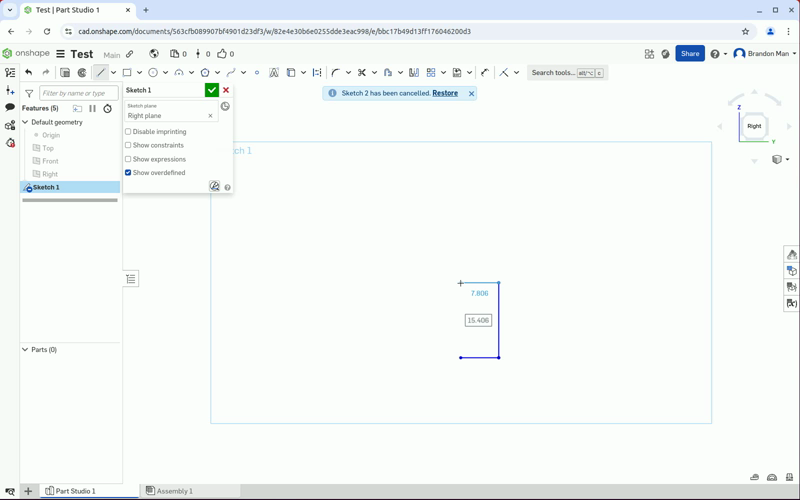
key_down(shift)
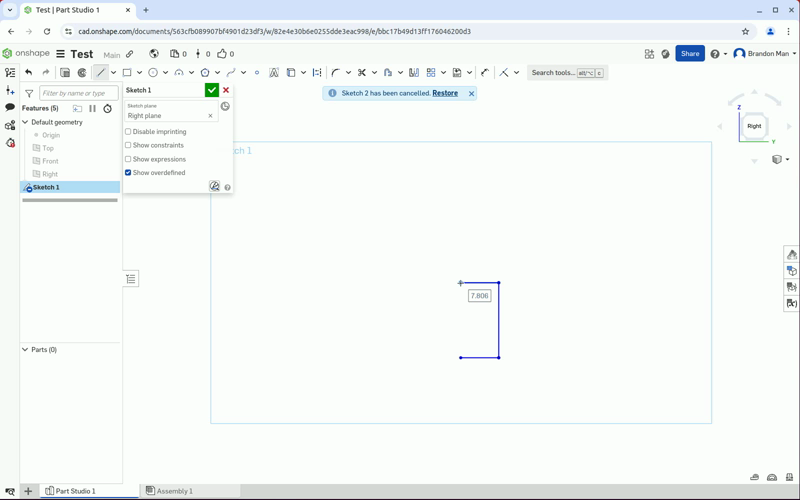
mouse_move(460, 357)
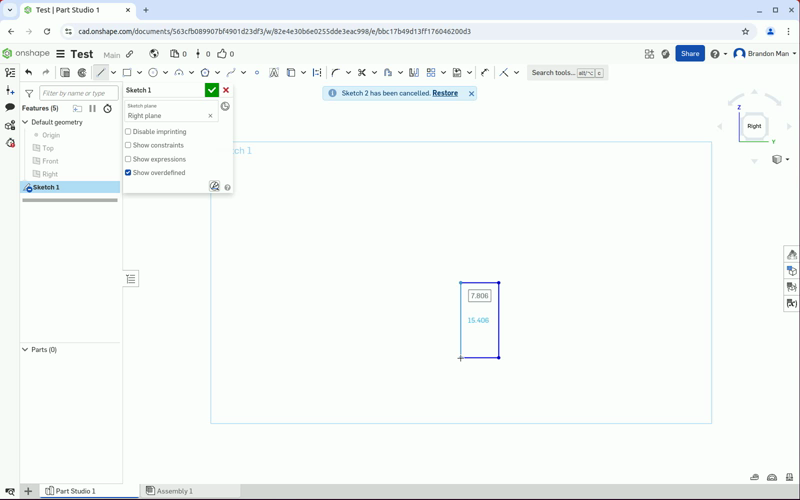
key_up(shift)
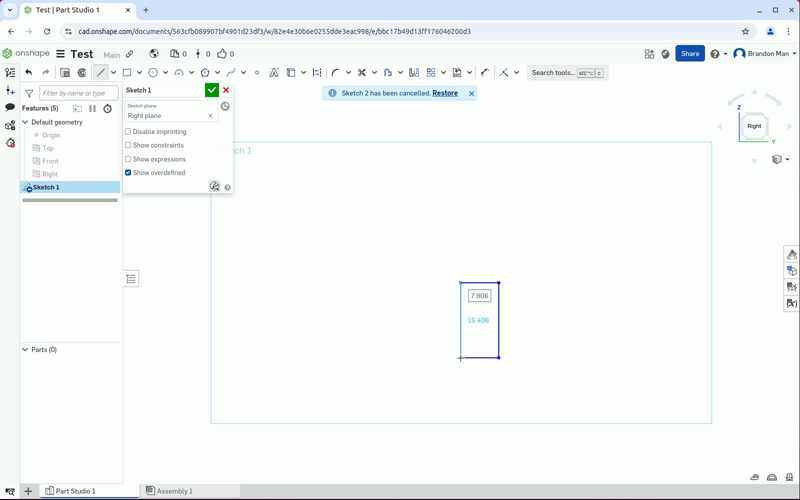
click(460, 357)
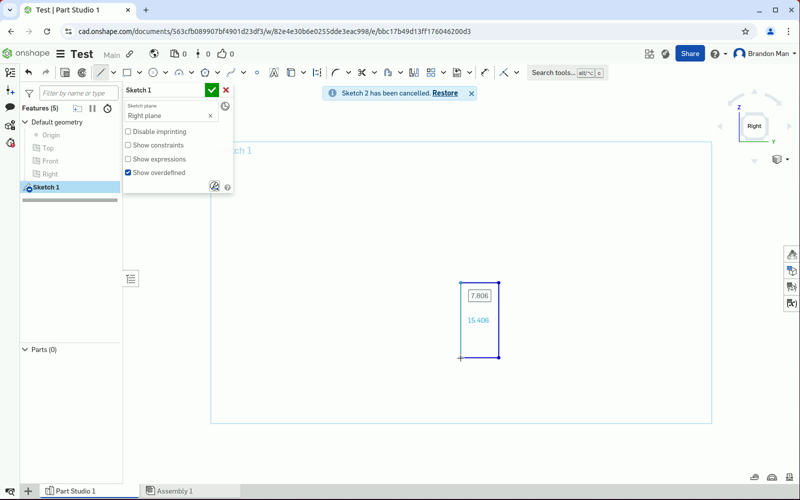
key(esc)
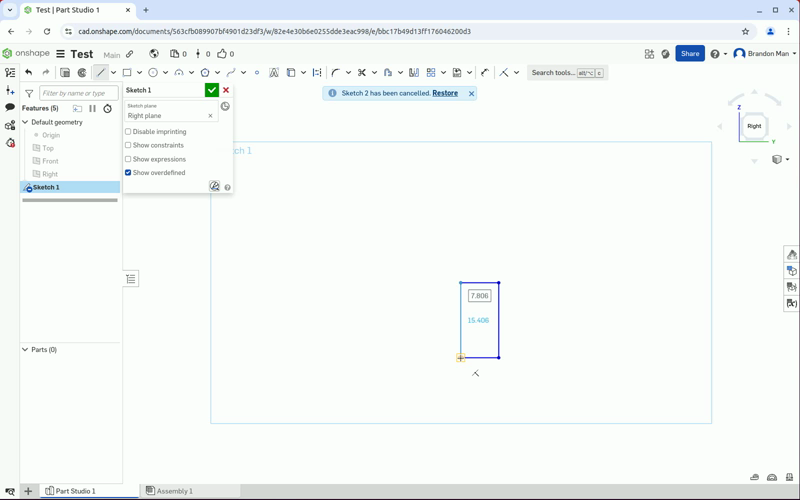
mouse_move(496, 324)
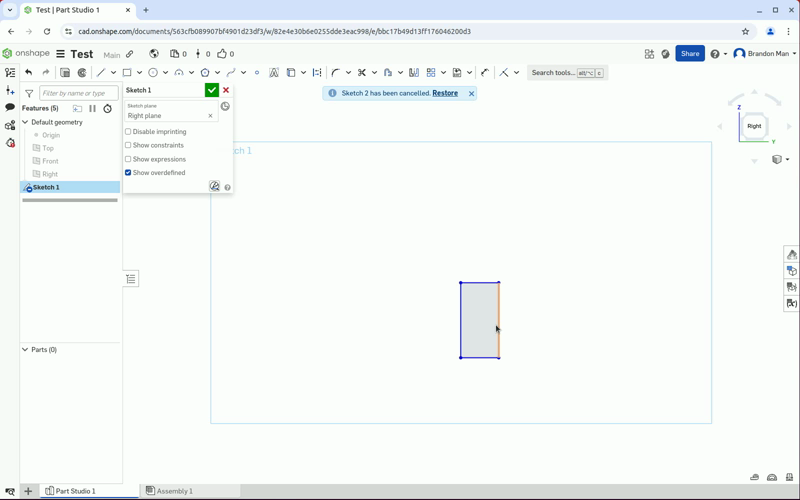
click(496, 324)
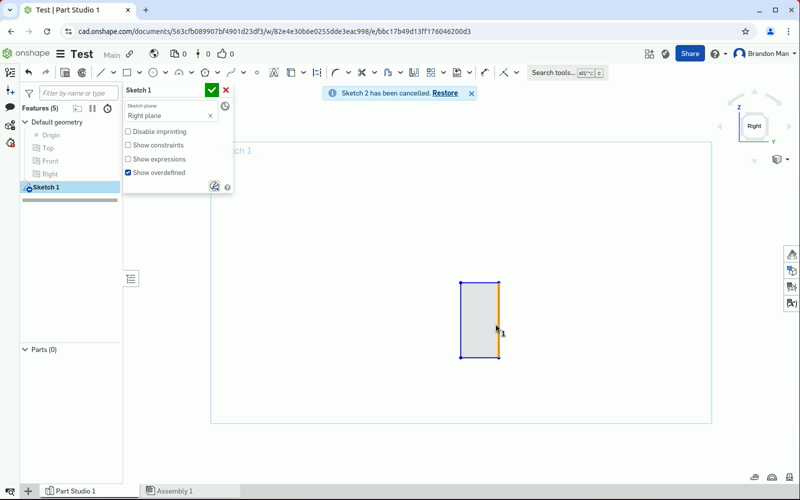
mouse_move(73, 352)
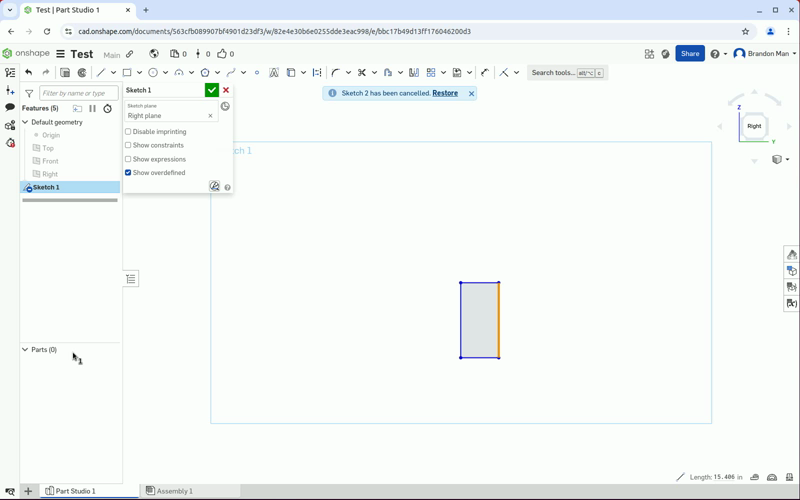
key(shift+y)
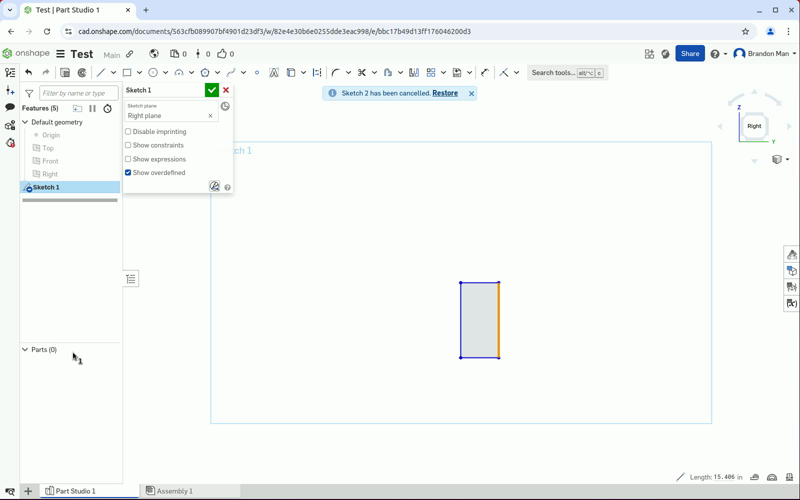
key(shift+e)
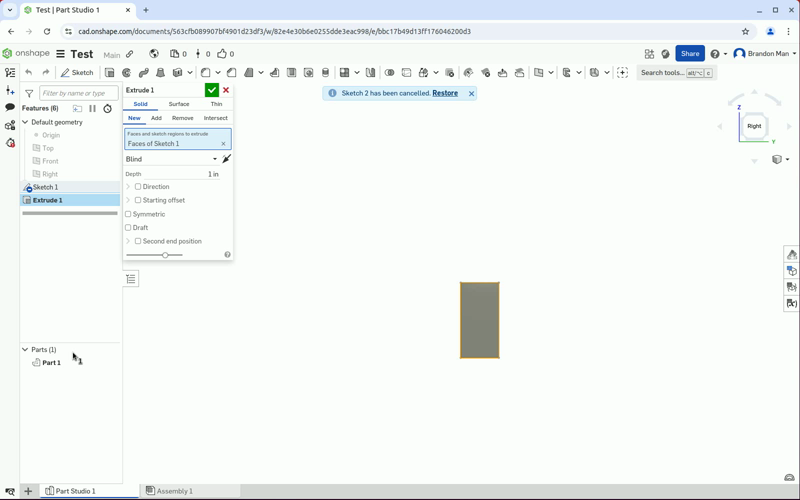
mouse_move(143, 106)
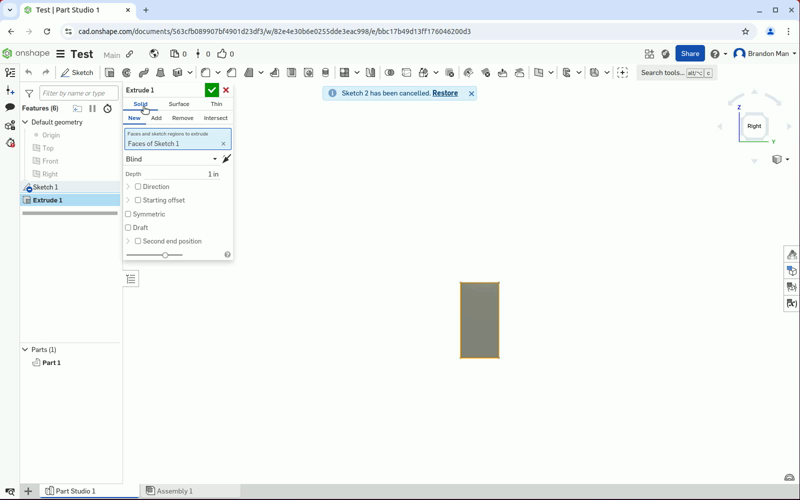
click(143, 106)
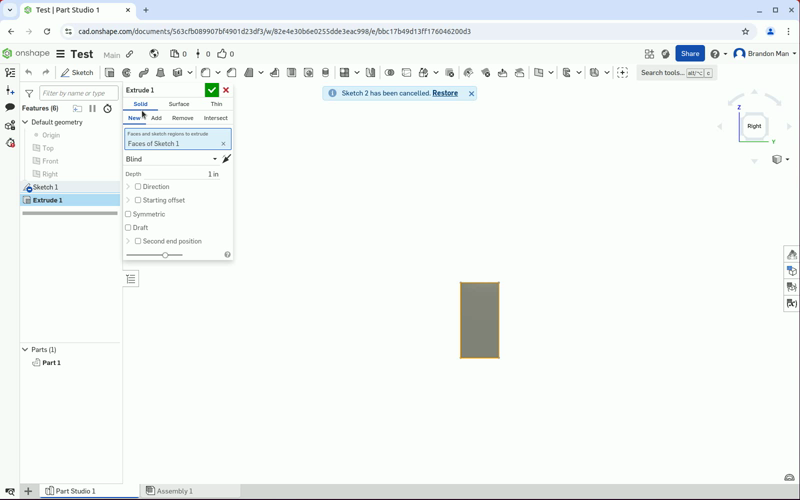
mouse_move(137, 120)
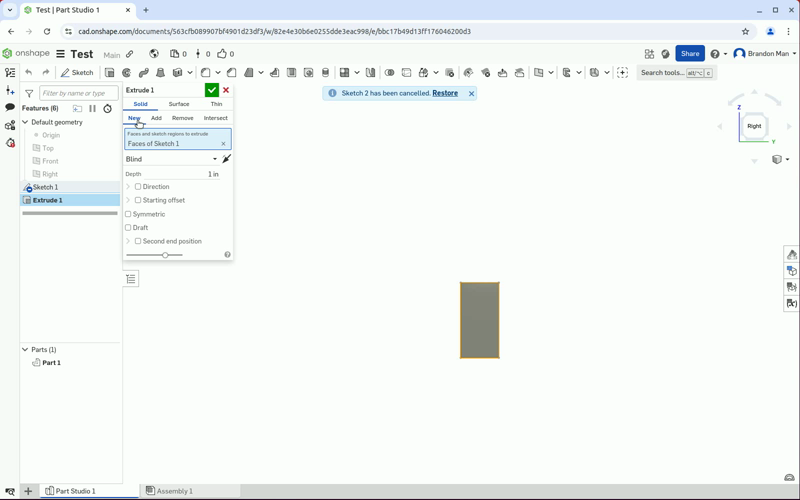
click(137, 120)
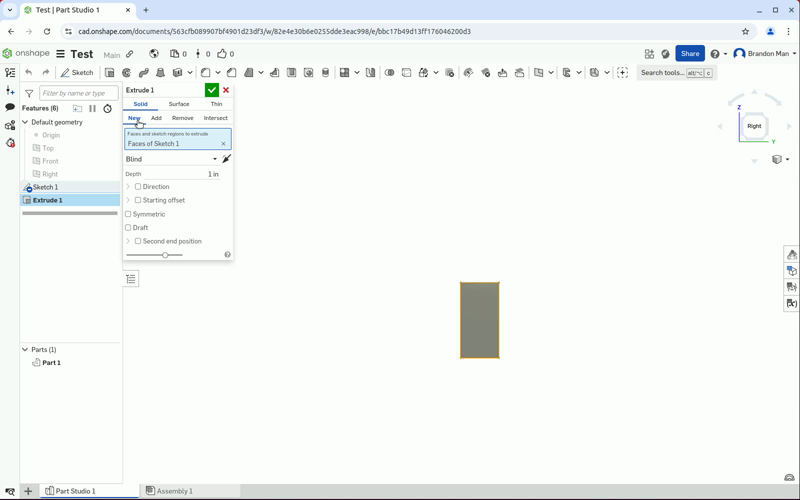
key(tab, 4)
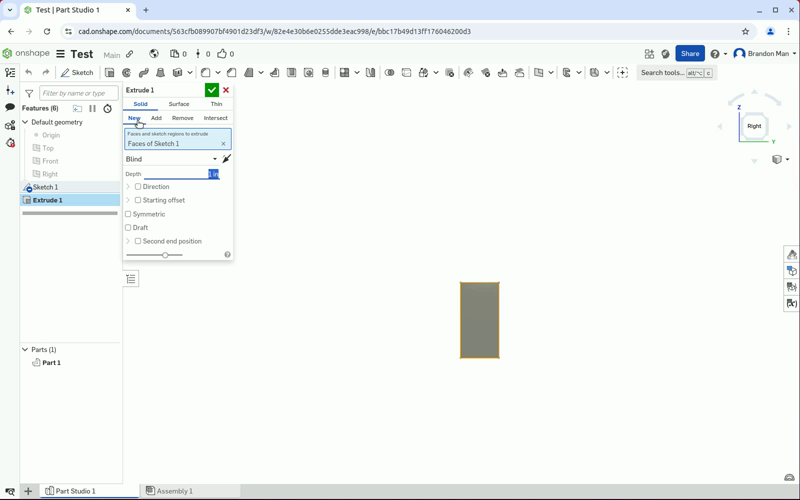
text(11.554)
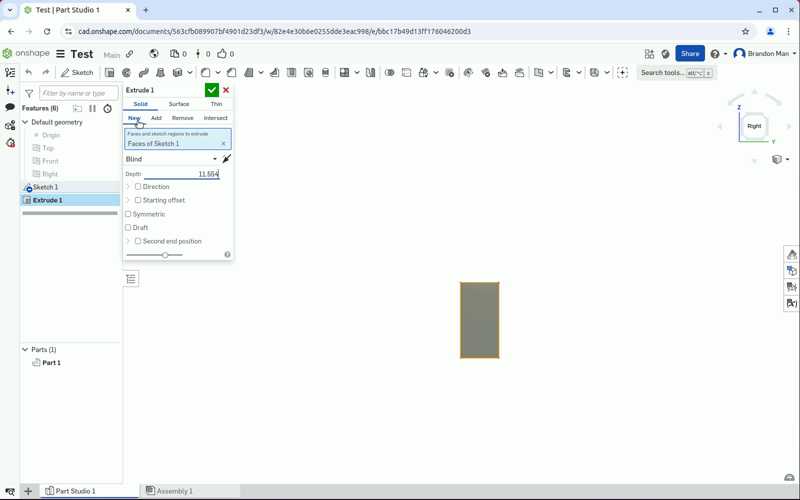
key(enter)
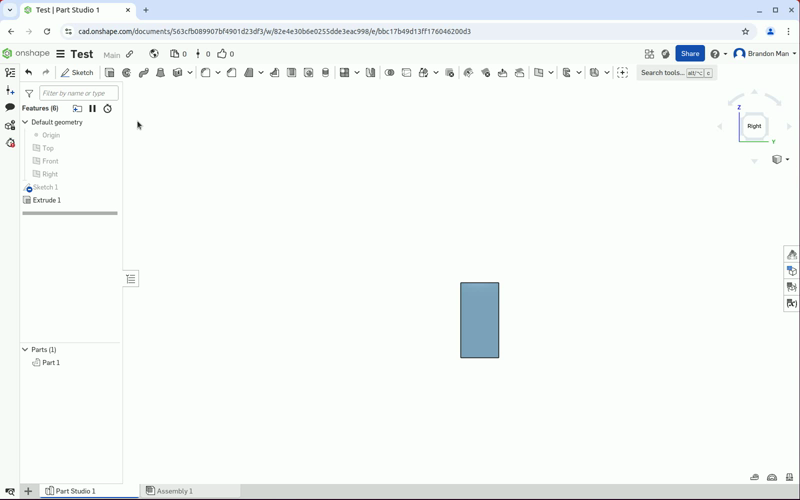
key(shift+h)
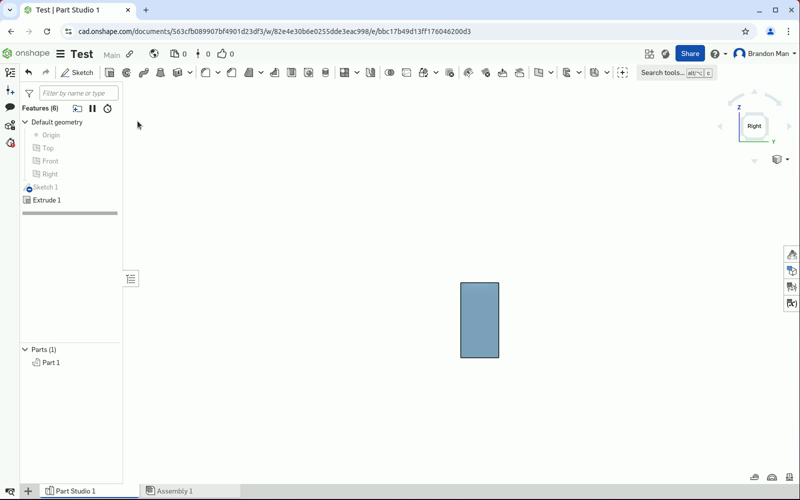
key(shift+h)
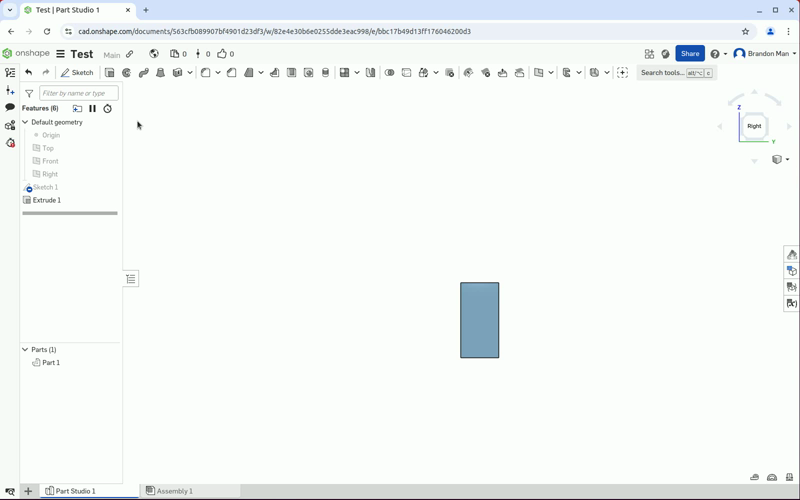
mouse_move(73, 189)
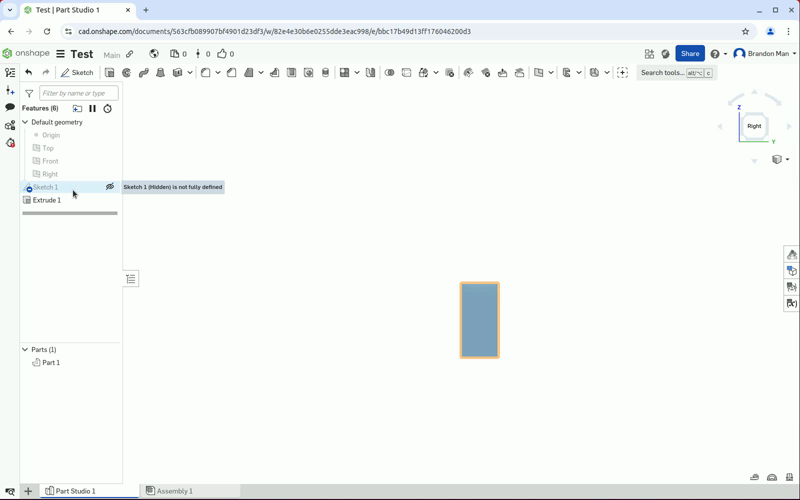
click(73, 189)
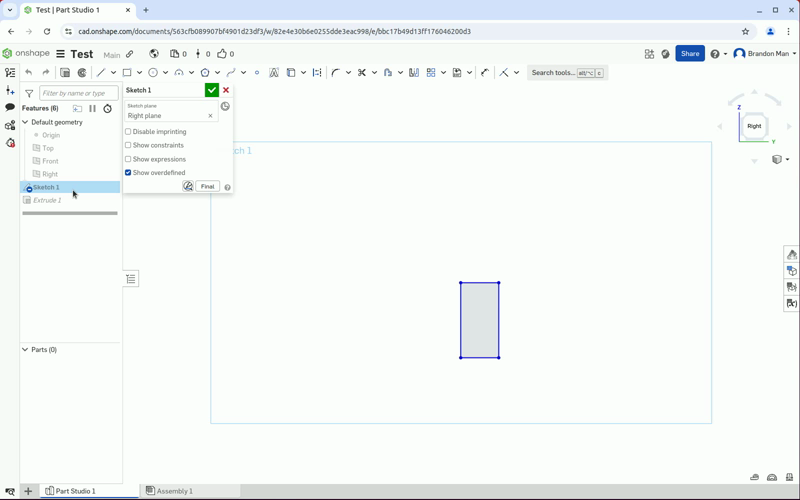
mouse_move(229, 92)
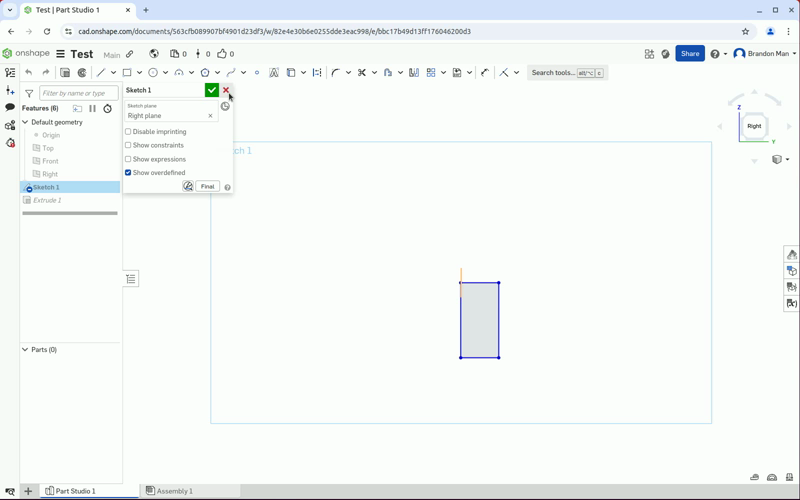
click(229, 92)
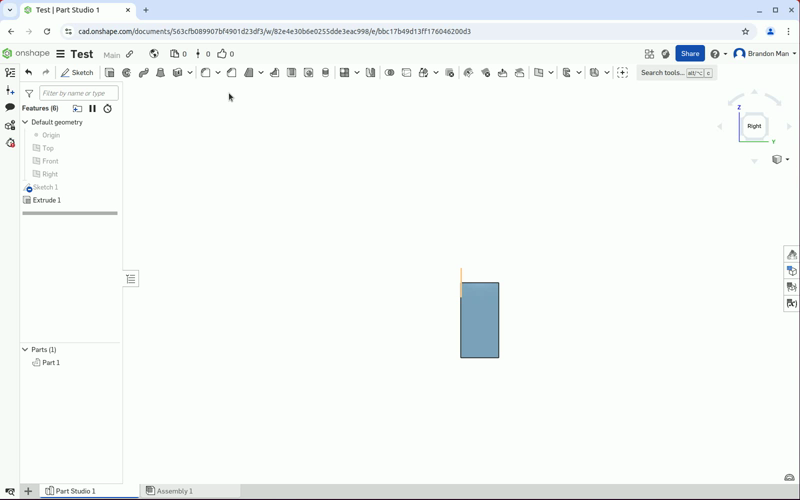
mouse_move(73, 352)
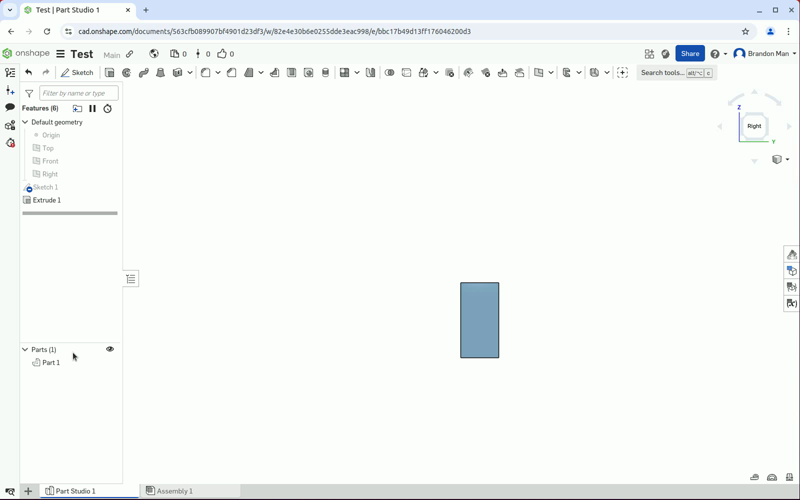
key(y)
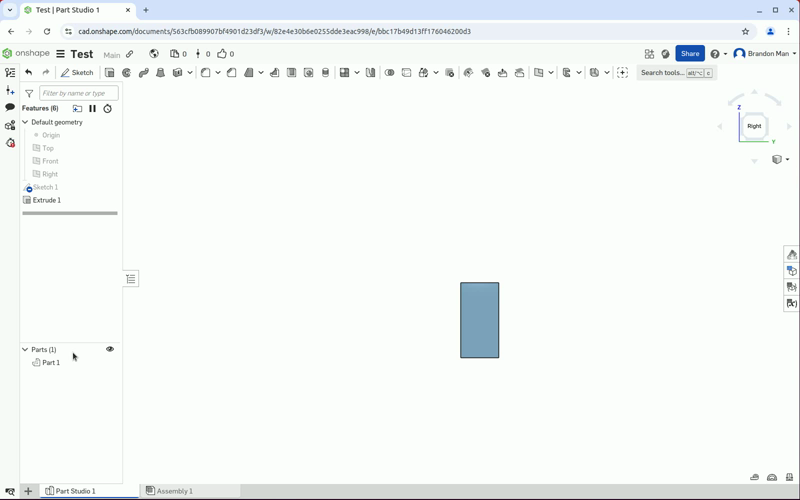
key(shift+p)
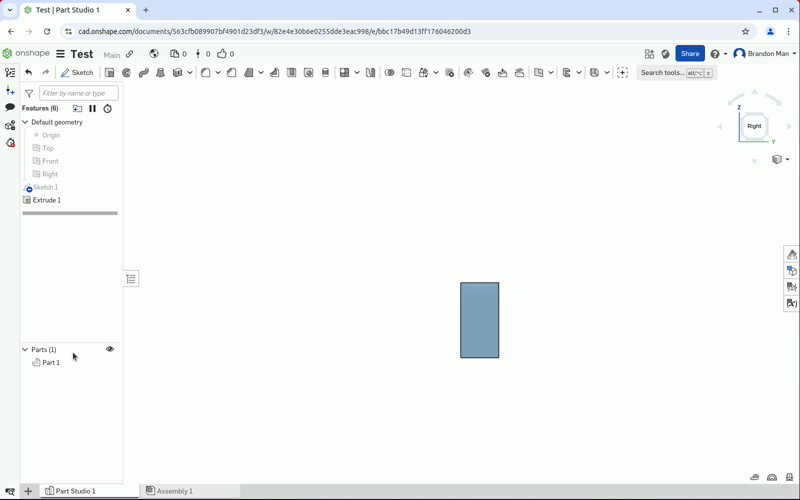
key(space)
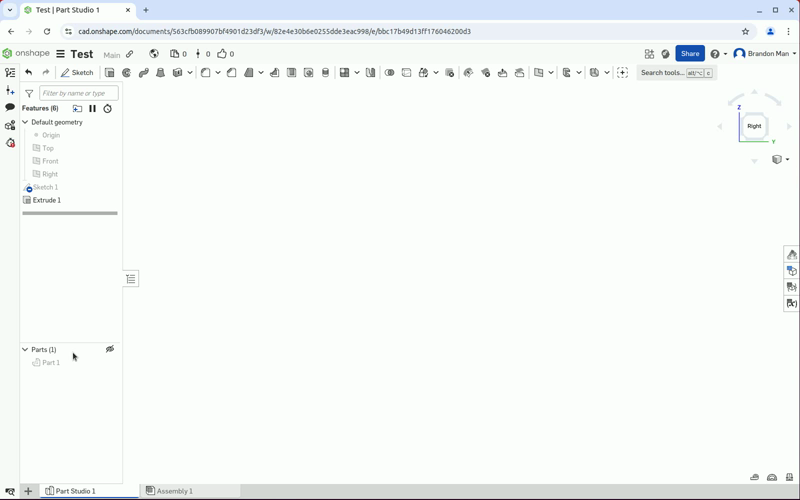
key_down(shift)
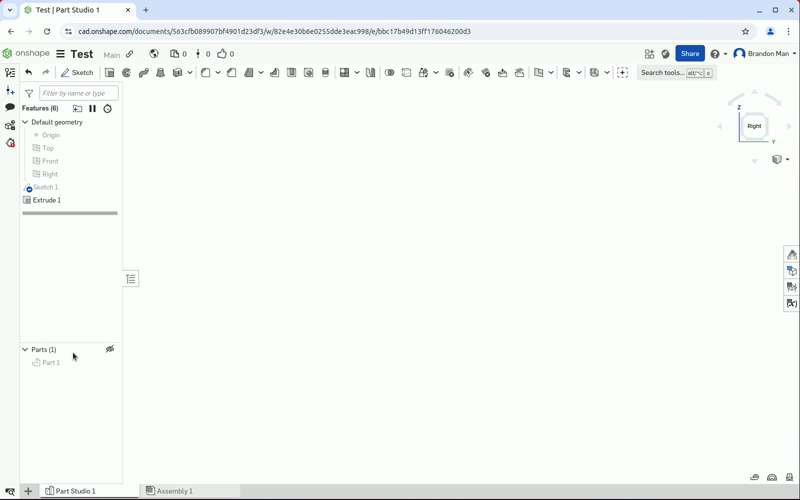
key(right)
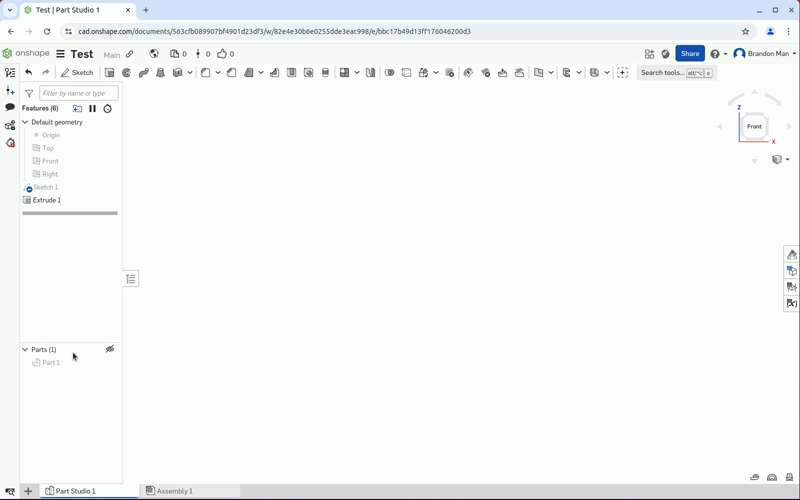
key_up(shift)
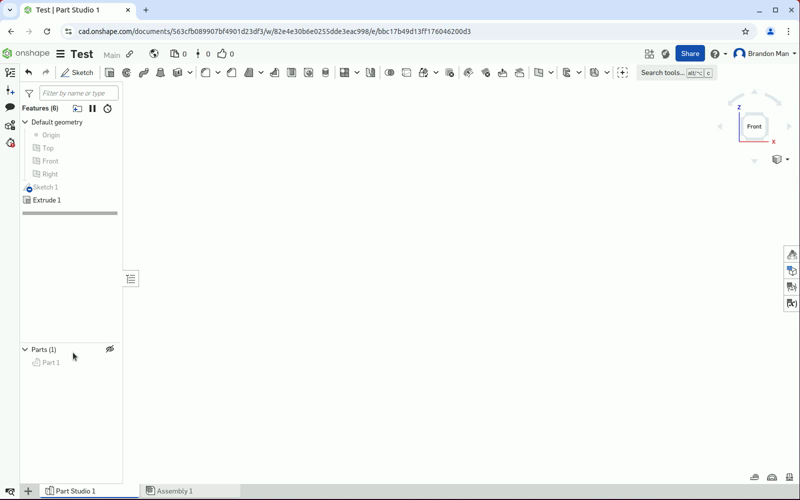
key(space)
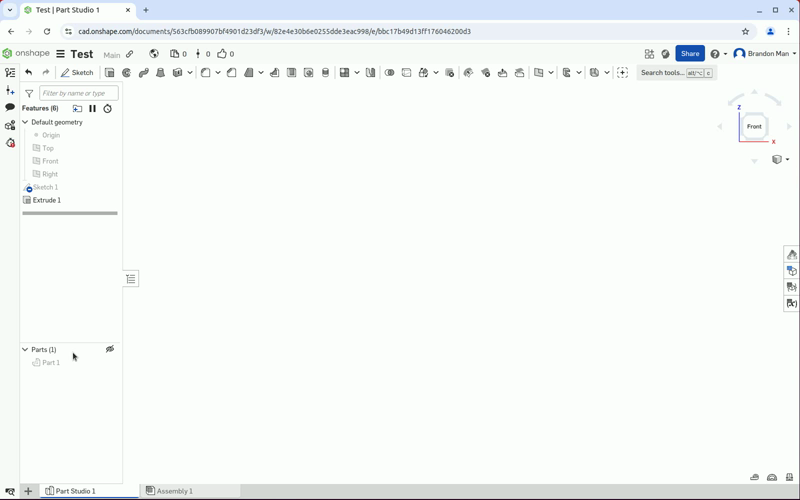
key_down(shift)
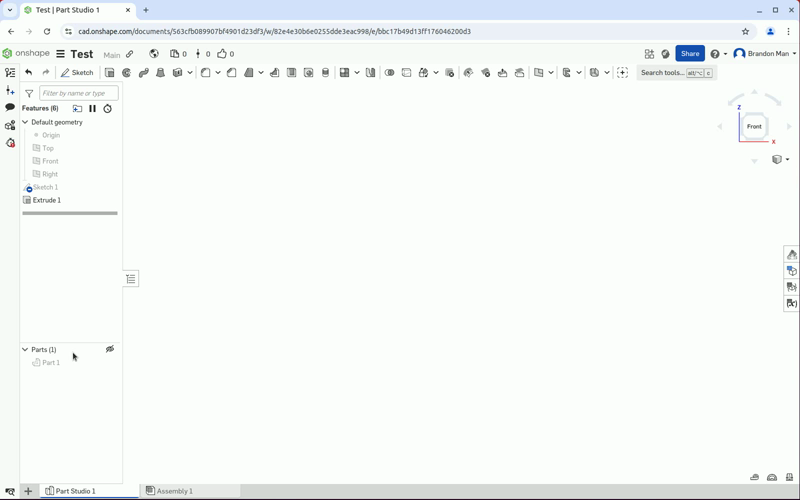
key(down)
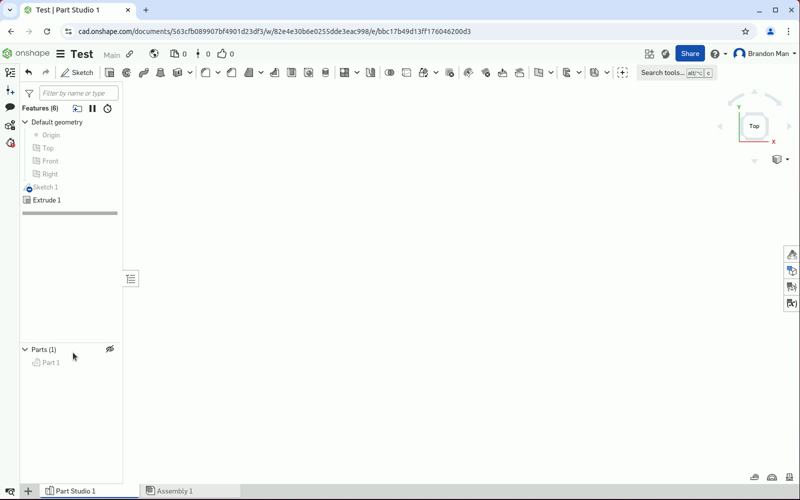
key_up(shift)
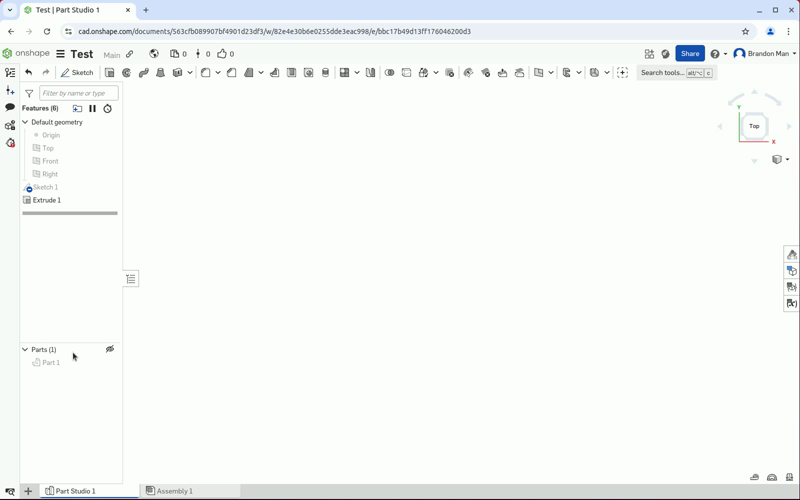
mouse_move(73, 352)
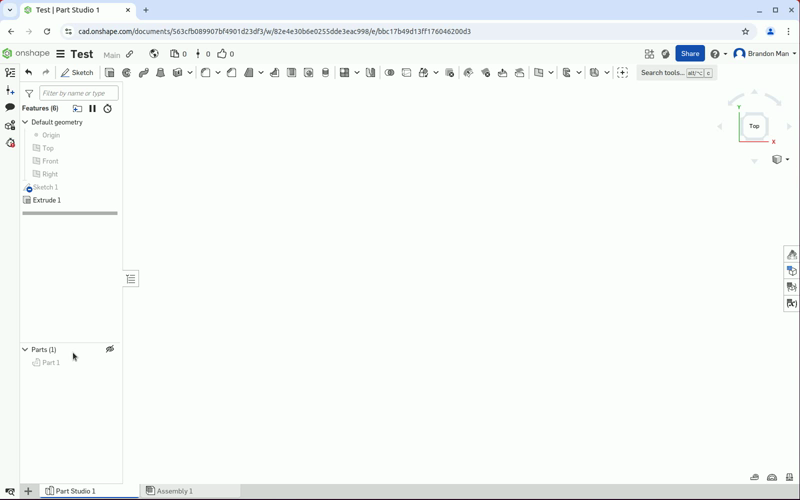
key(shift+y)
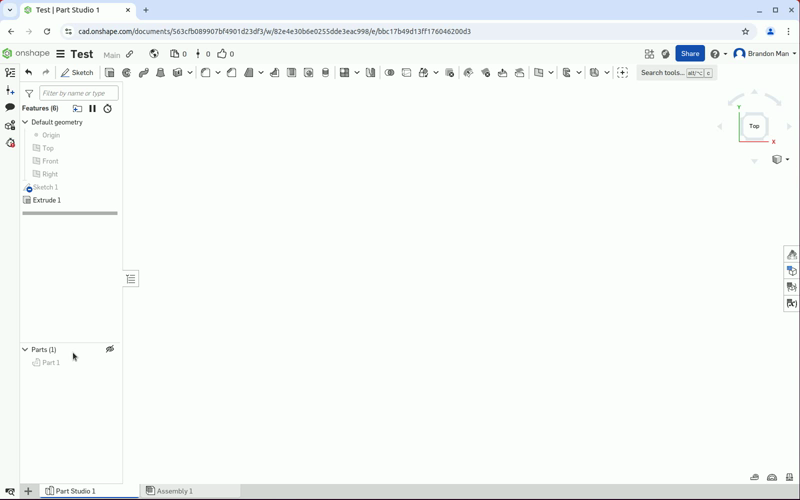
key(shift+s)
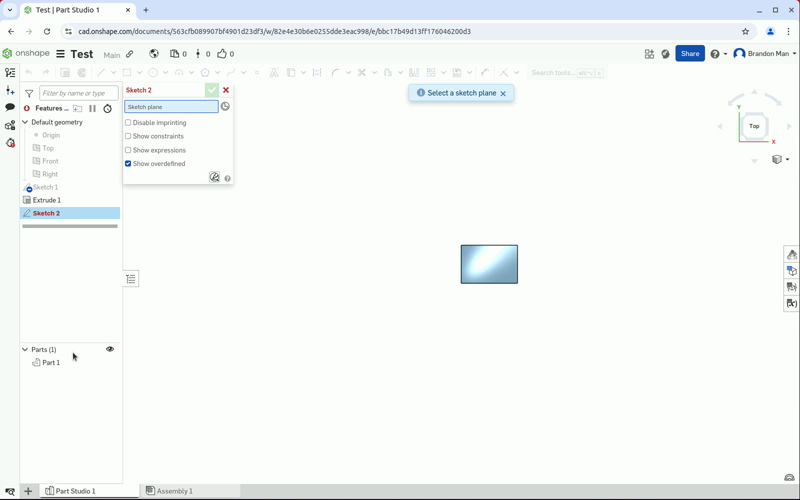
mouse_move(73, 150)
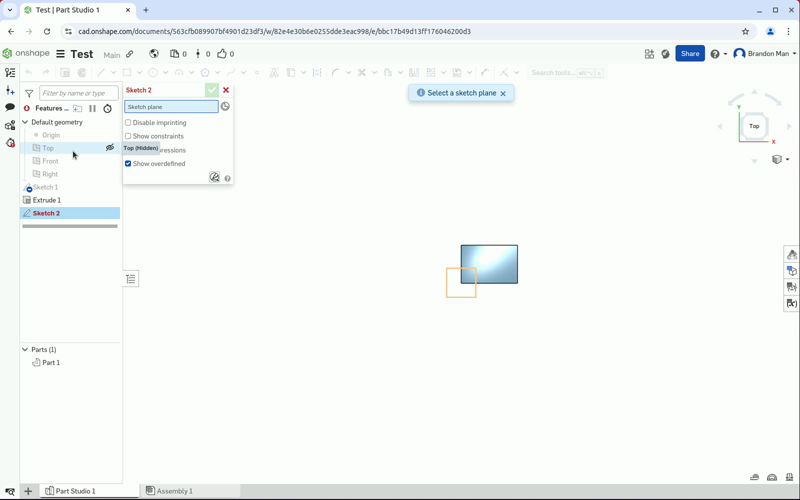
click(73, 150)
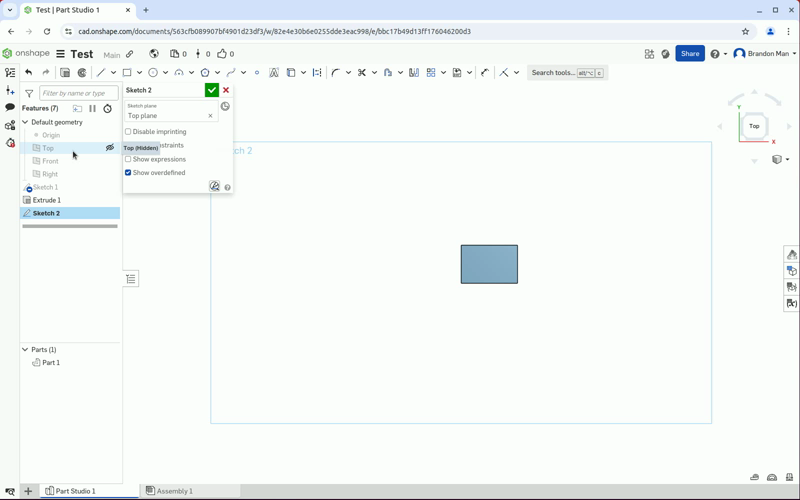
mouse_move(73, 352)
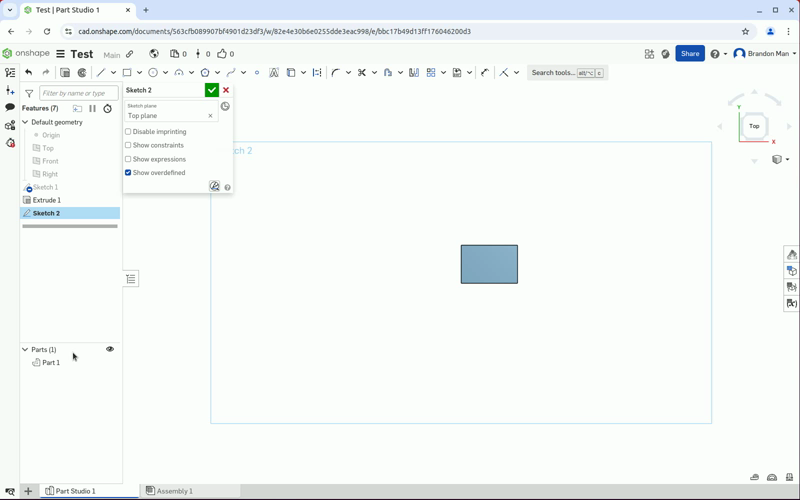
key(y)
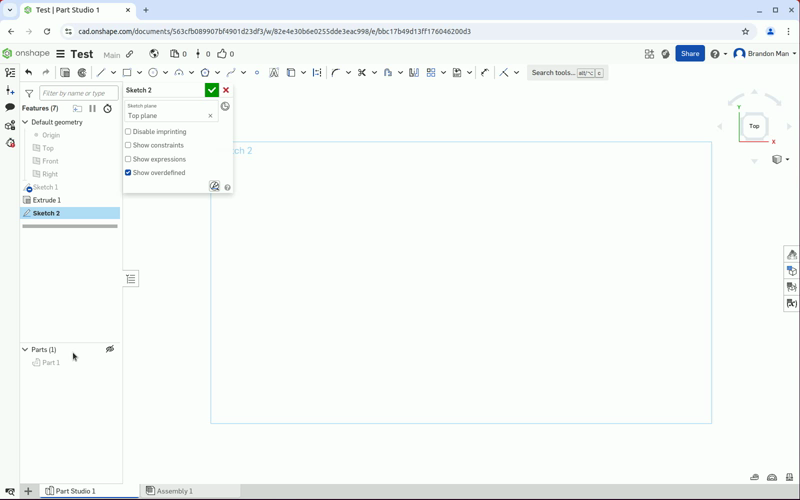
key(l)
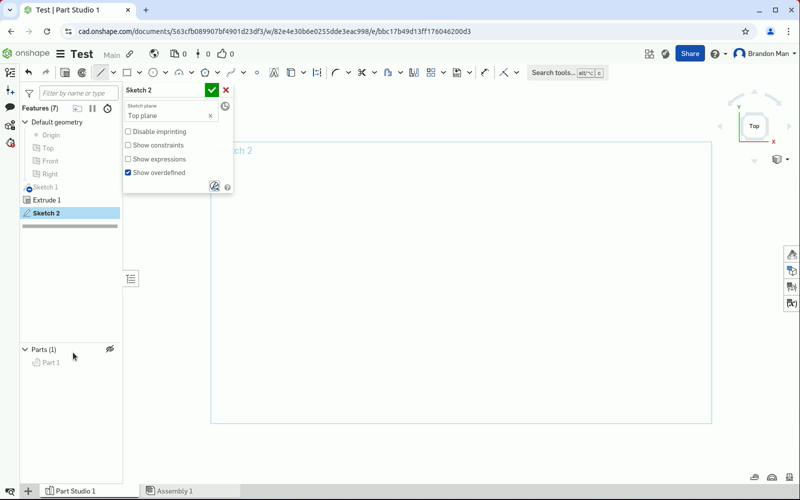
key_down(shift)
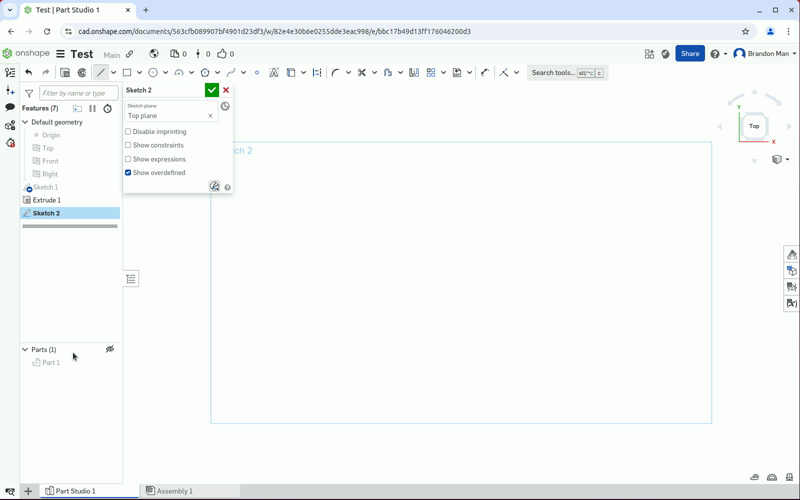
mouse_move(460, 320)
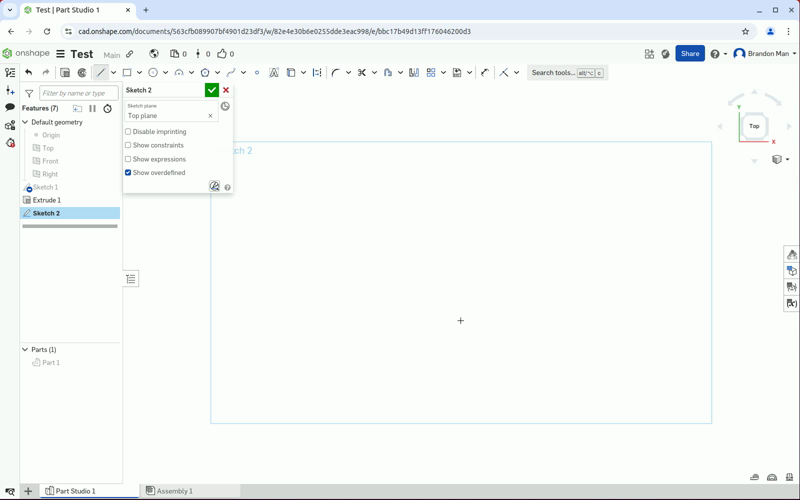
click(460, 320)
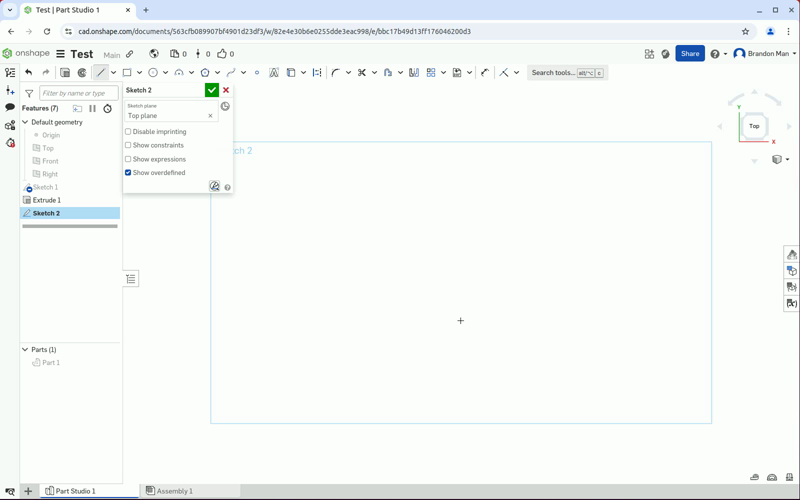
key_up(shift)
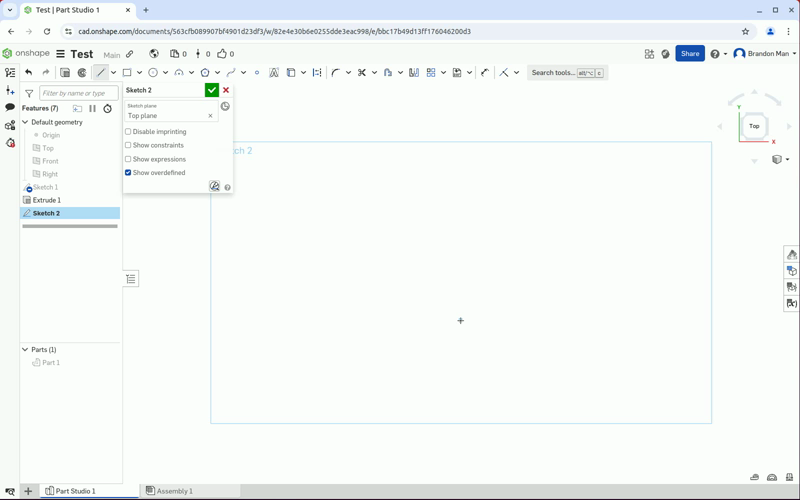
key_down(shift)
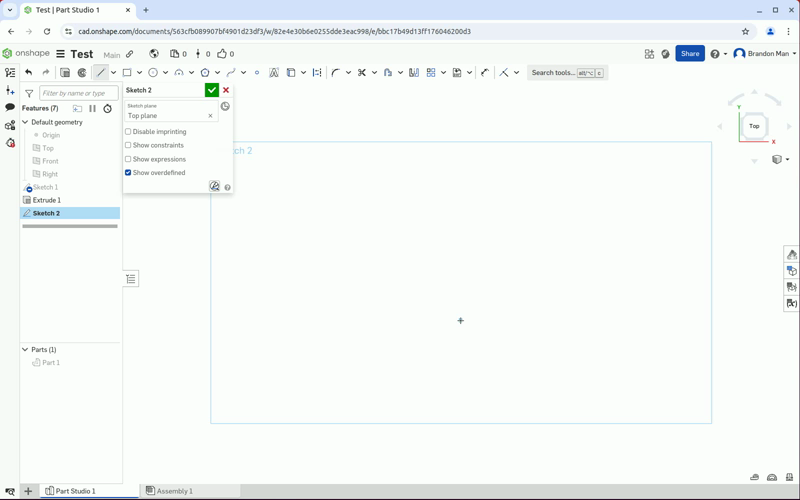
mouse_move(490, 320)
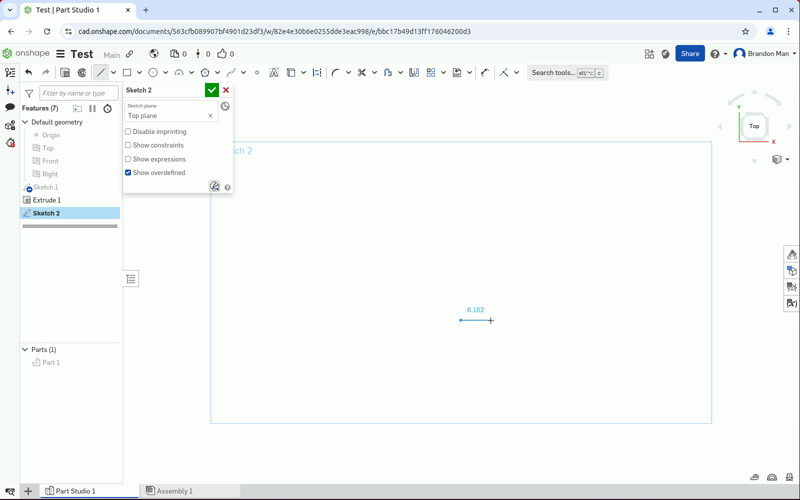
mouse_move(499, 320)
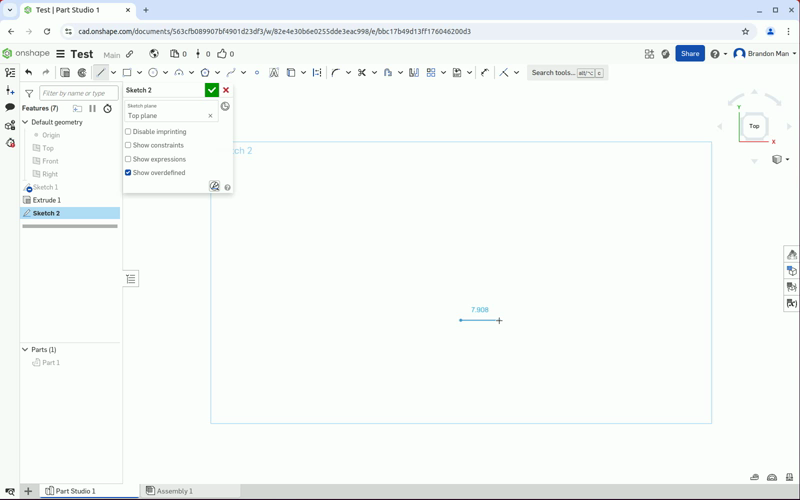
click(499, 320)
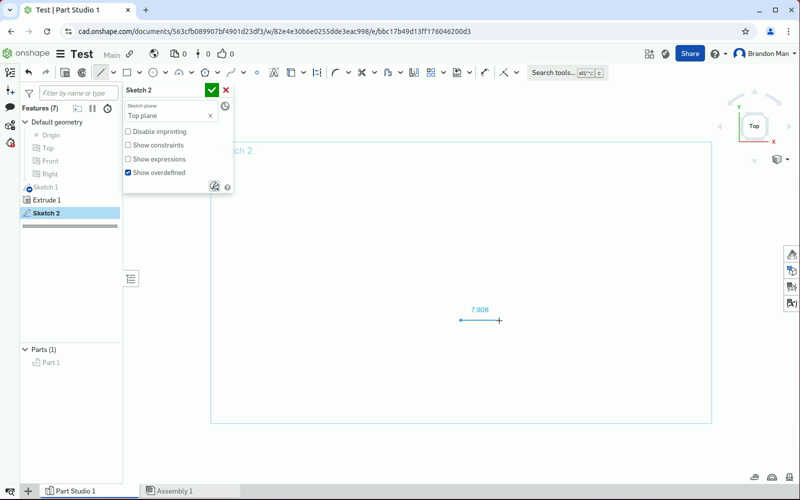
key_up(shift)
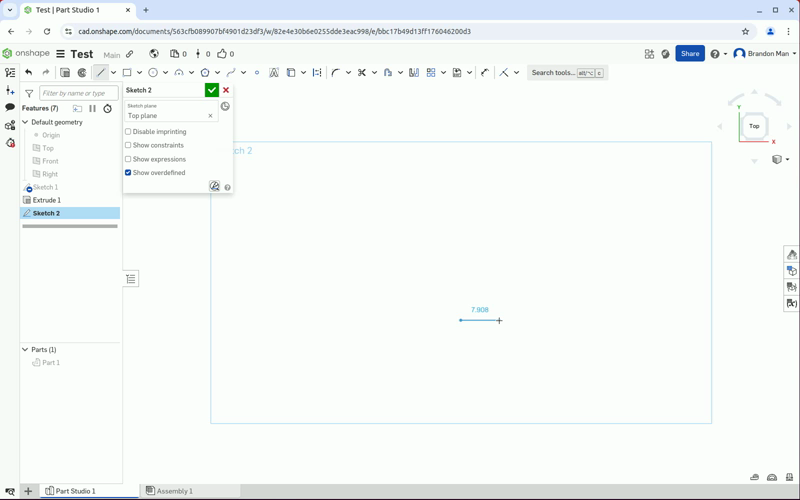
key_down(shift)
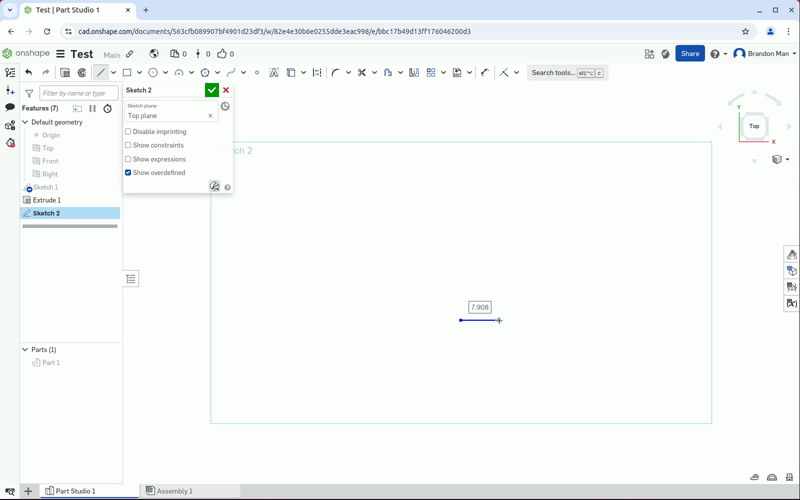
mouse_move(529, 320)
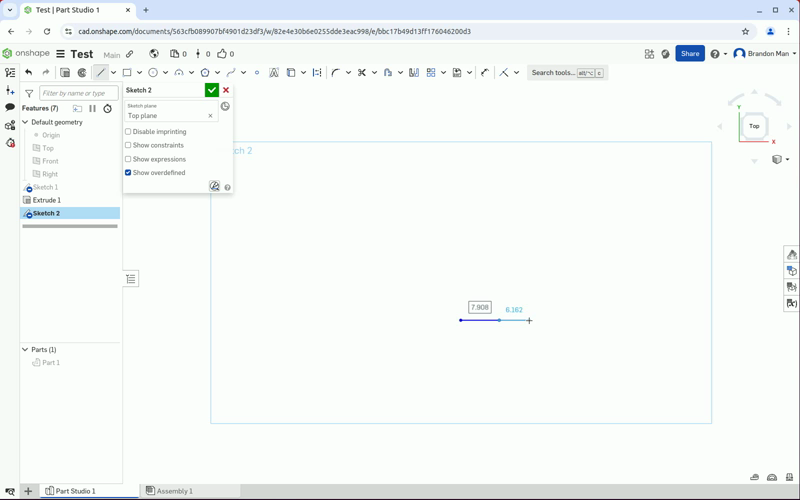
mouse_move(499, 282)
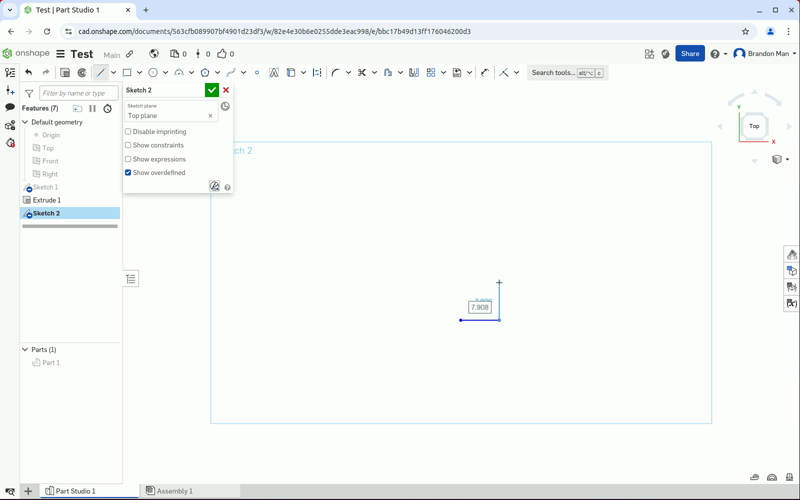
click(499, 282)
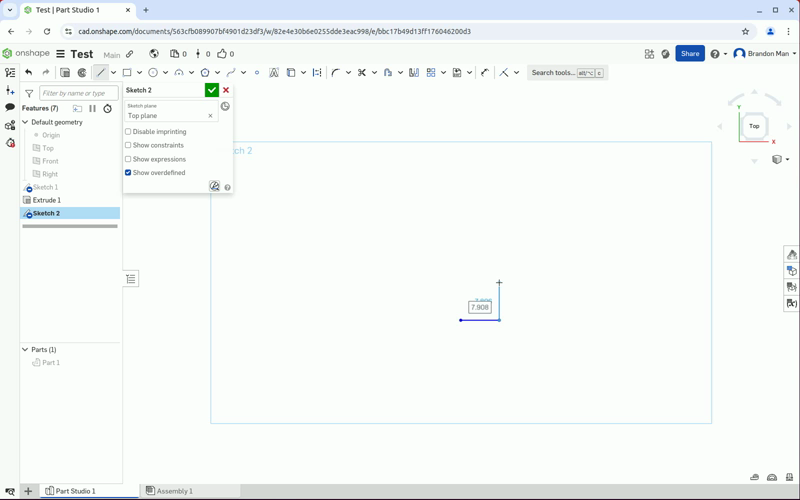
key_up(shift)
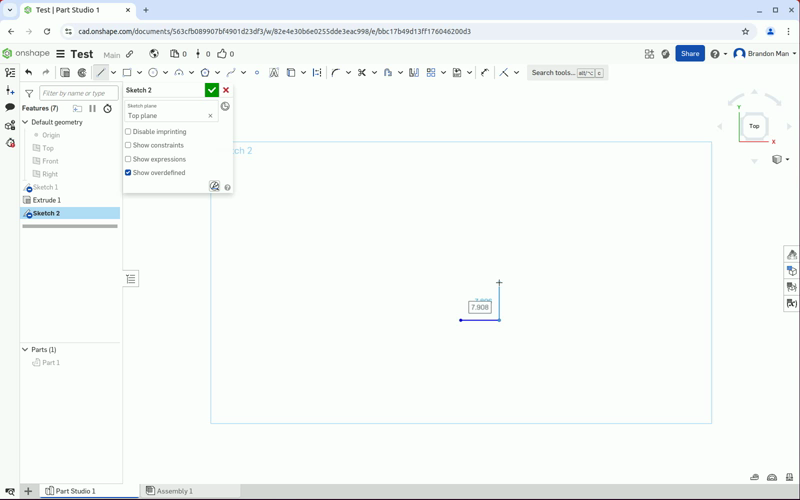
key_down(shift)
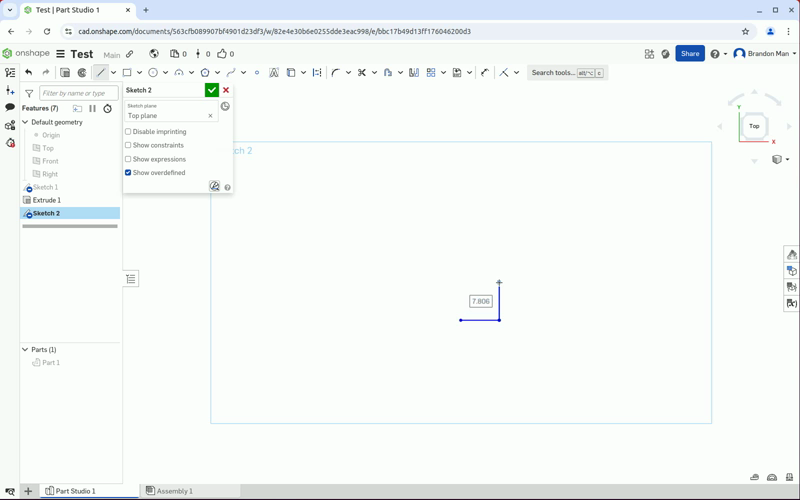
mouse_move(529, 282)
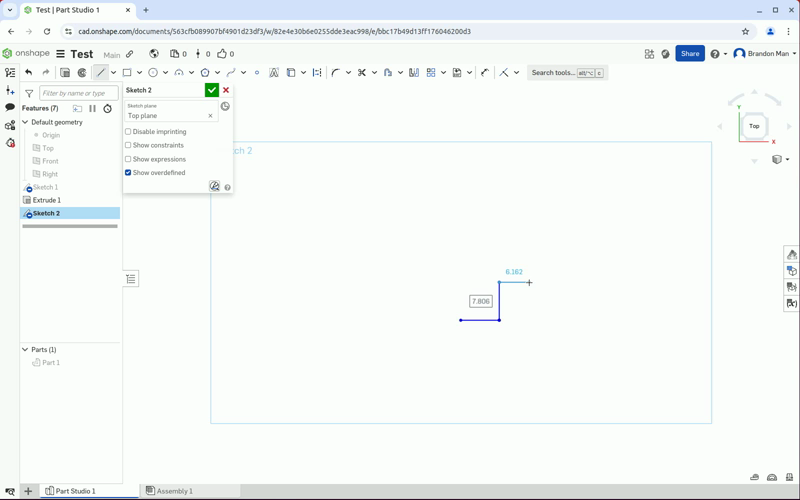
mouse_move(460, 282)
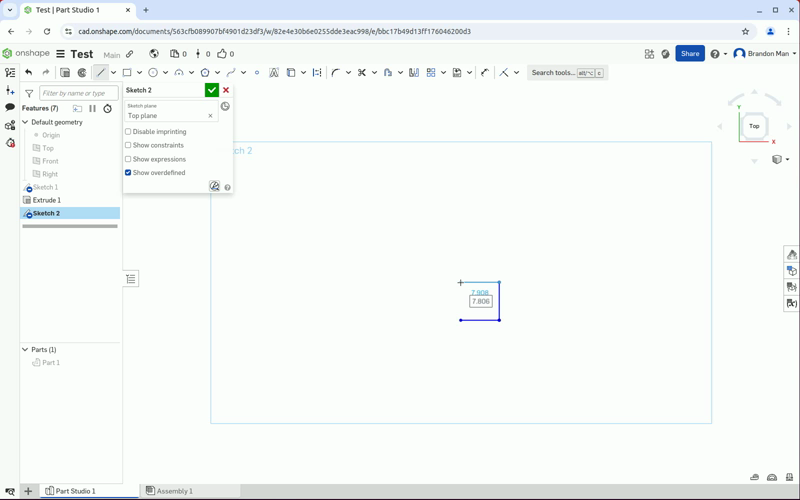
click(460, 282)
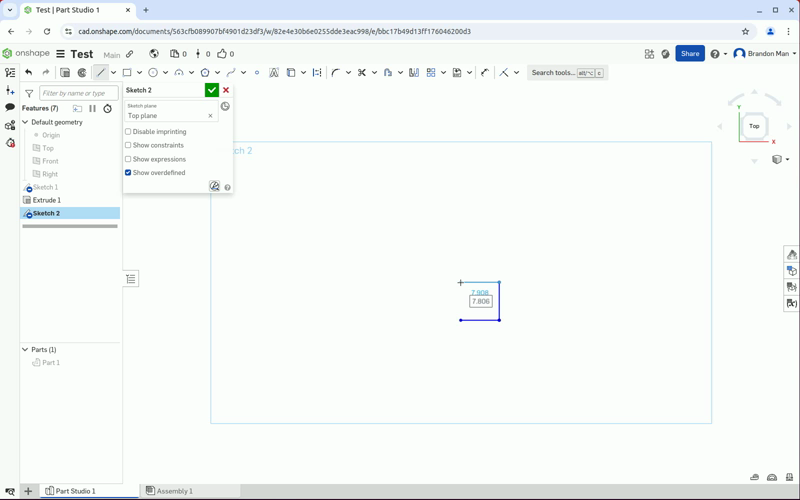
key_up(shift)
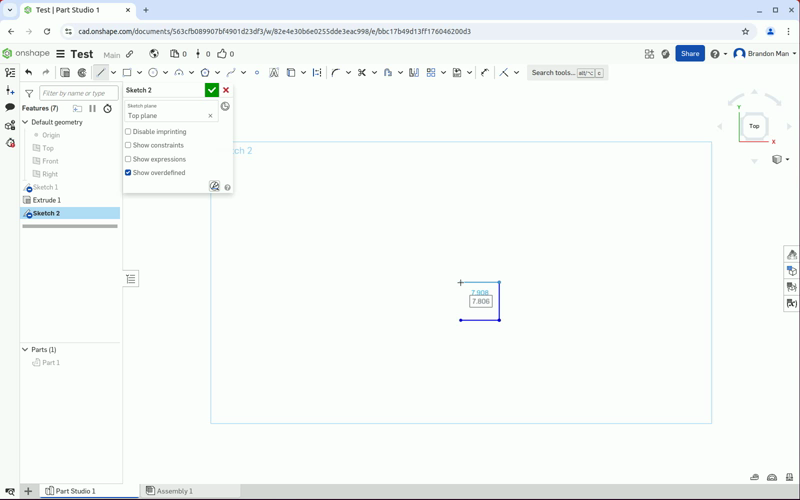
mouse_move(490, 282)
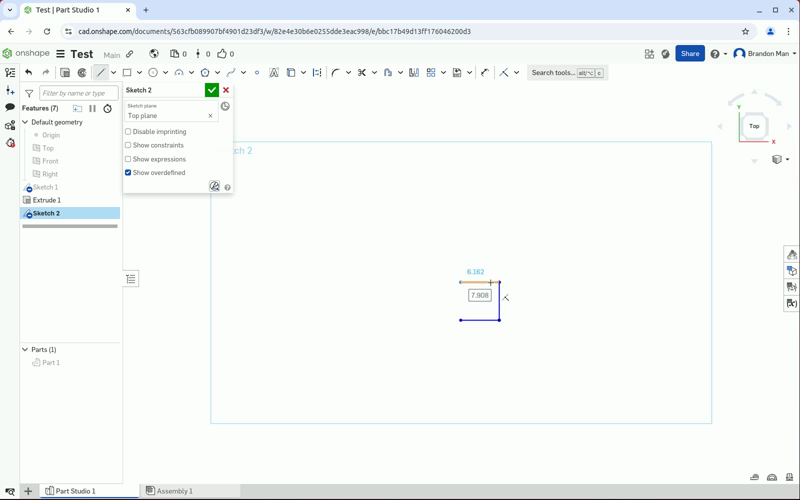
key_down(shift)
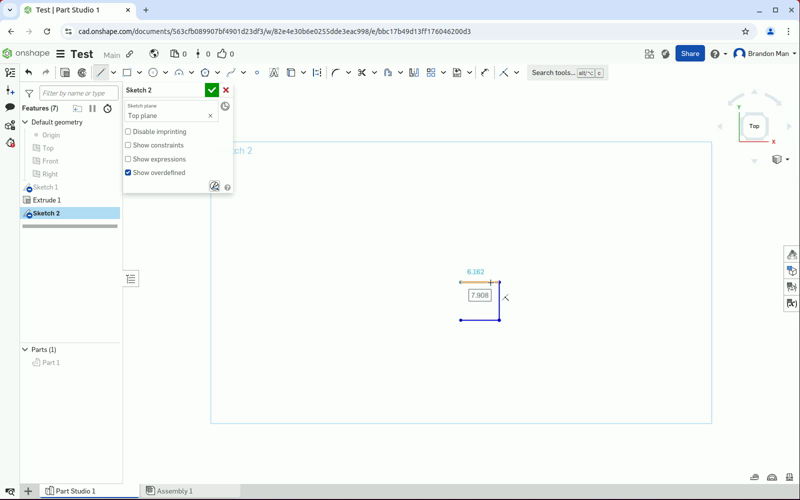
mouse_move(460, 320)
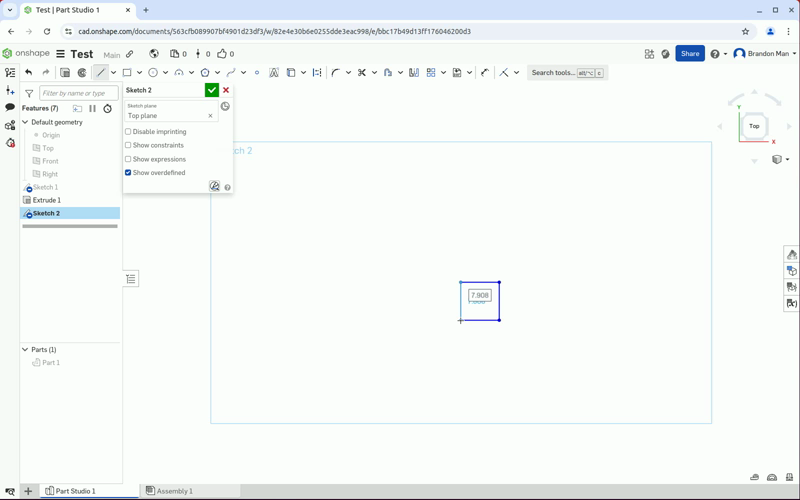
key_up(shift)
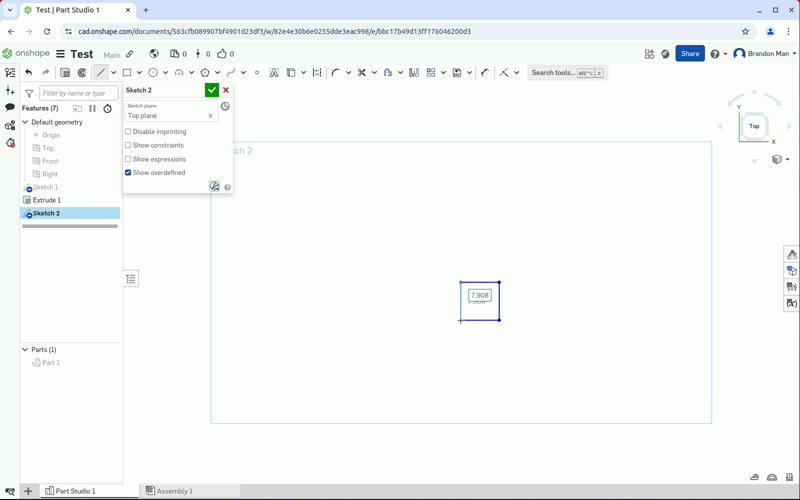
click(460, 320)
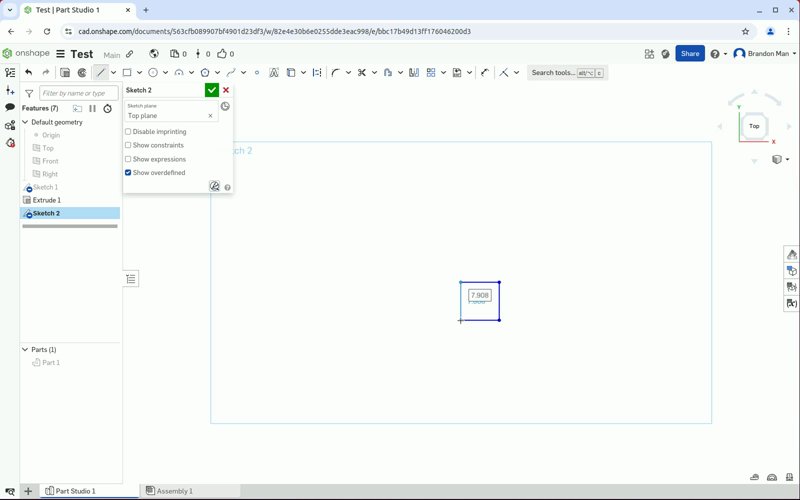
key(esc)
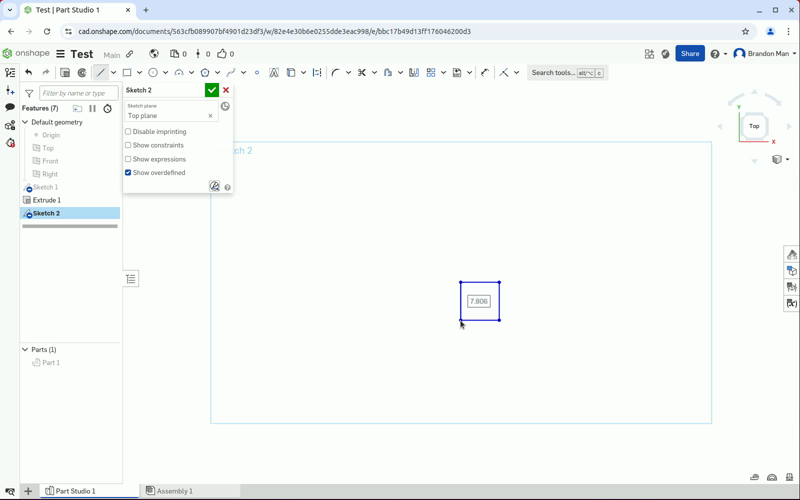
mouse_move(488, 311)
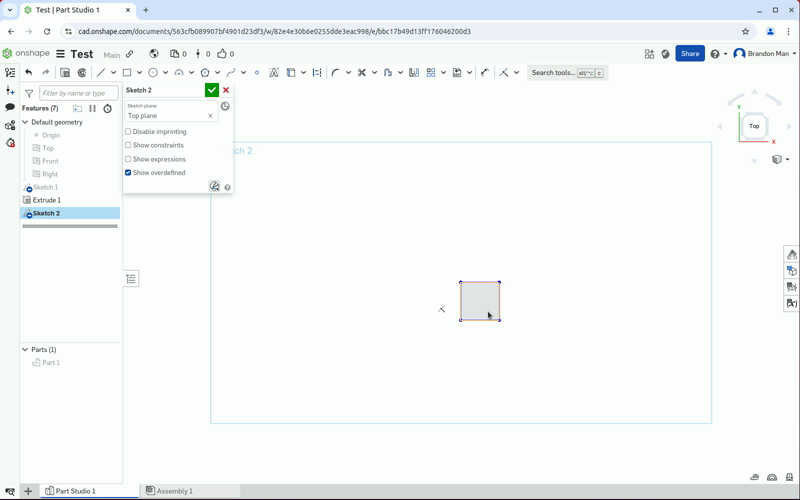
scroll(6)
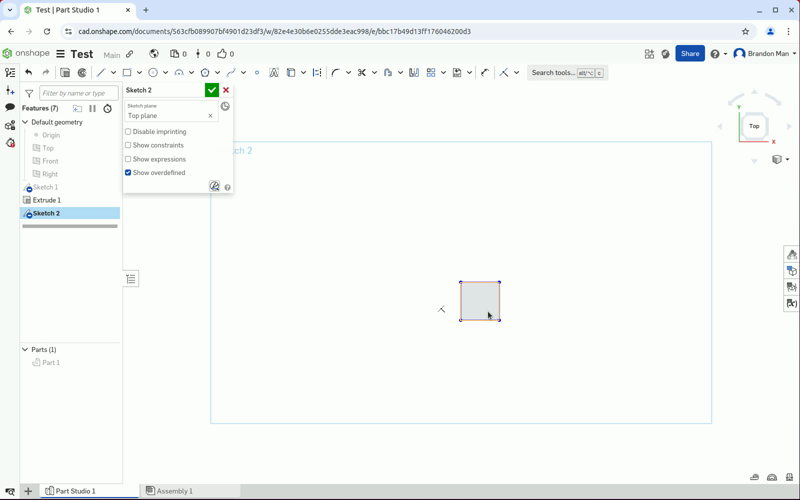
scroll(6)
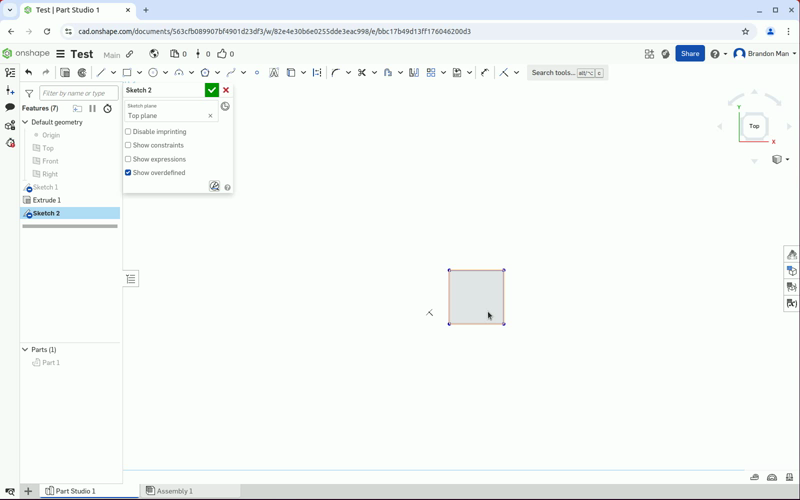
scroll(6)
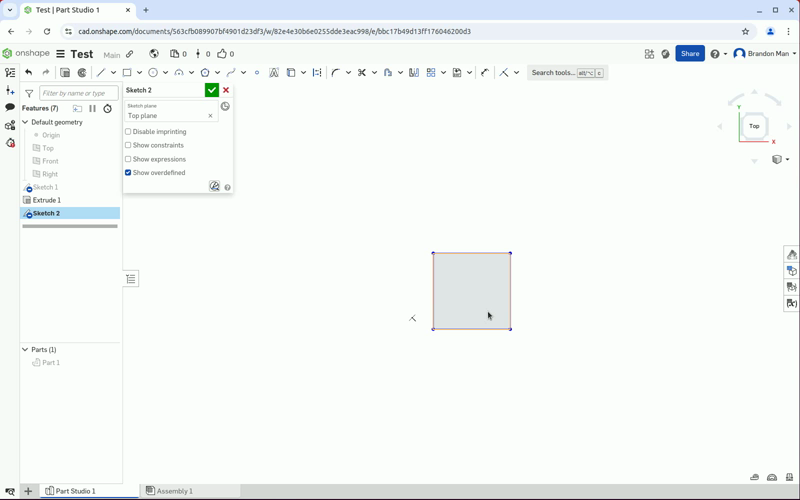
scroll(6)
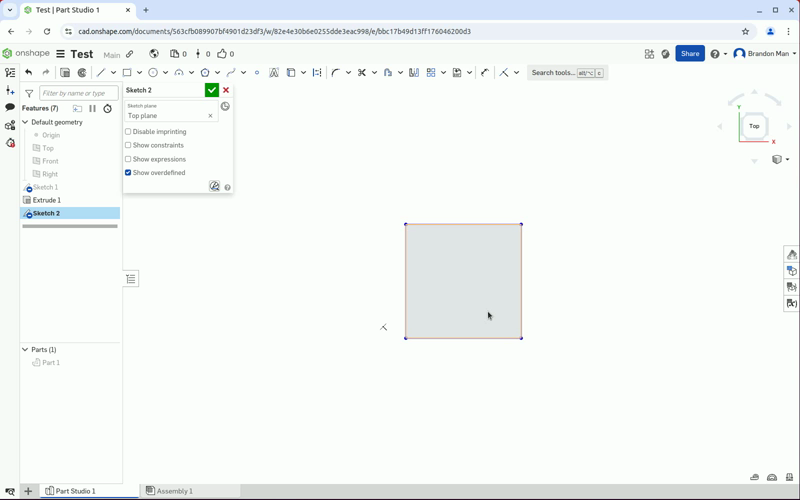
scroll(6)
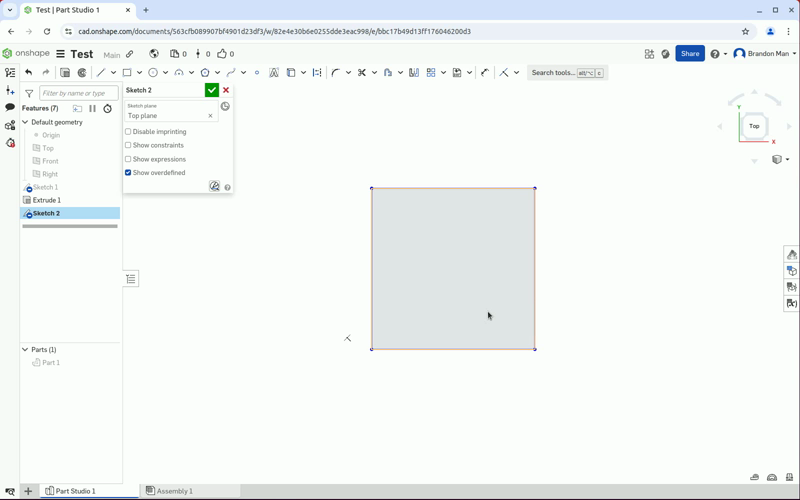
scroll(6)
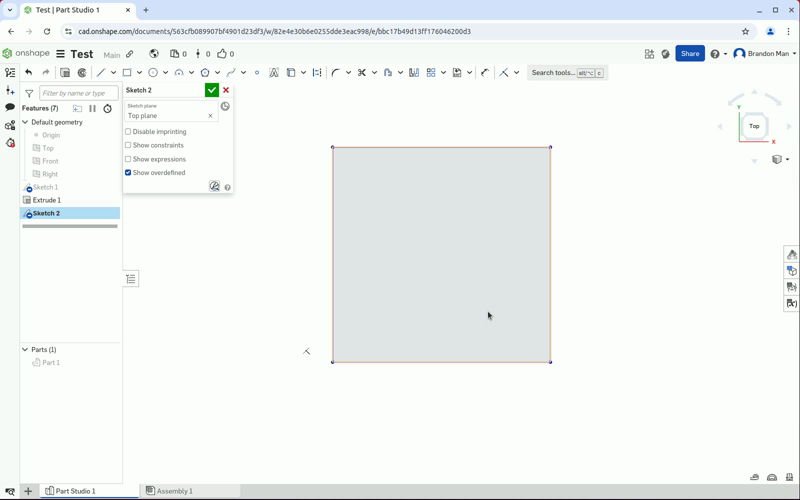
scroll(6)
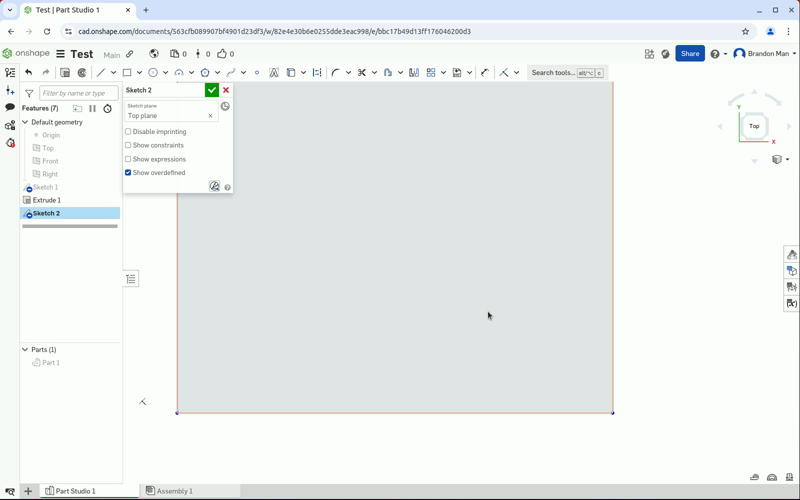
click(488, 311)
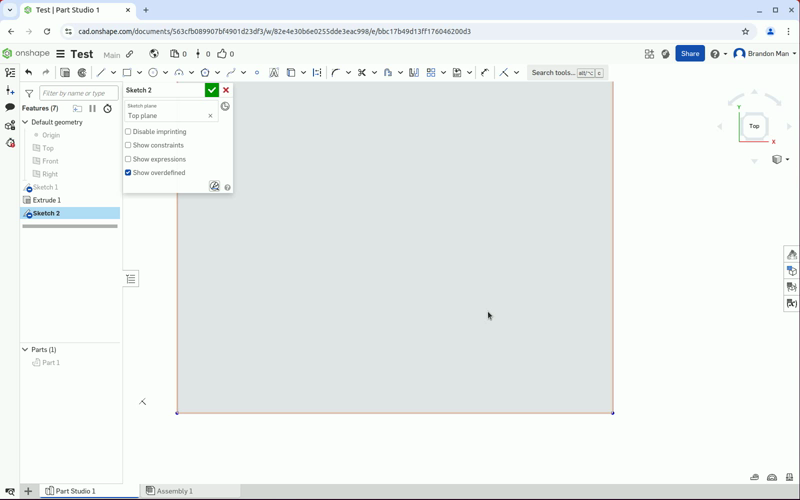
scroll(-6)
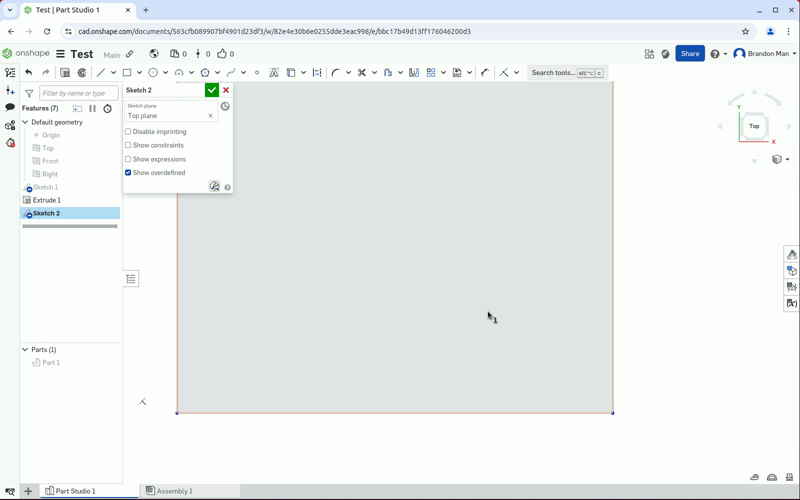
scroll(-6)
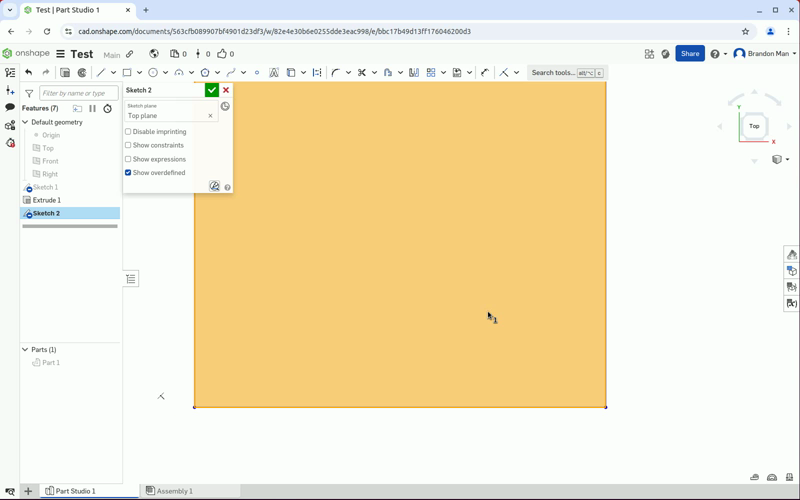
scroll(-6)
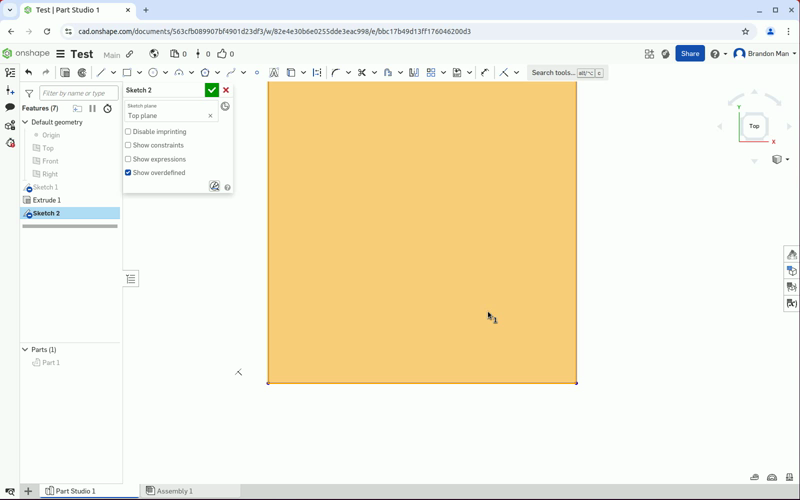
scroll(-6)
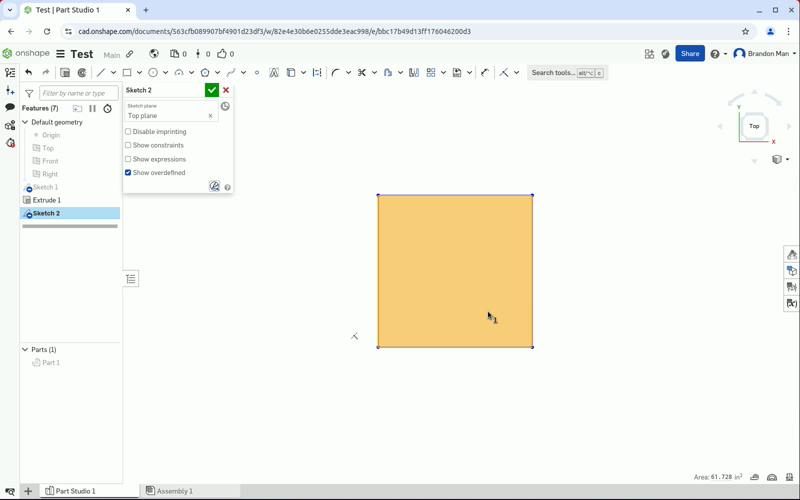
scroll(-6)
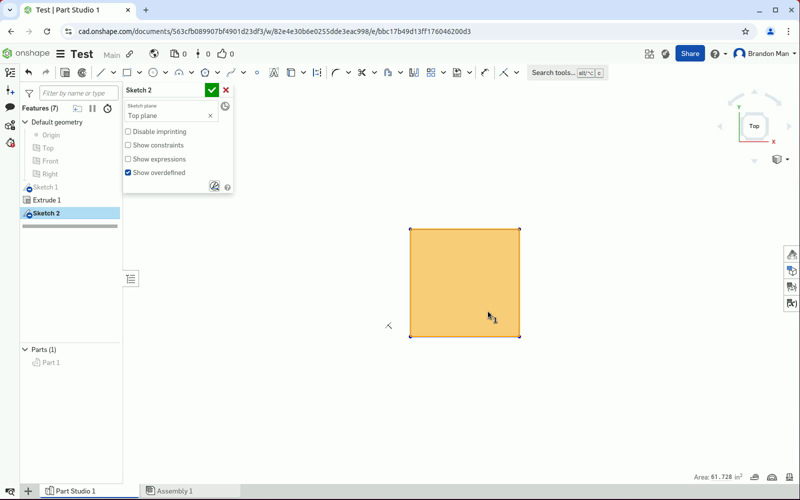
scroll(-6)
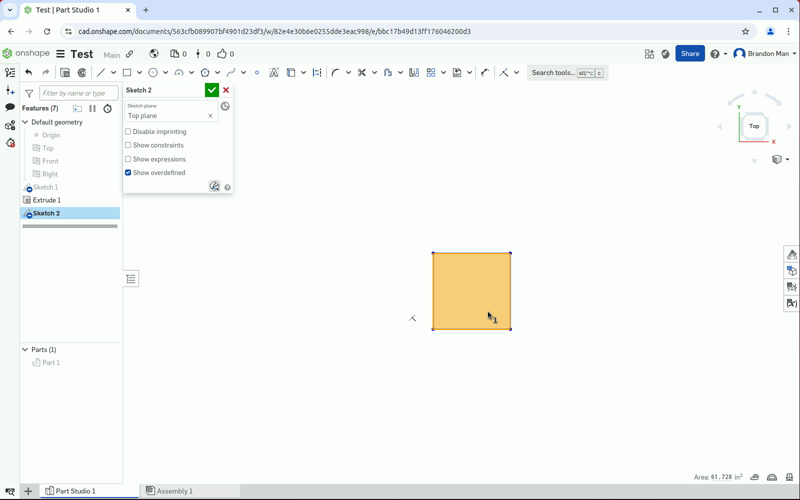
scroll(-6)
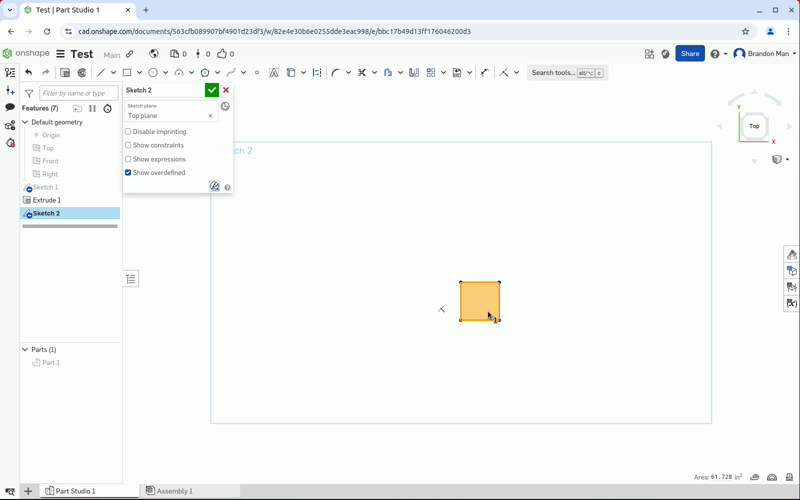
mouse_move(73, 352)
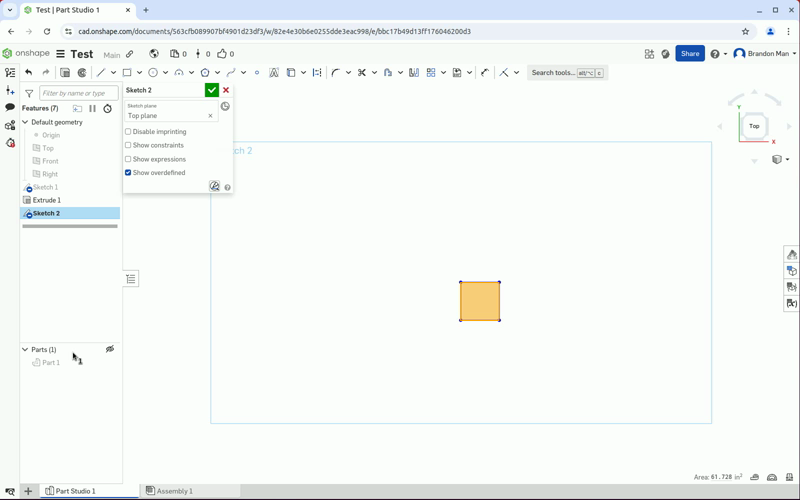
key(shift+y)
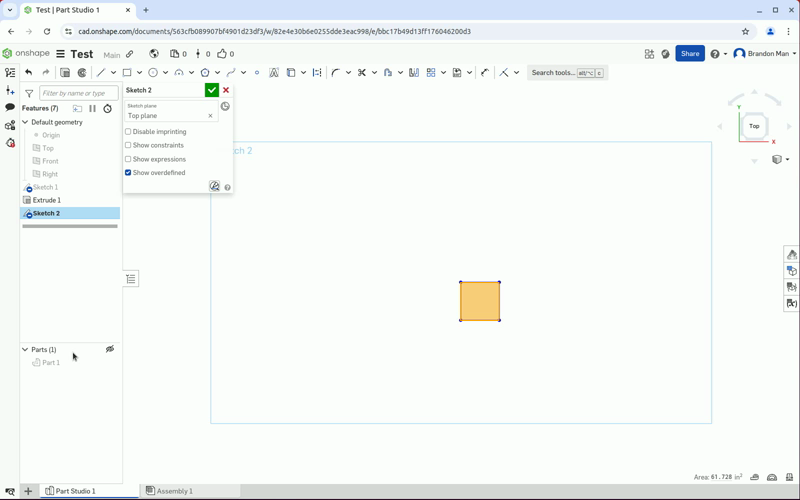
key(shift+e)
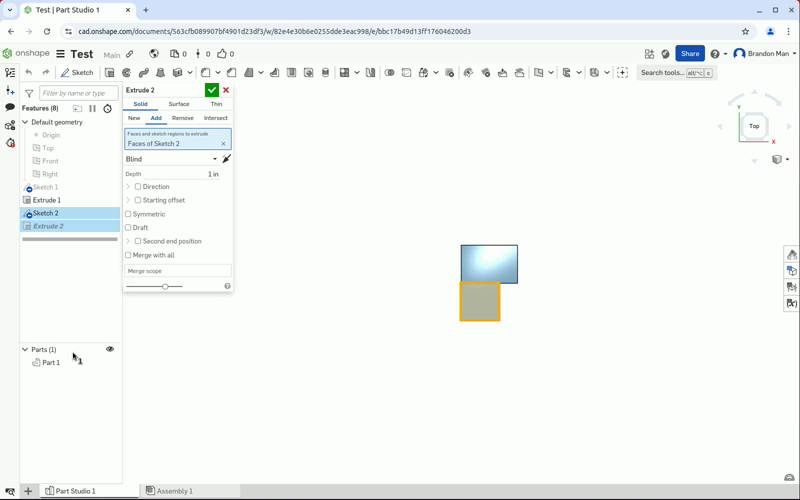
mouse_move(143, 106)
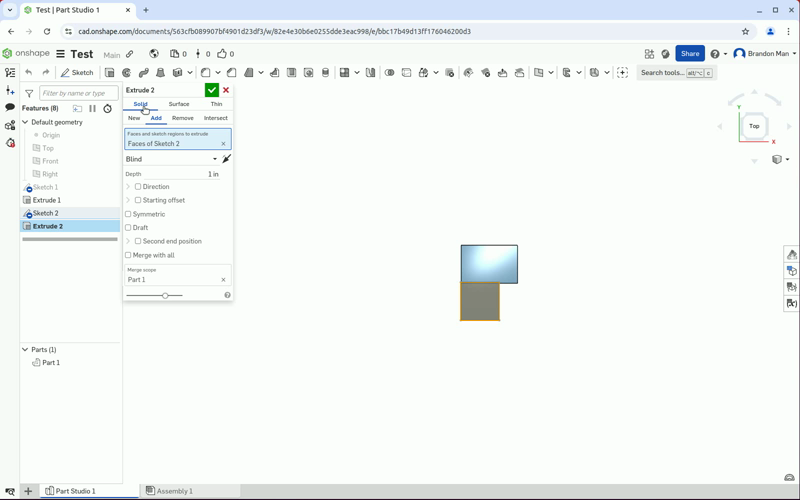
click(143, 106)
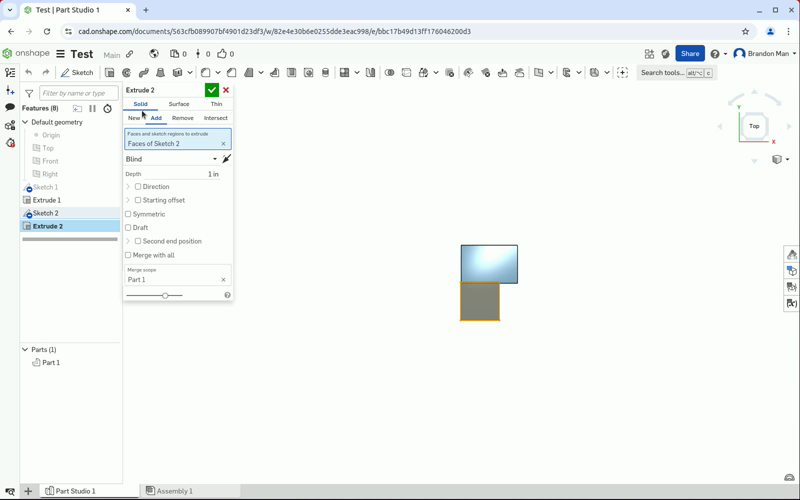
mouse_move(137, 120)
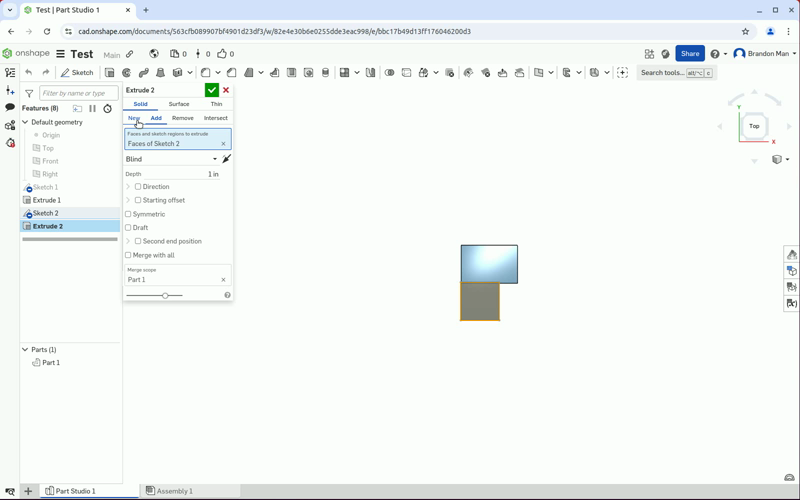
click(137, 120)
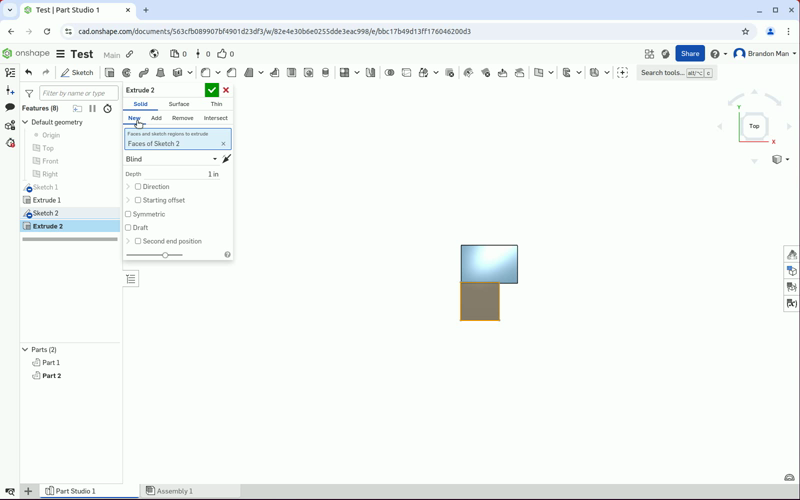
key(tab, 4)
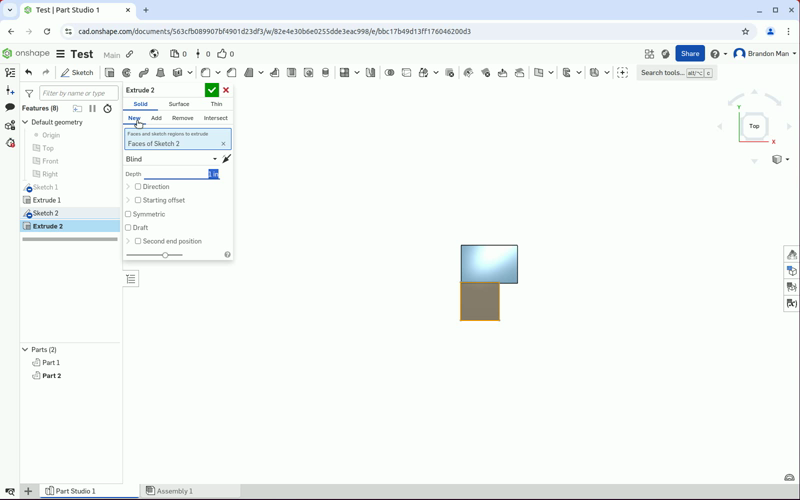
text(-15.405)
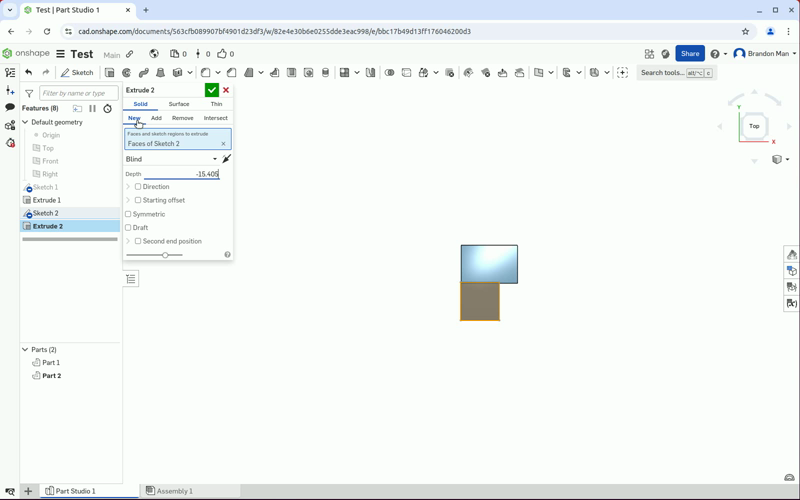
key(enter)
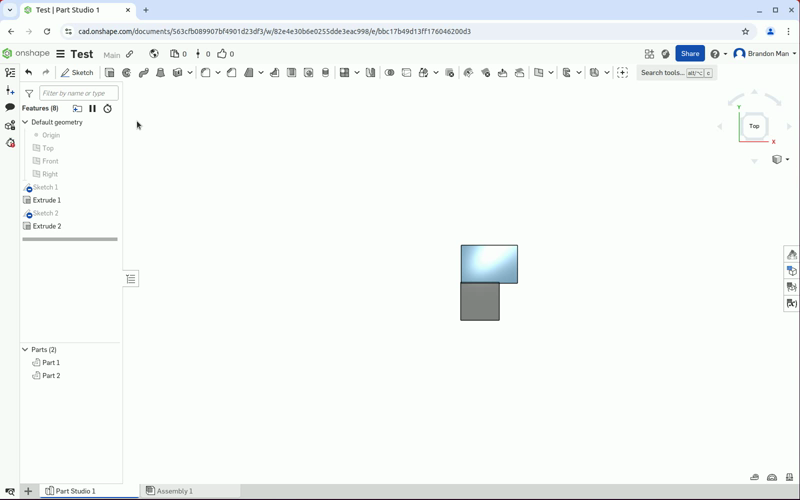
key(shift+h)
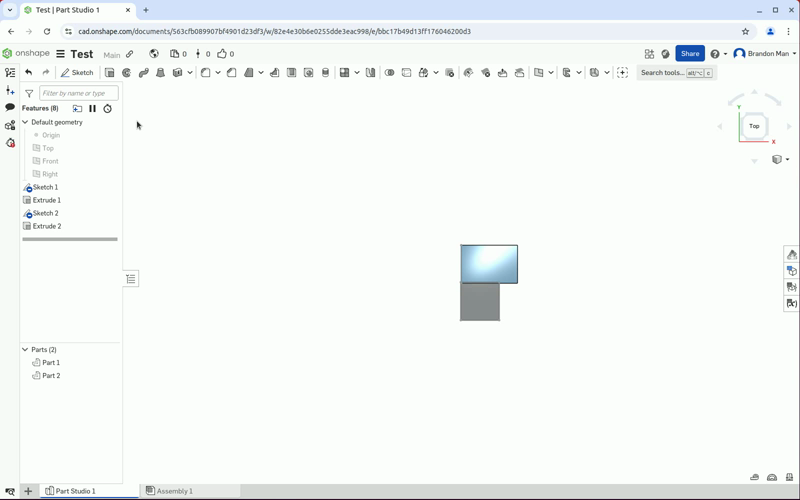
key(shift+h)
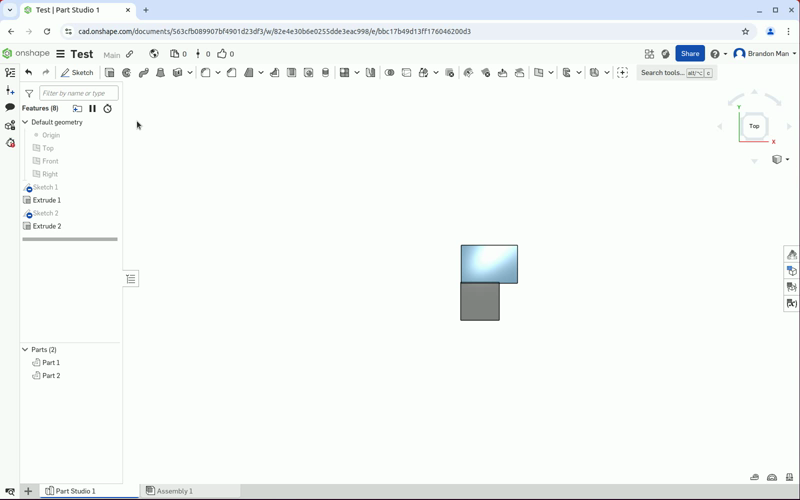
mouse_move(73, 189)
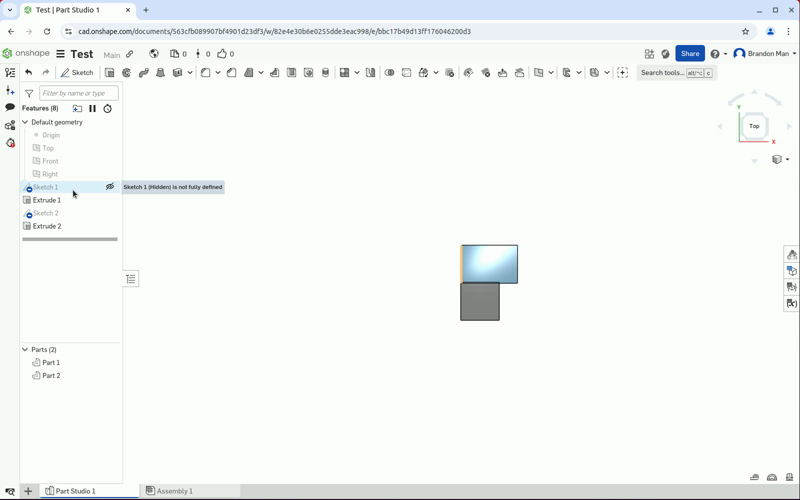
click(73, 189)
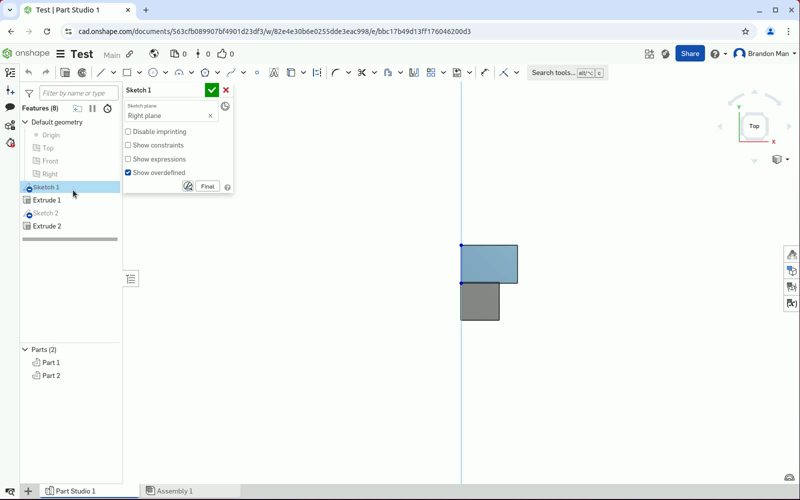
mouse_move(229, 92)
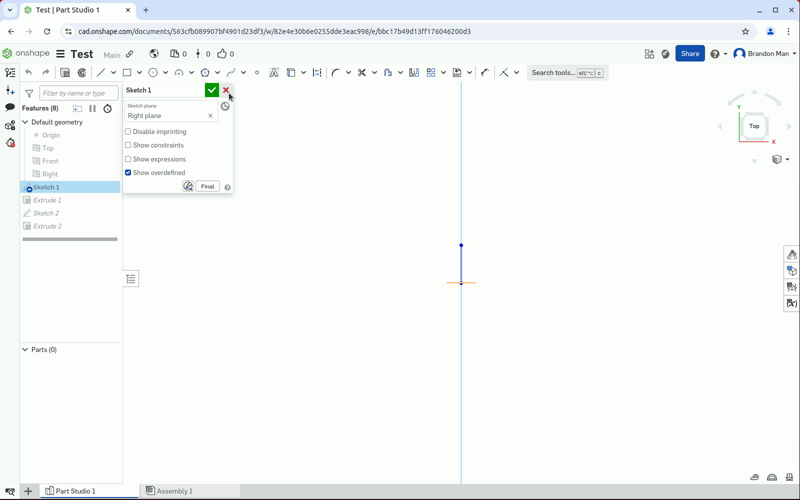
click(229, 92)
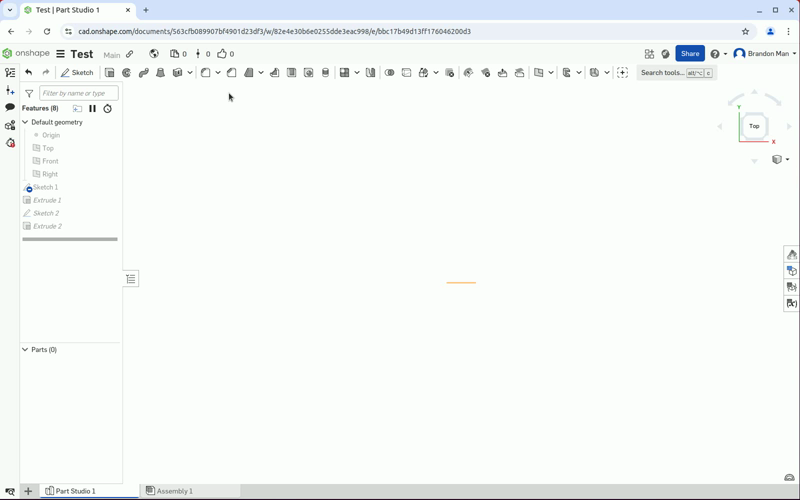
mouse_move(73, 352)
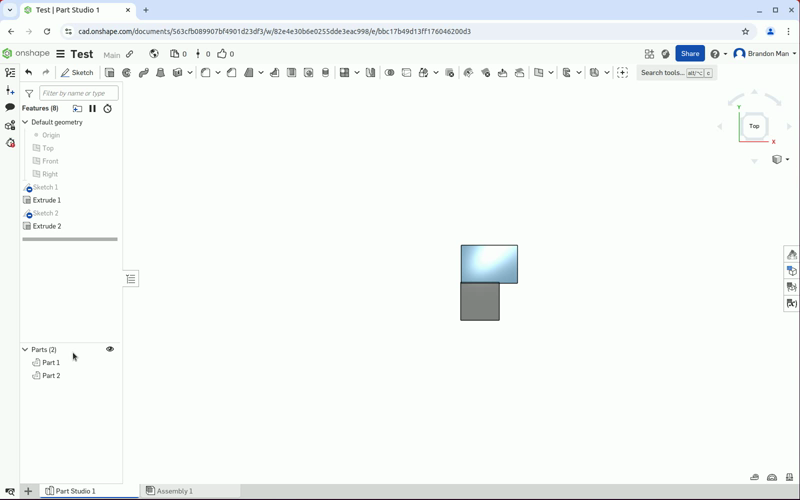
key(y)
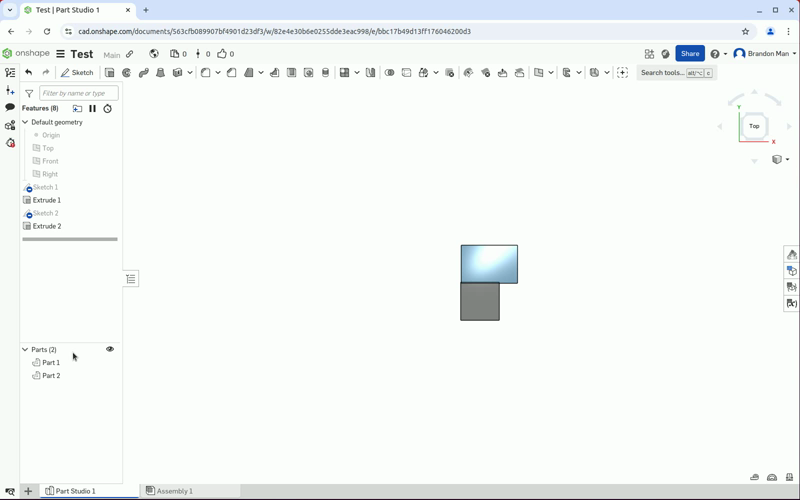
key(shift+p)
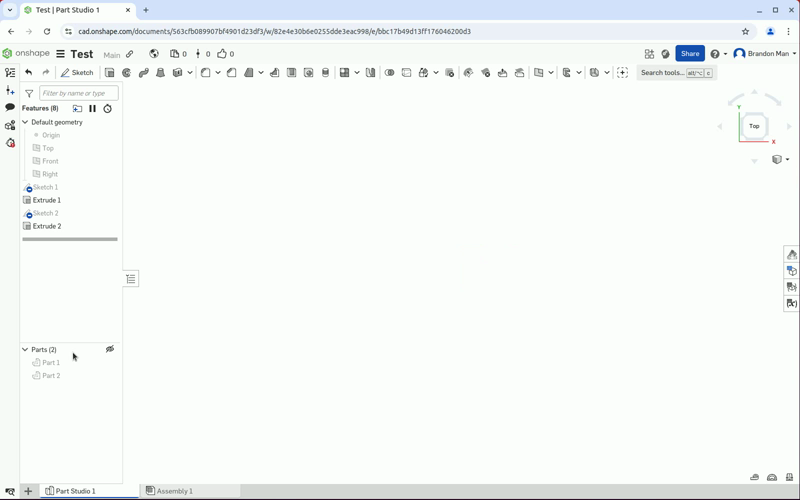
key(space)
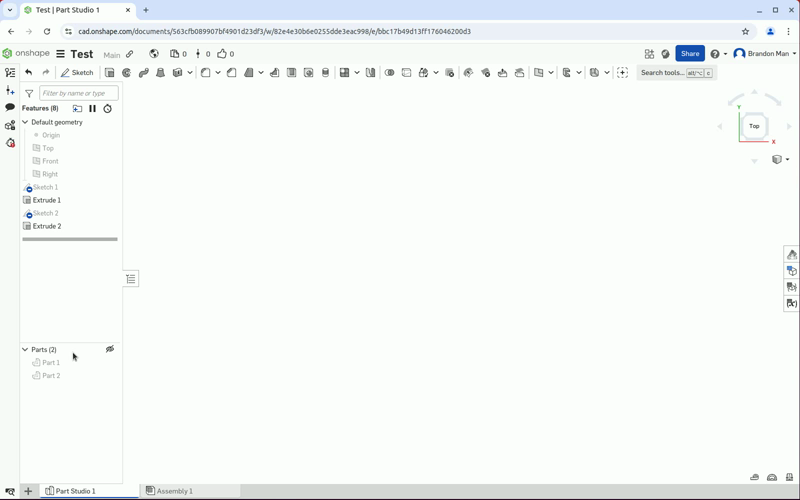
key_down(shift)
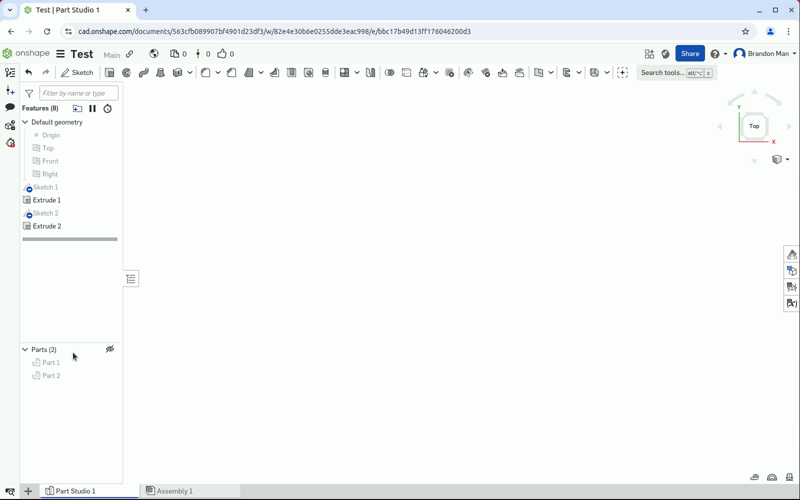
key(up)
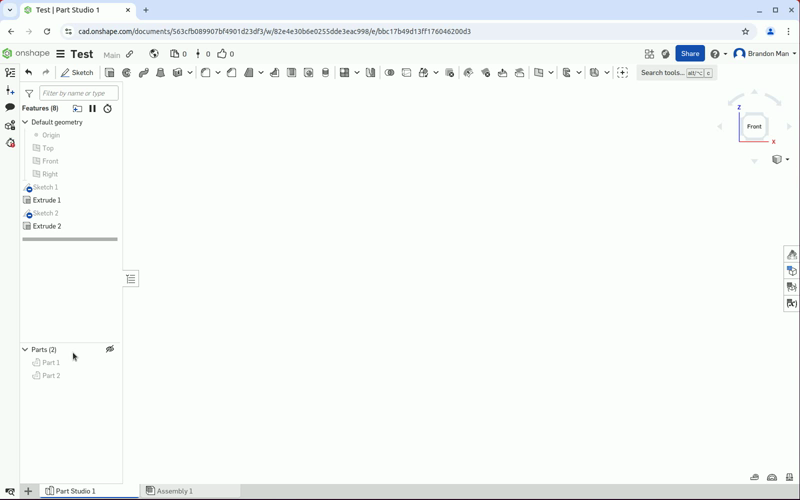
key_up(shift)
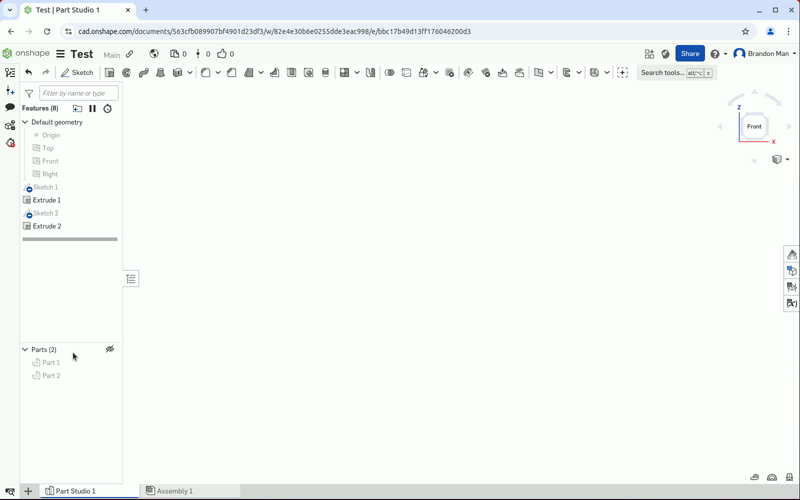
key(space)
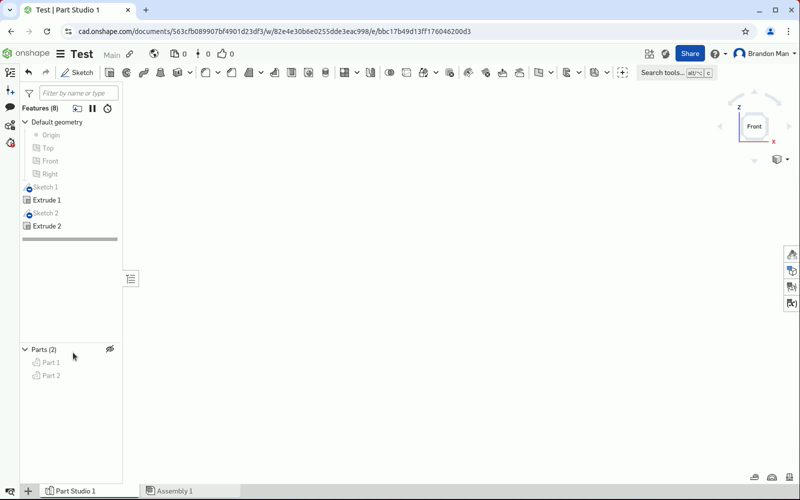
key_down(shift)
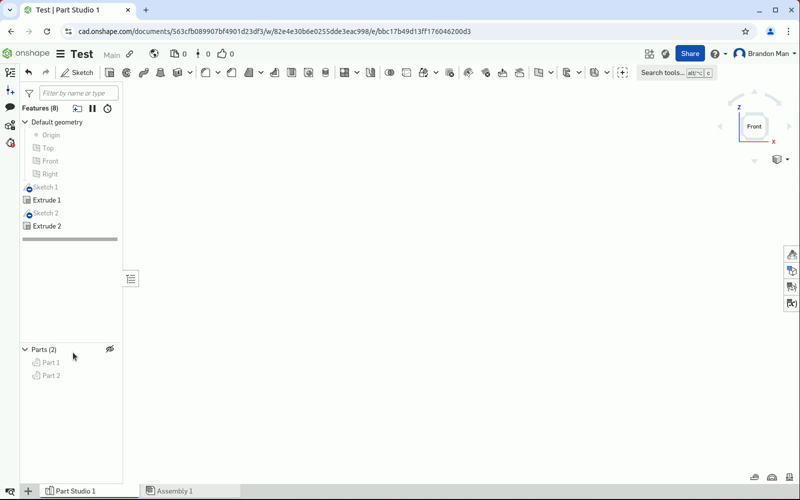
key(left)
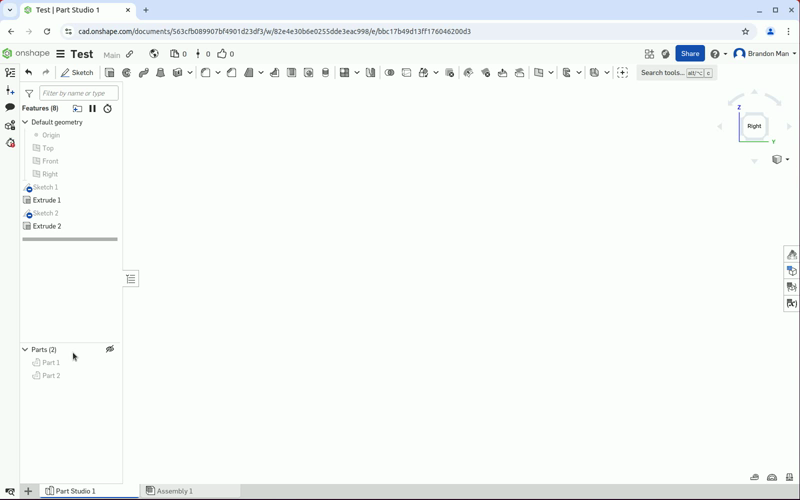
key_up(shift)
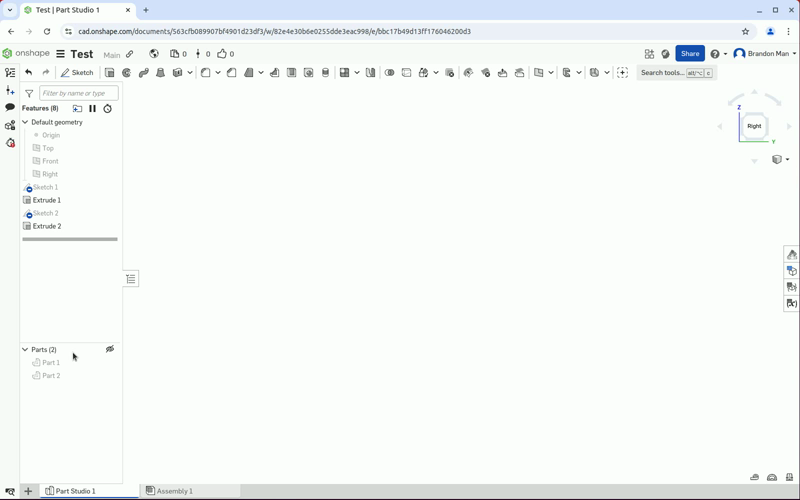
mouse_move(73, 352)
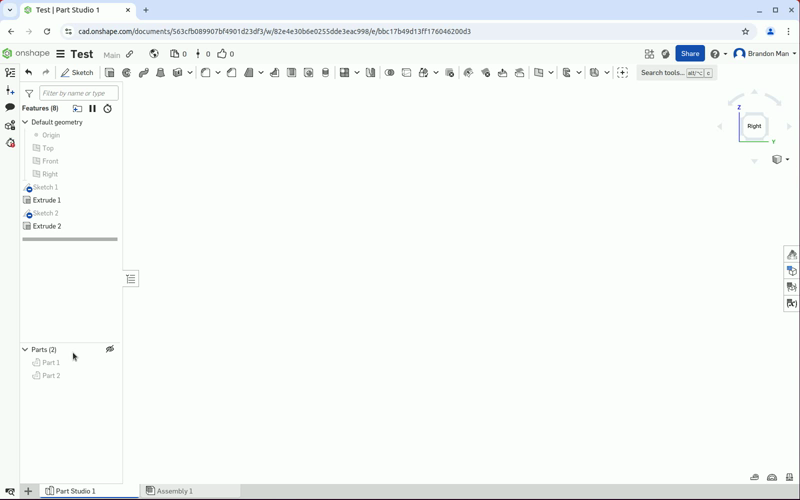
key(shift+y)
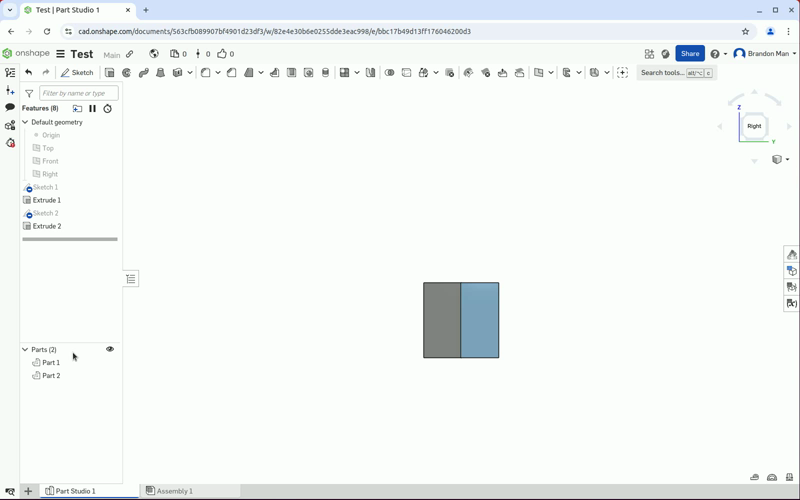
mouse_move(541, 75)
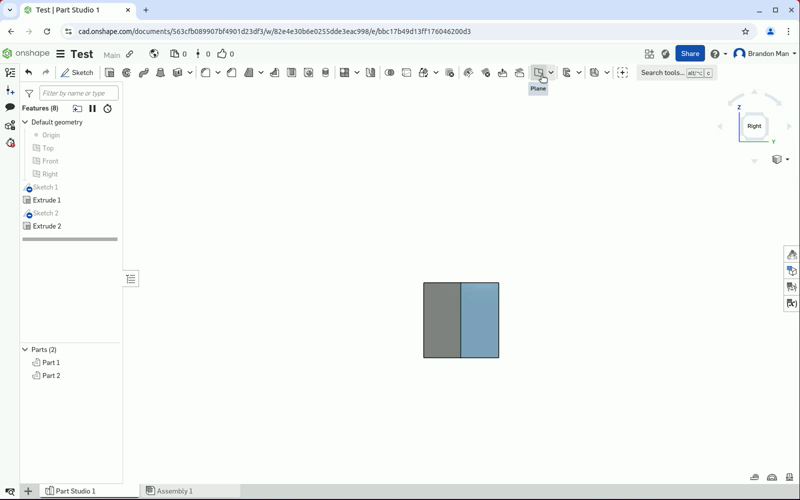
click(541, 75)
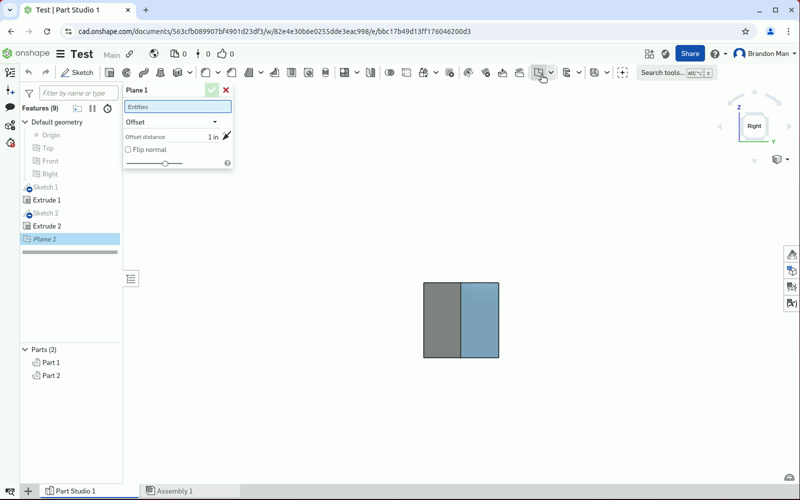
mouse_move(73, 176)
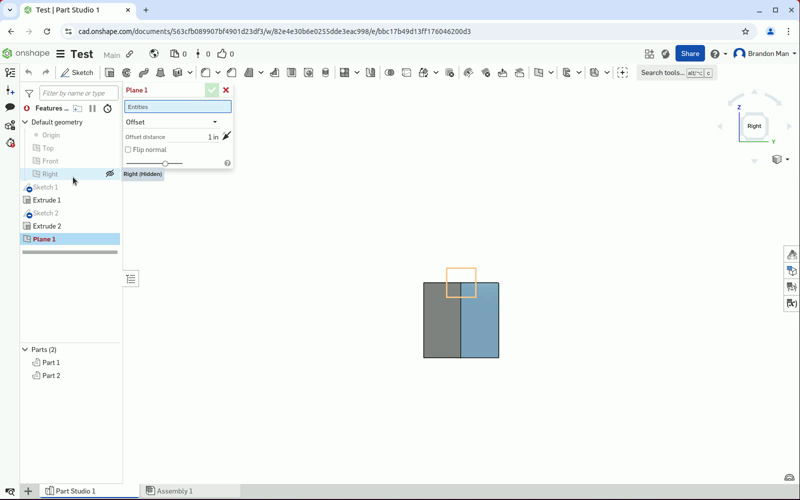
click(73, 176)
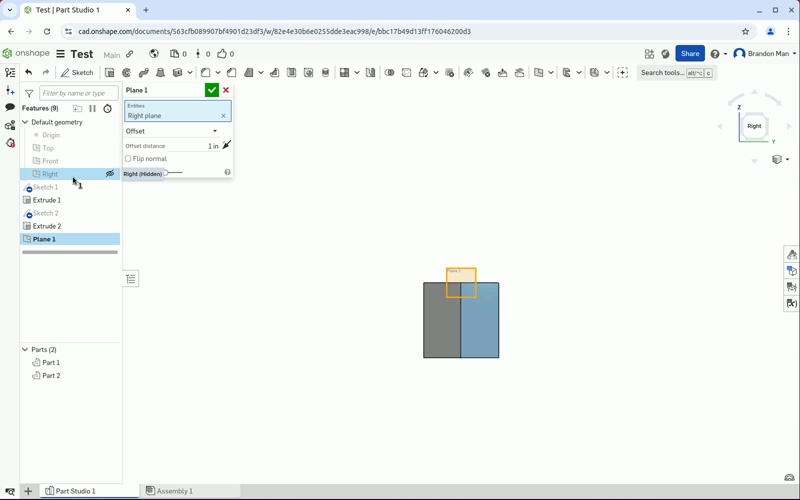
key(tab, 2)
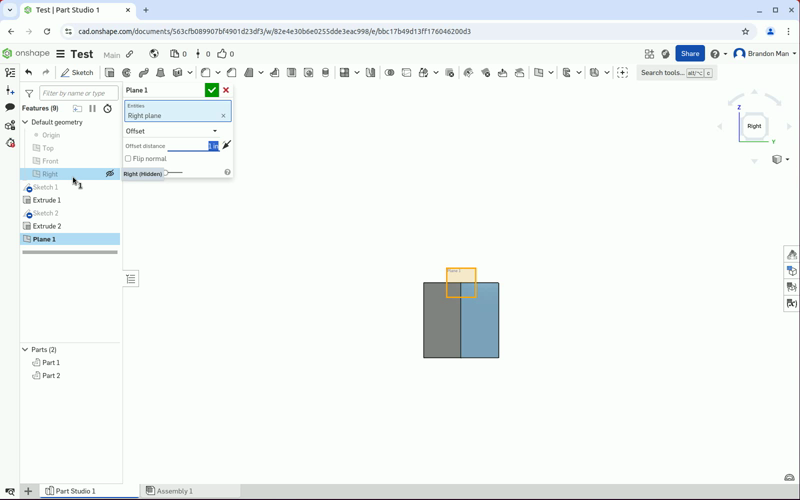
text(7.703)
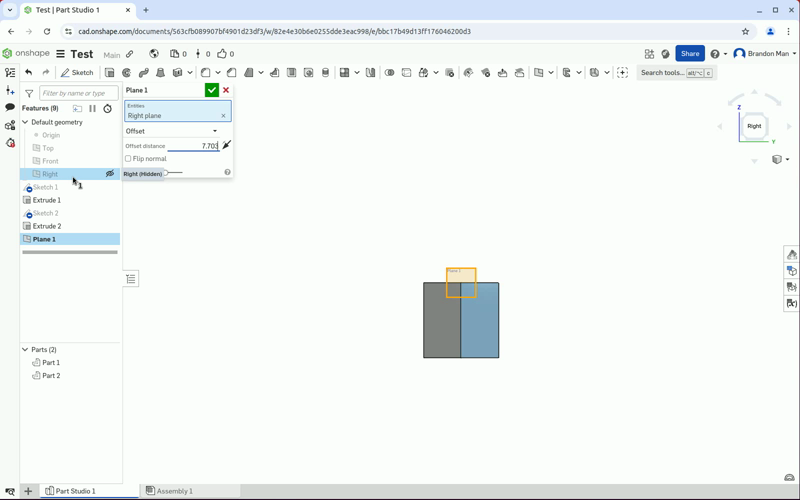
key(enter, 2)
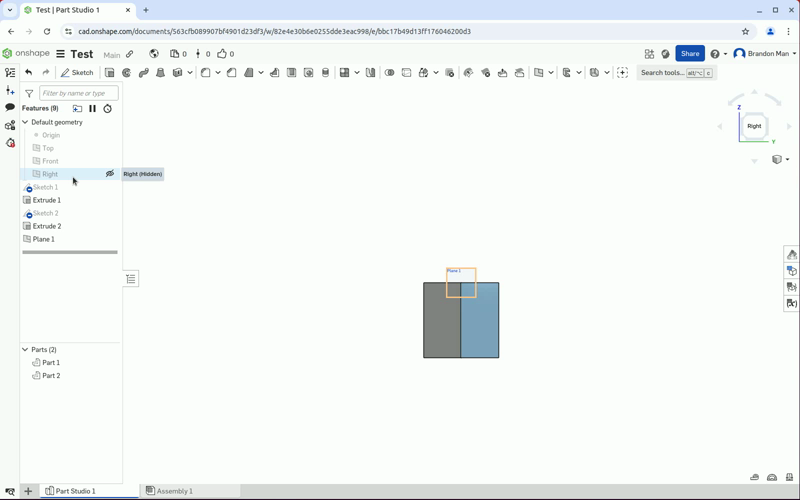
key(shift+s)
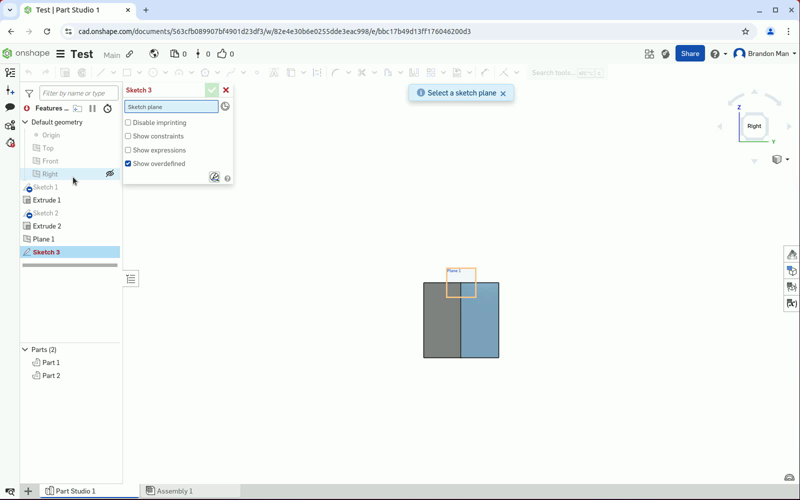
mouse_move(73, 241)
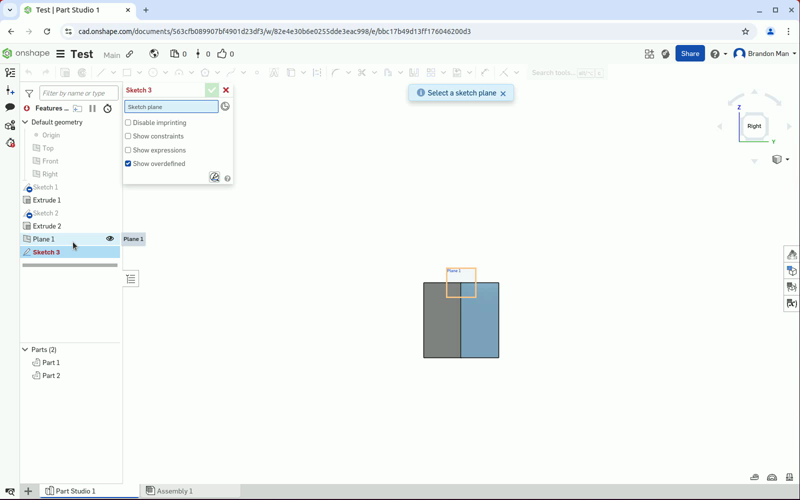
click(73, 241)
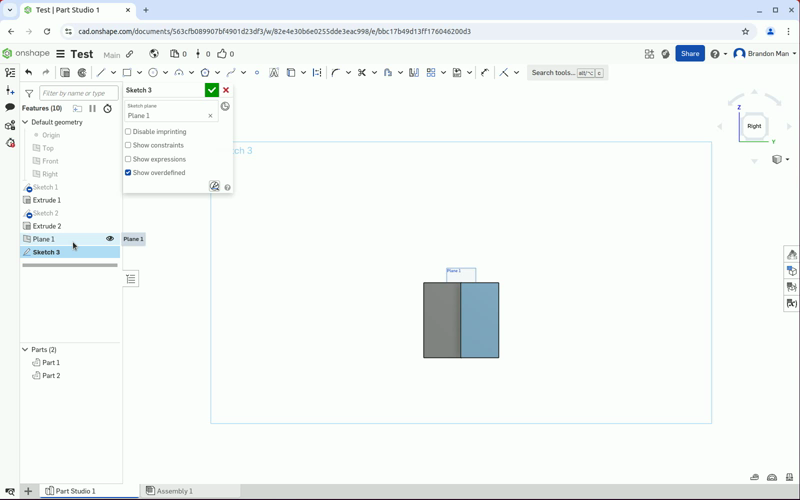
mouse_move(73, 352)
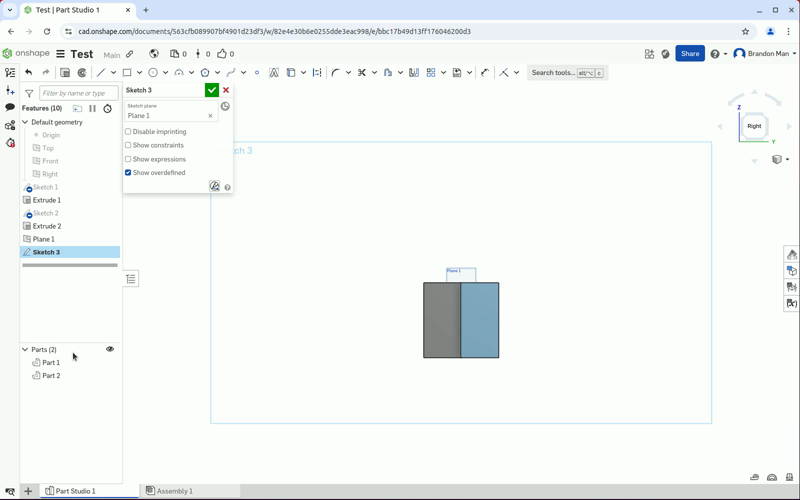
key(y)
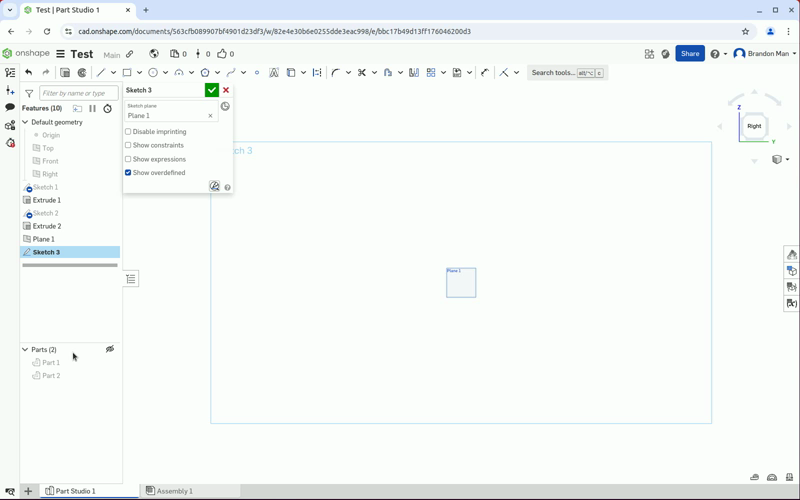
key(l)
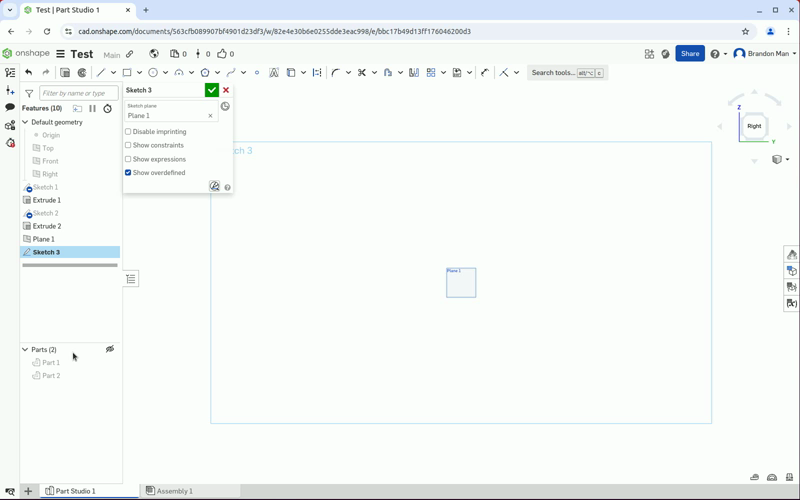
key_down(shift)
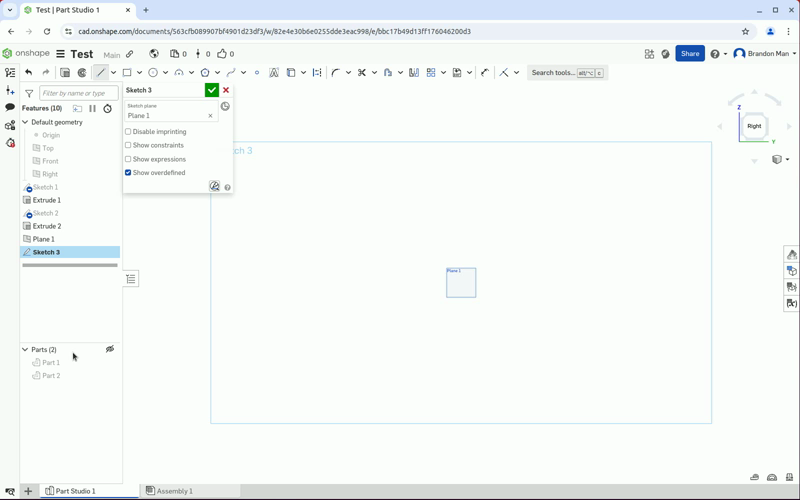
mouse_move(423, 339)
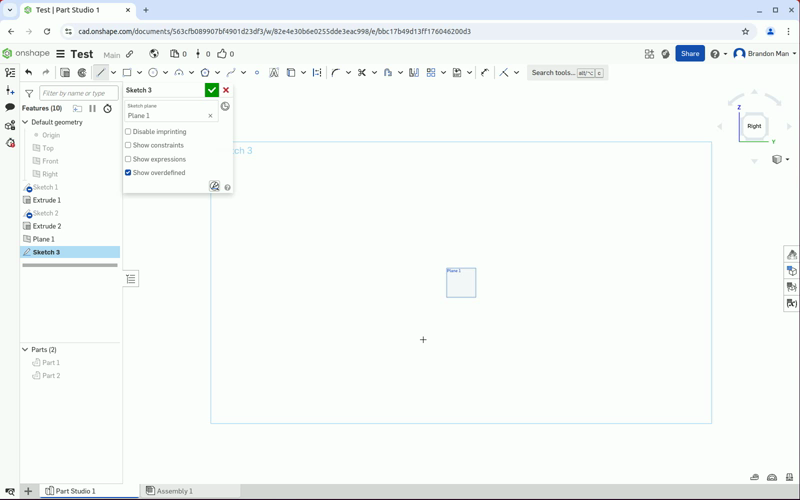
click(423, 339)
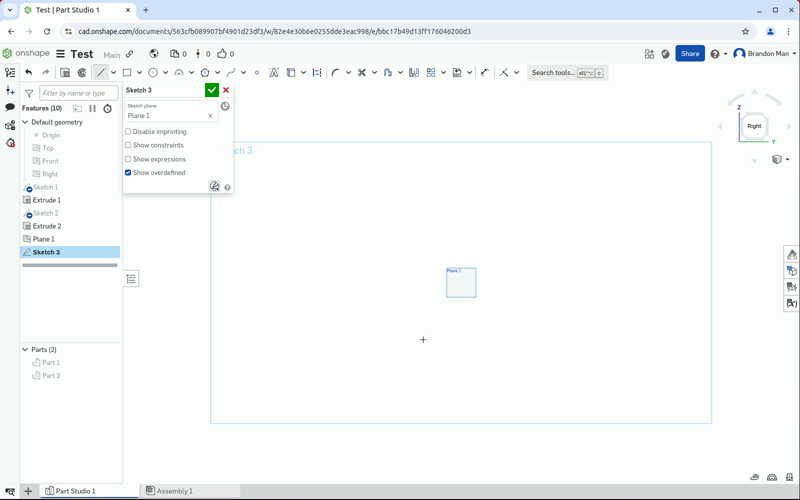
key_up(shift)
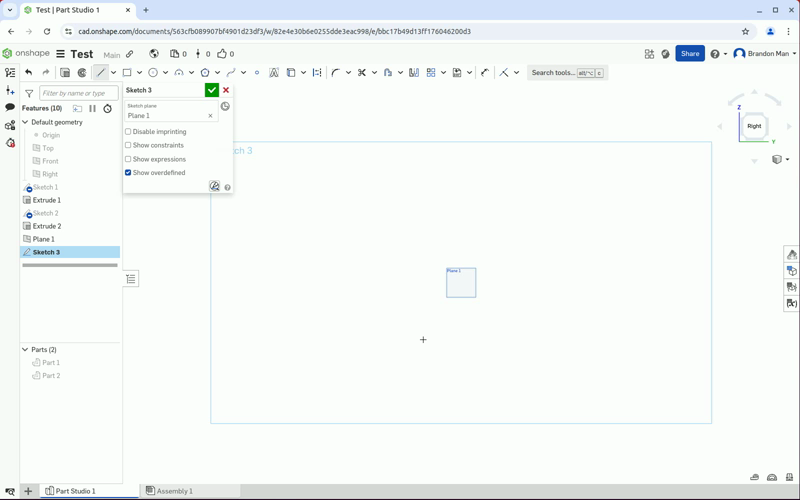
key_down(shift)
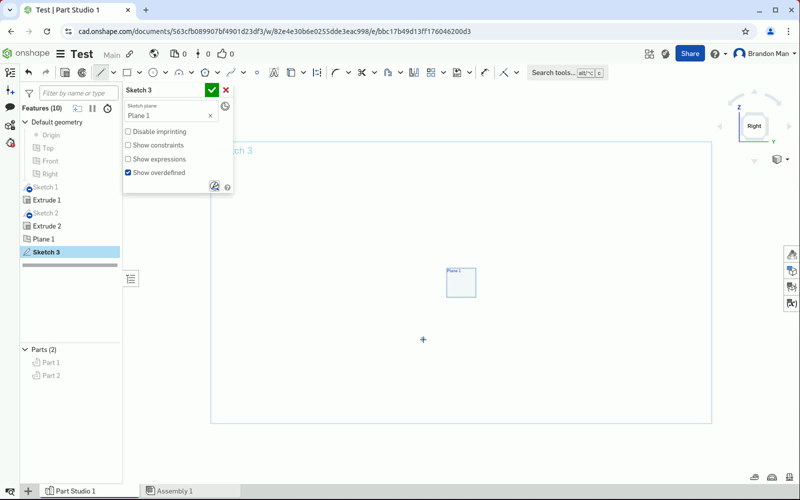
mouse_move(453, 339)
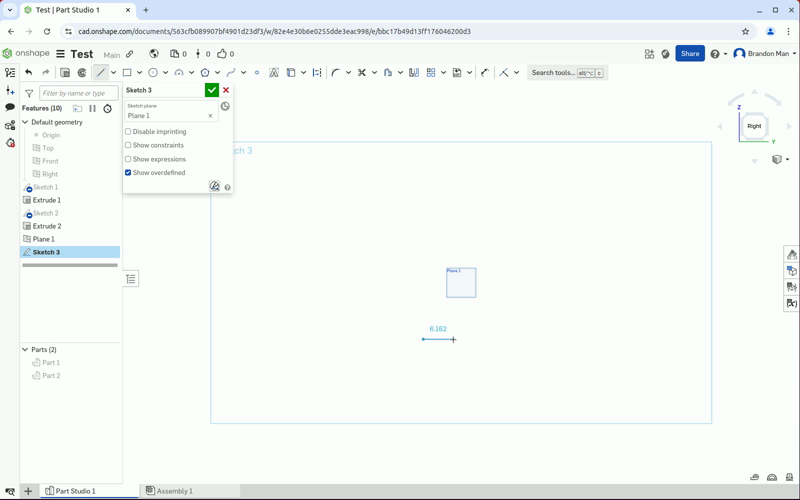
mouse_move(442, 339)
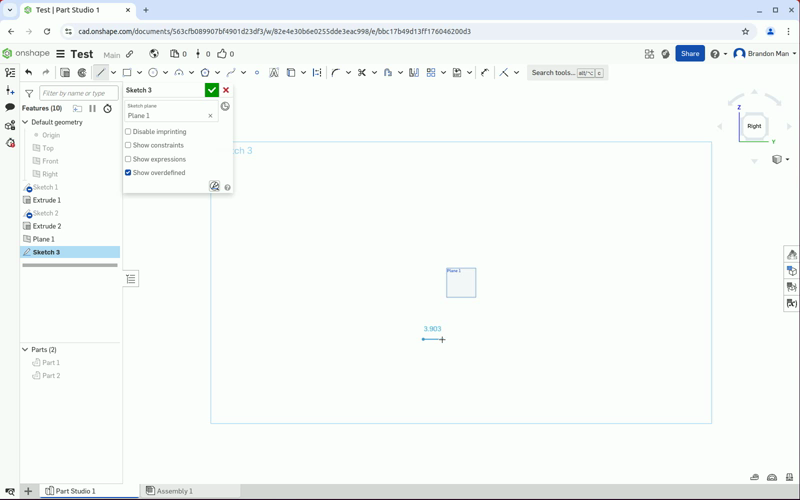
click(442, 339)
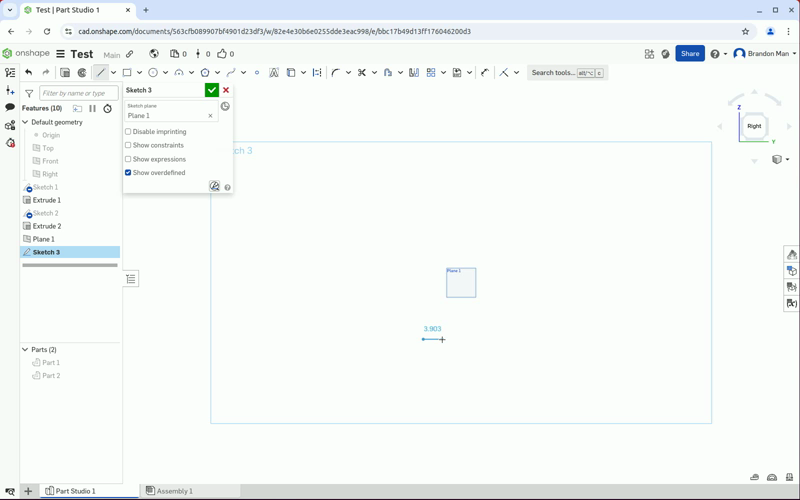
key_up(shift)
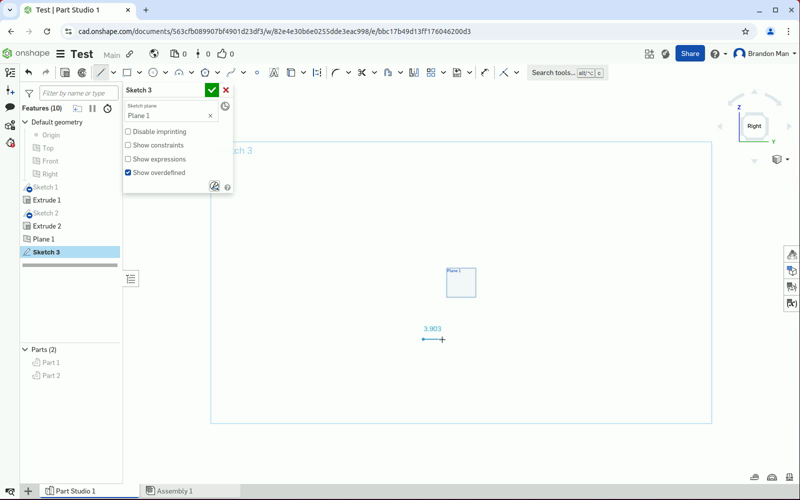
key_down(shift)
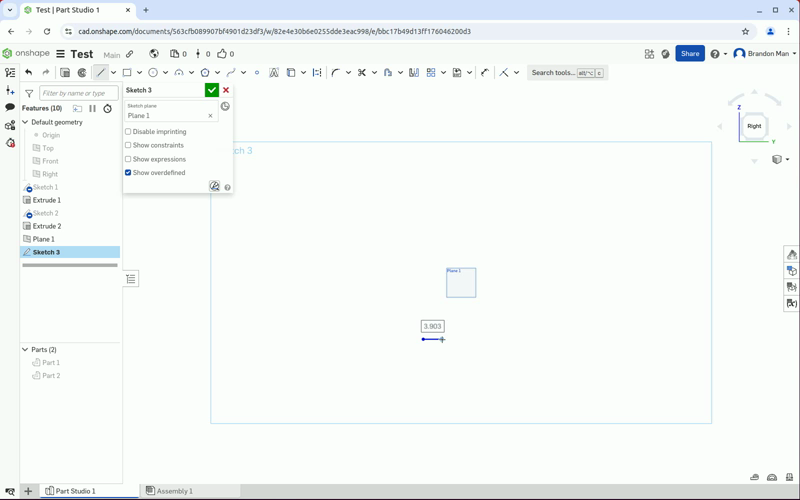
mouse_move(472, 339)
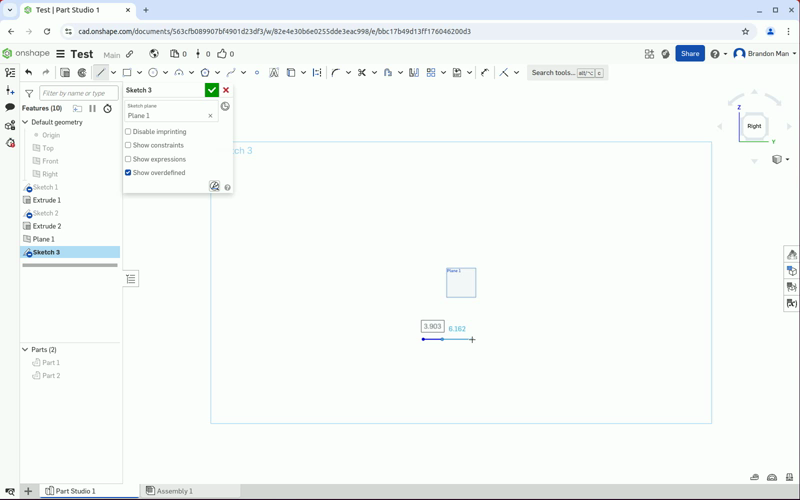
mouse_move(442, 300)
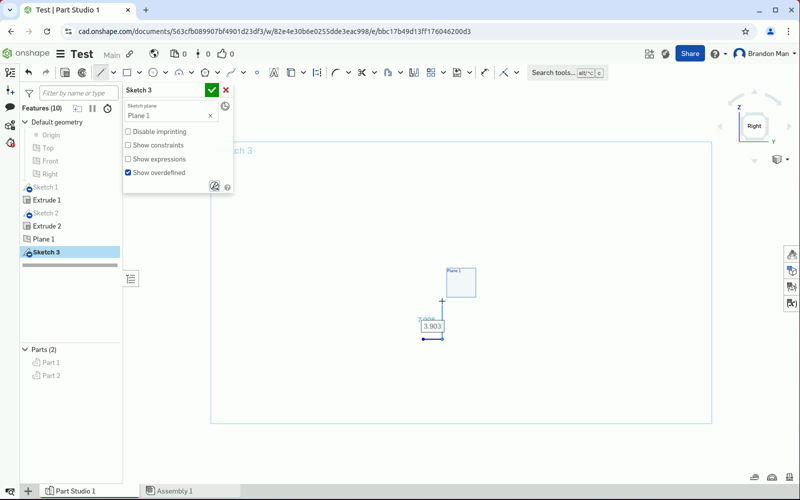
click(442, 300)
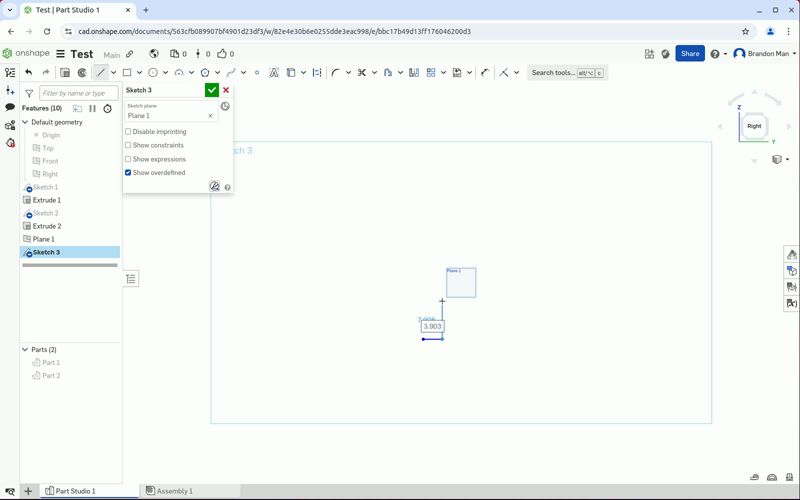
key_up(shift)
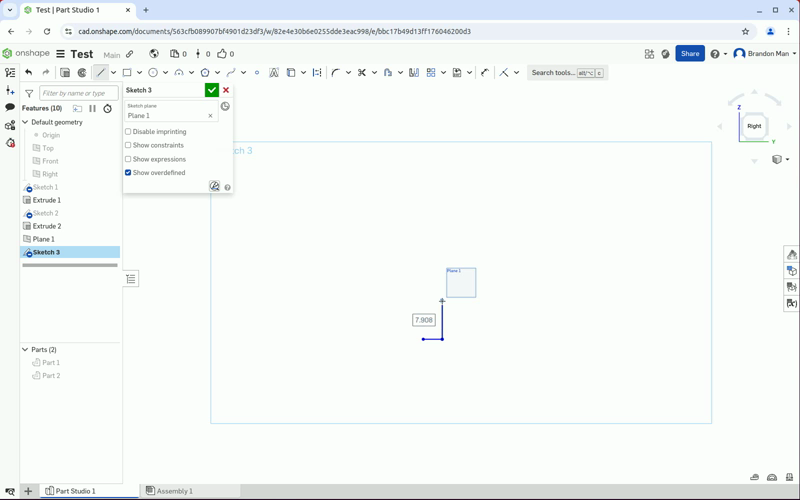
key_down(shift)
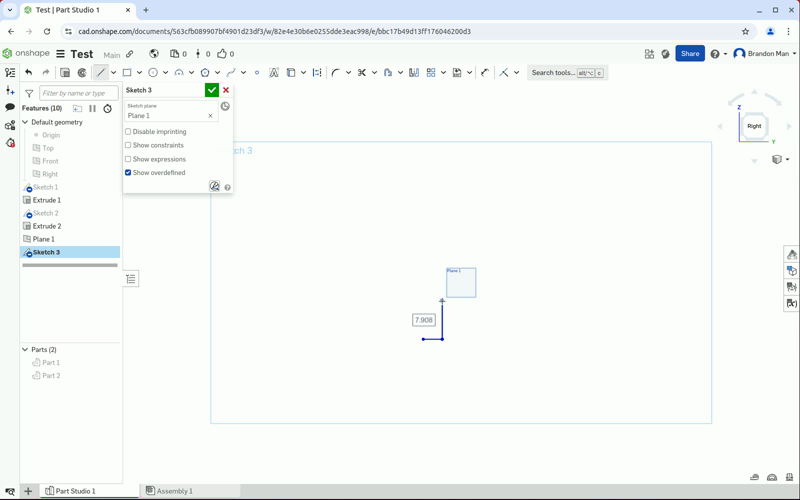
mouse_move(472, 300)
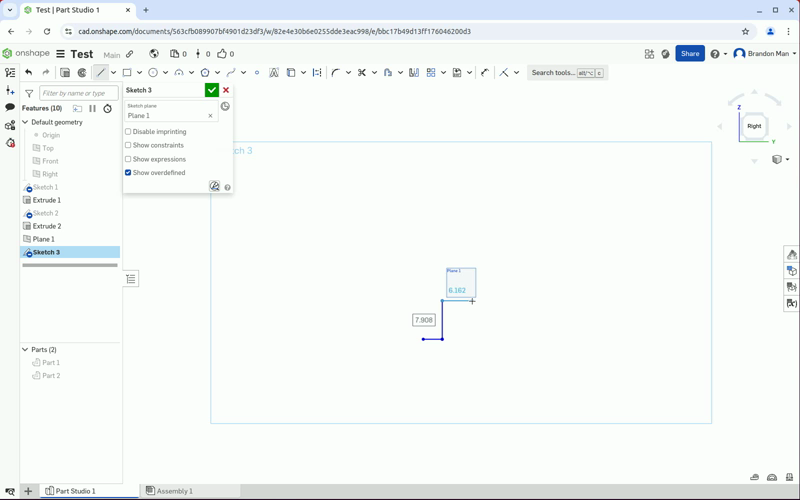
mouse_move(423, 300)
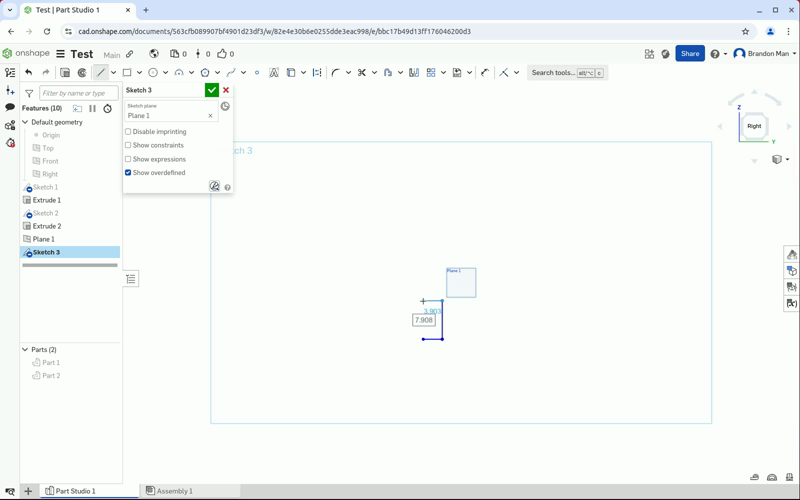
click(423, 300)
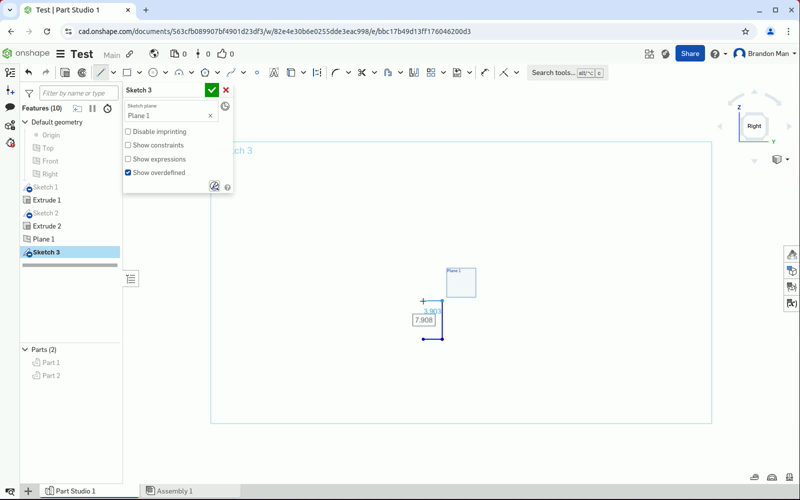
key_up(shift)
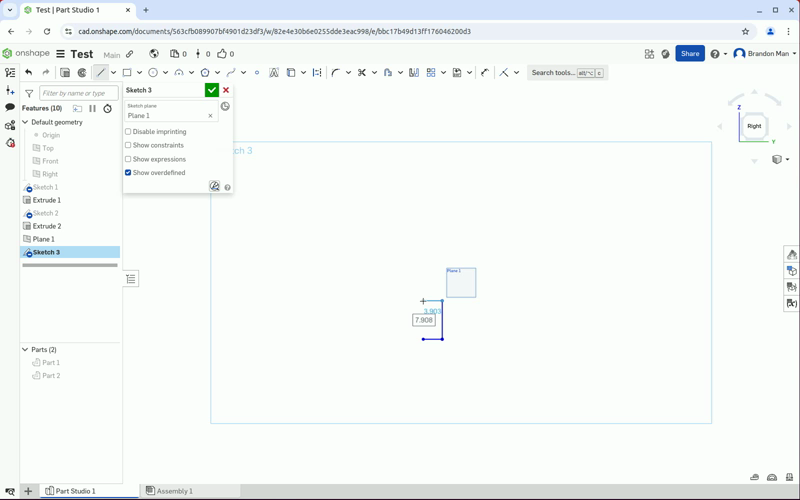
mouse_move(453, 300)
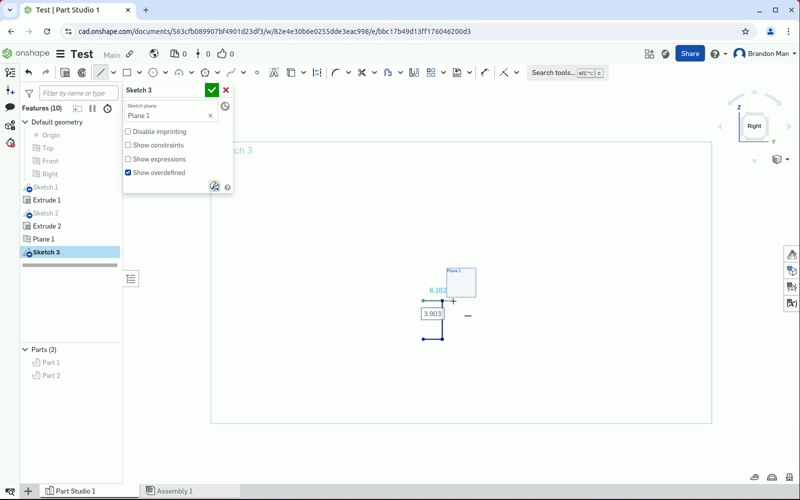
key_down(shift)
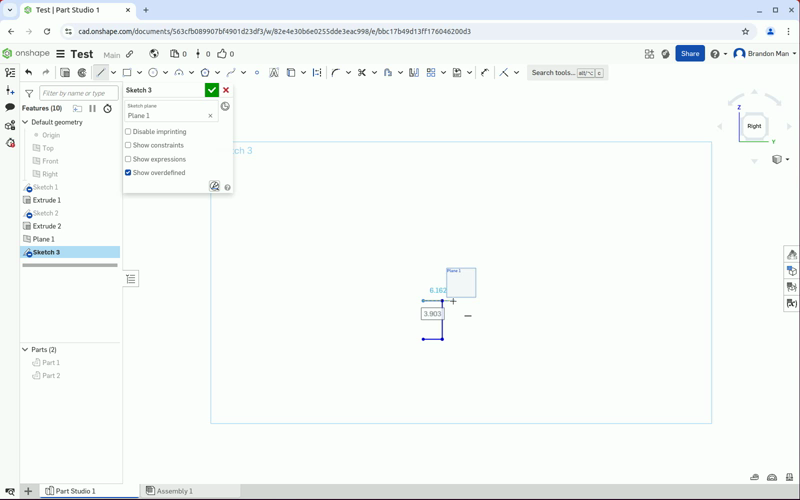
mouse_move(423, 339)
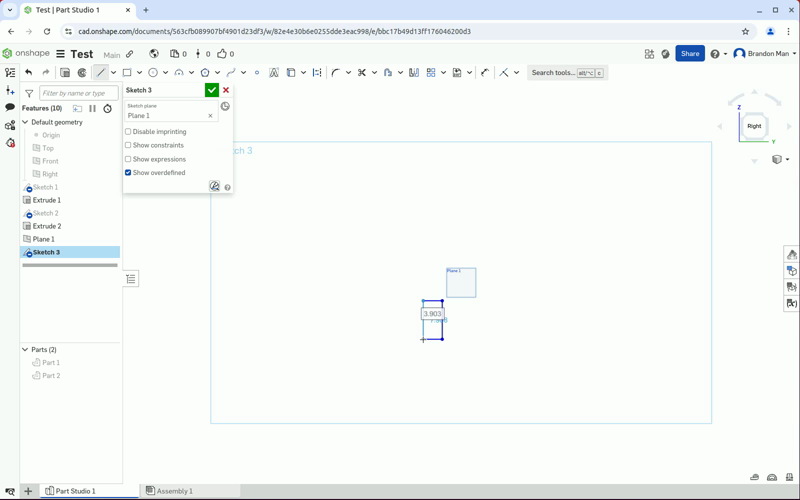
key_up(shift)
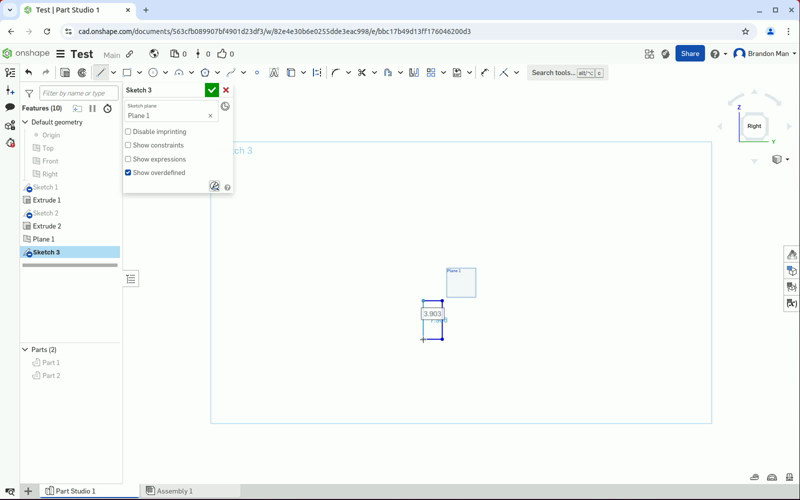
click(423, 339)
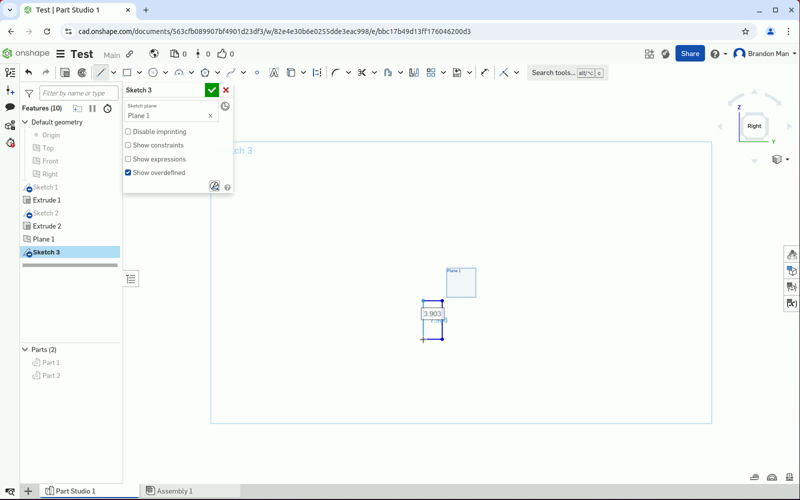
key(esc)
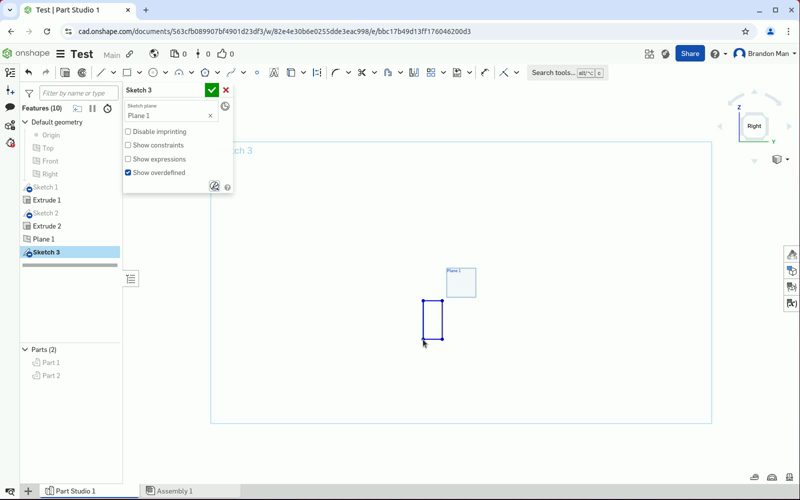
mouse_move(426, 310)
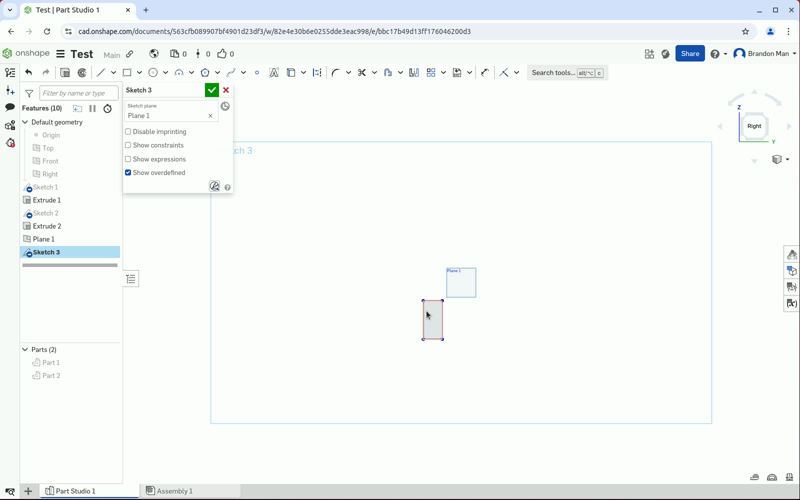
scroll(6)
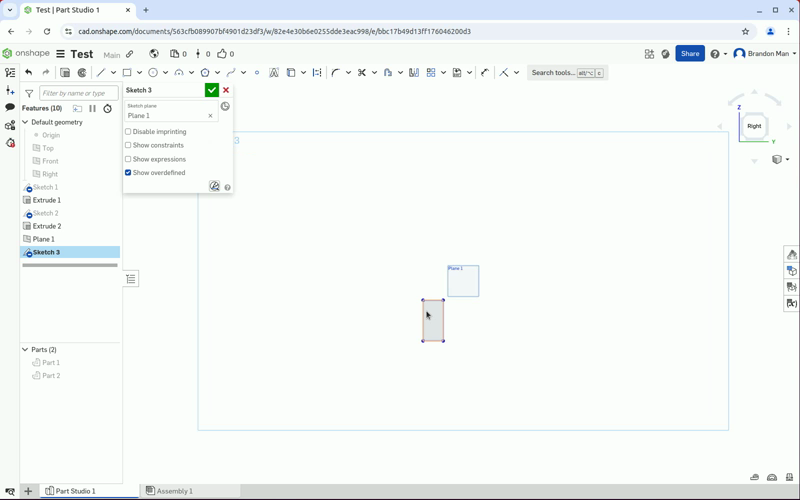
scroll(6)
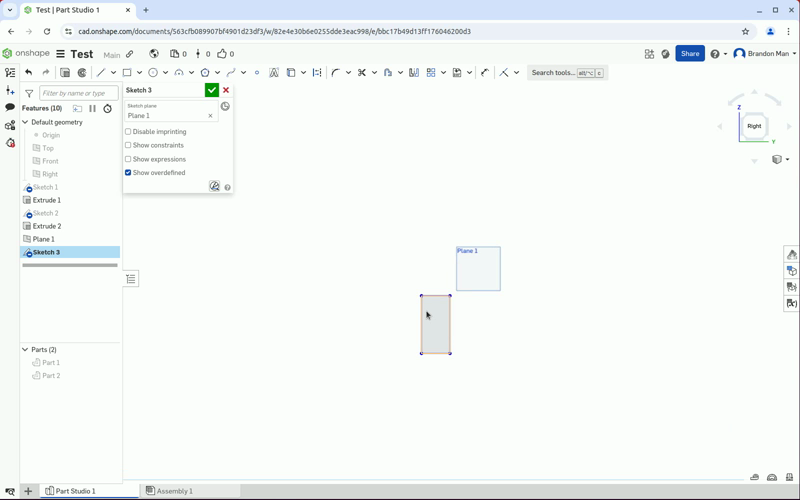
scroll(6)
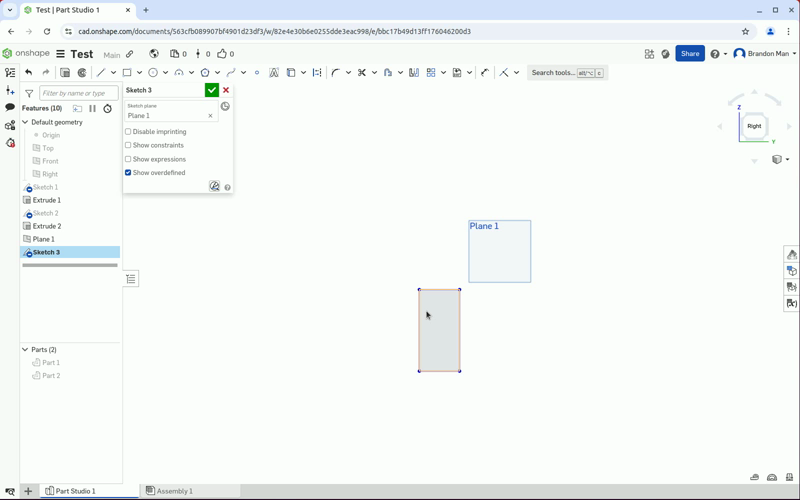
scroll(6)
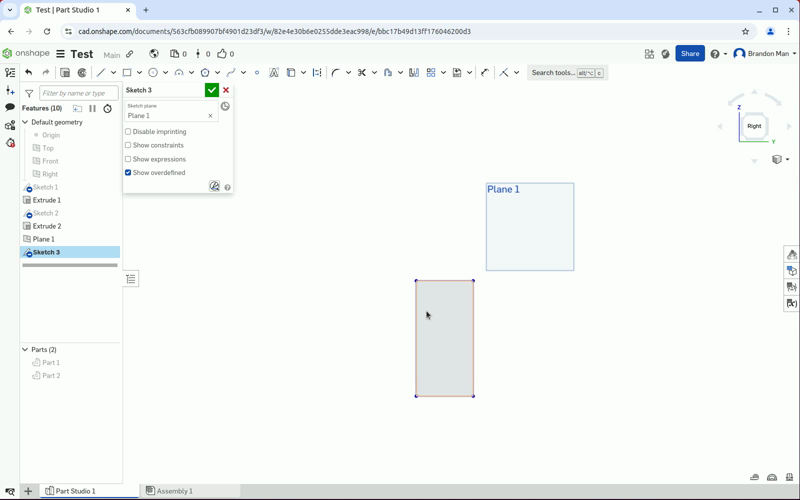
scroll(6)
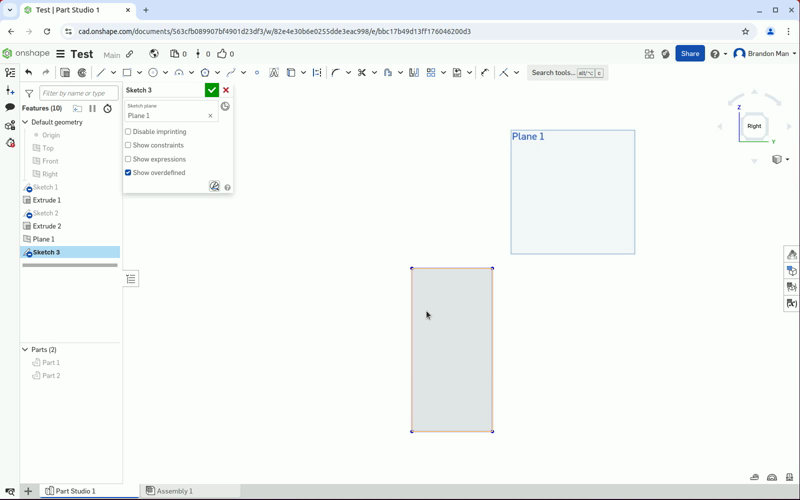
scroll(6)
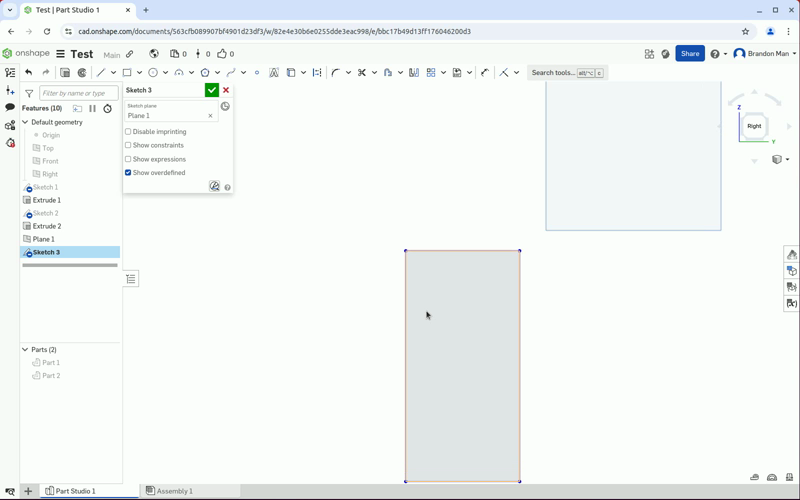
scroll(6)
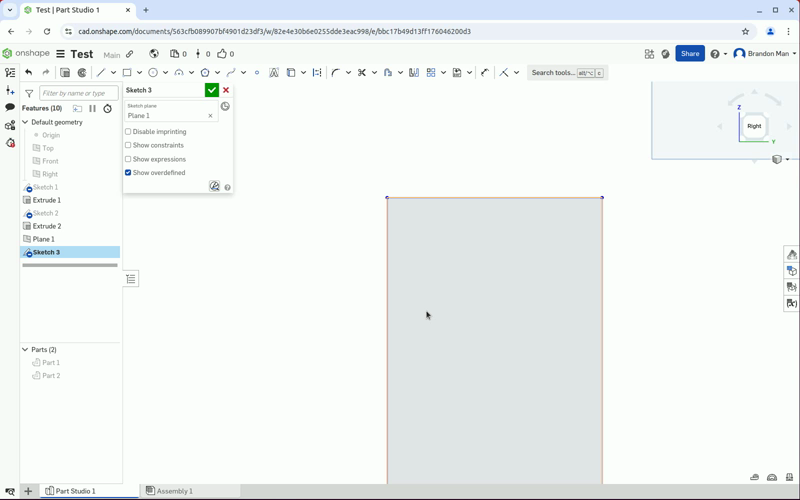
click(426, 310)
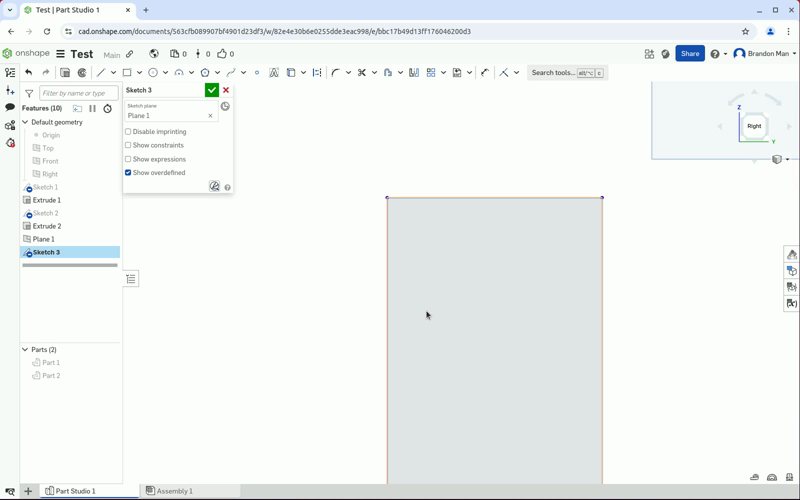
scroll(-6)
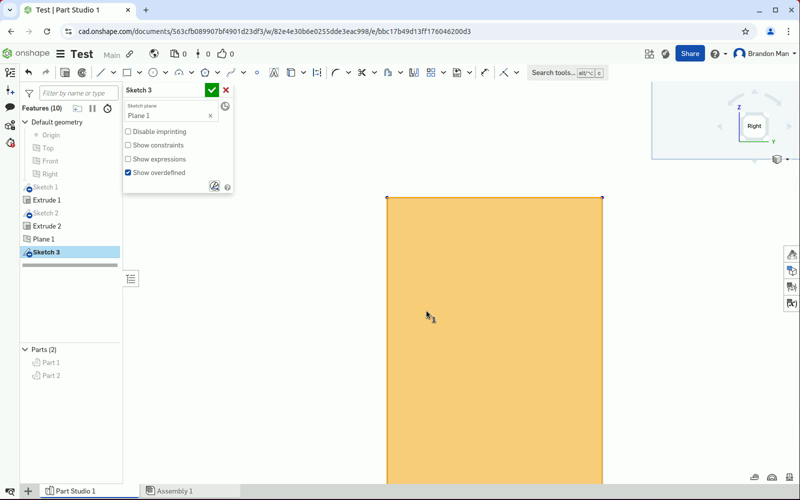
scroll(-6)
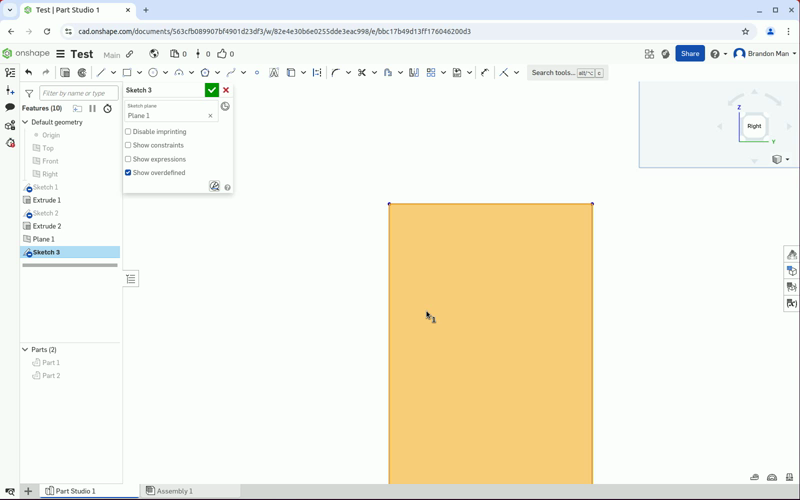
scroll(-6)
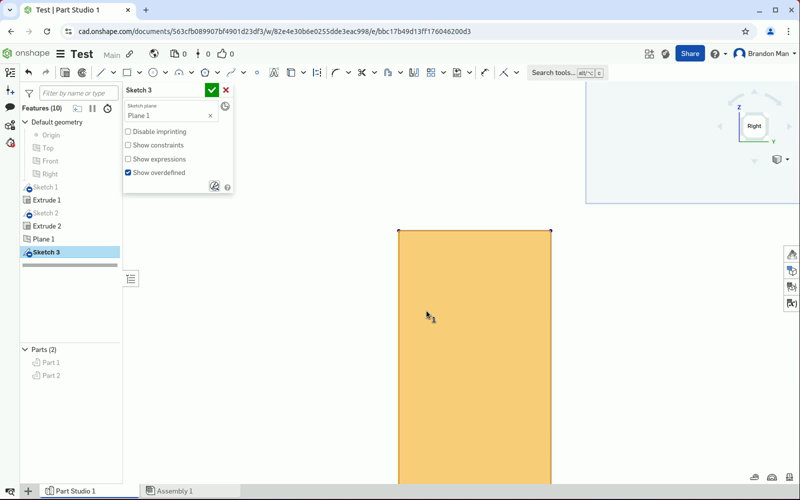
scroll(-6)
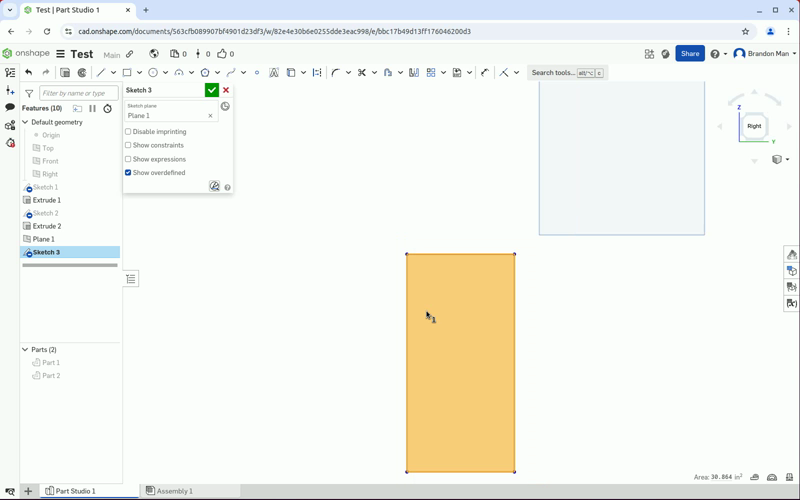
scroll(-6)
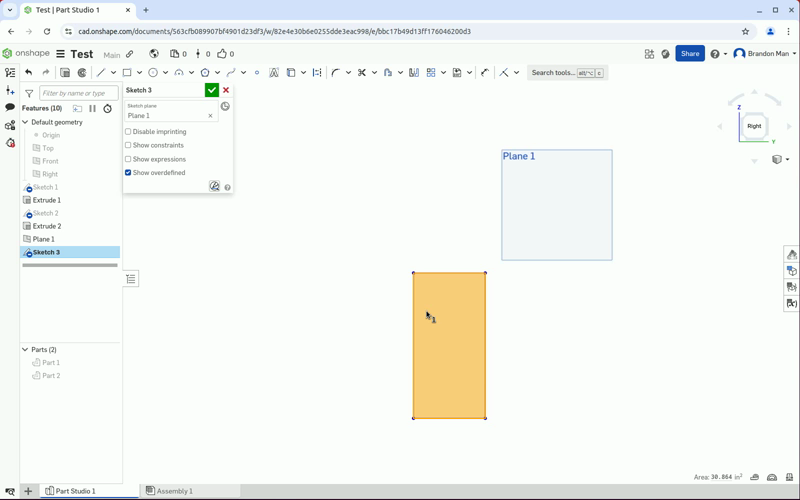
scroll(-6)
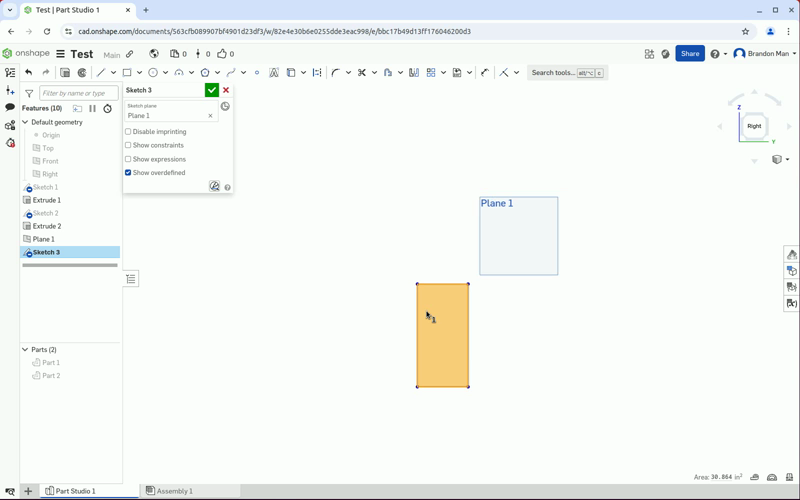
scroll(-6)
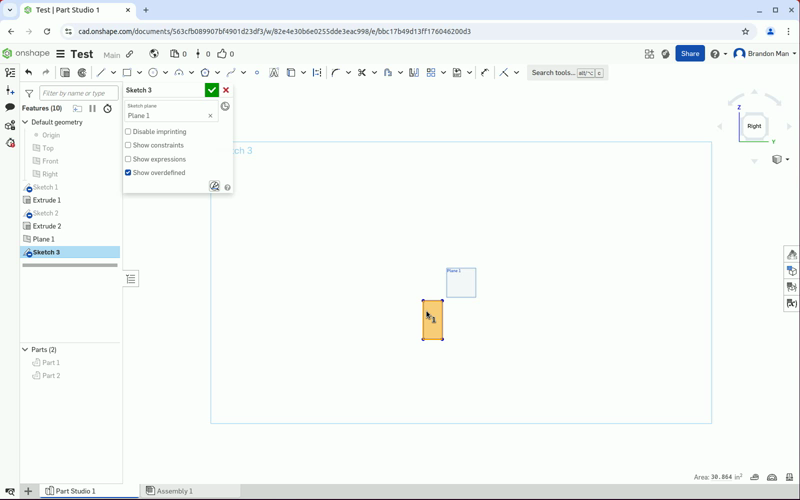
mouse_move(73, 352)
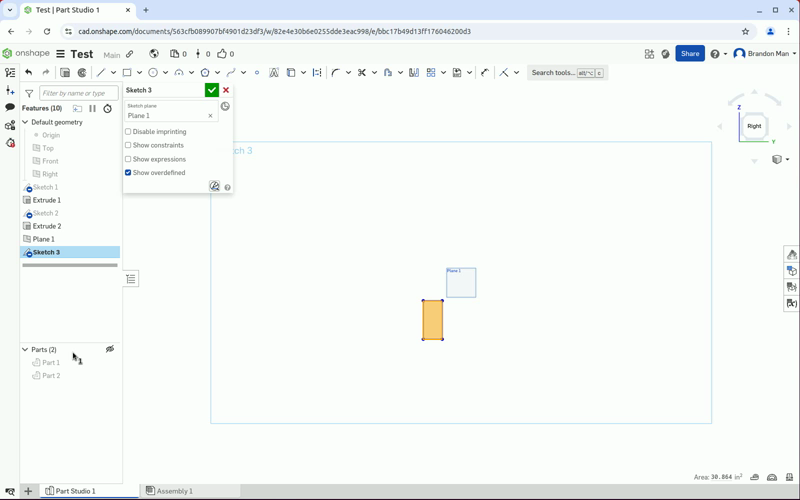
key(shift+y)
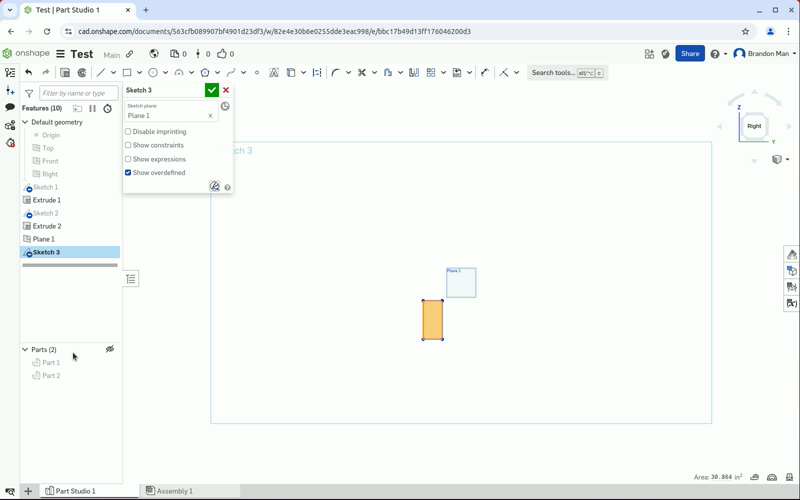
key(shift+e)
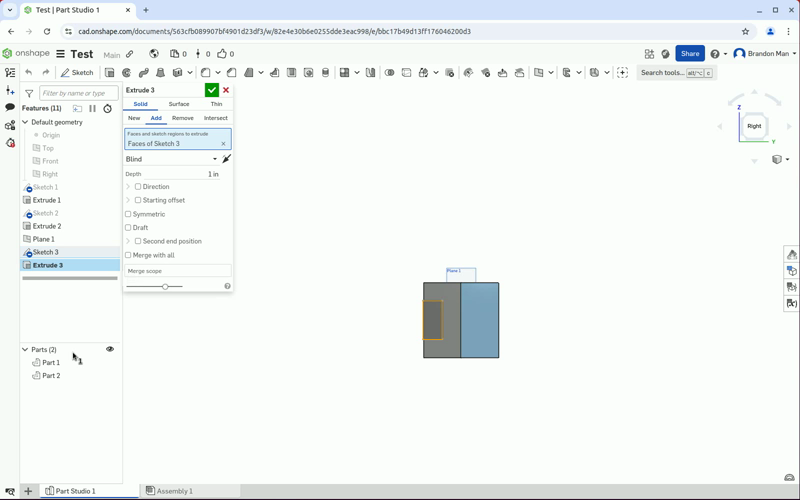
mouse_move(143, 106)
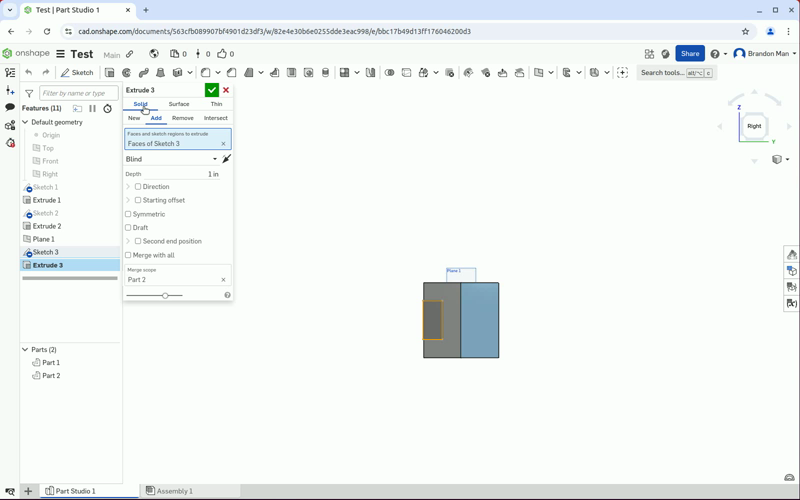
click(143, 106)
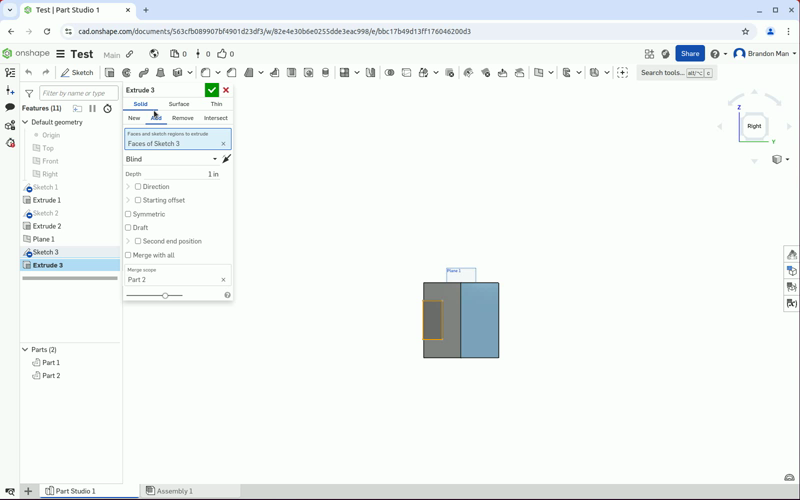
mouse_move(186, 120)
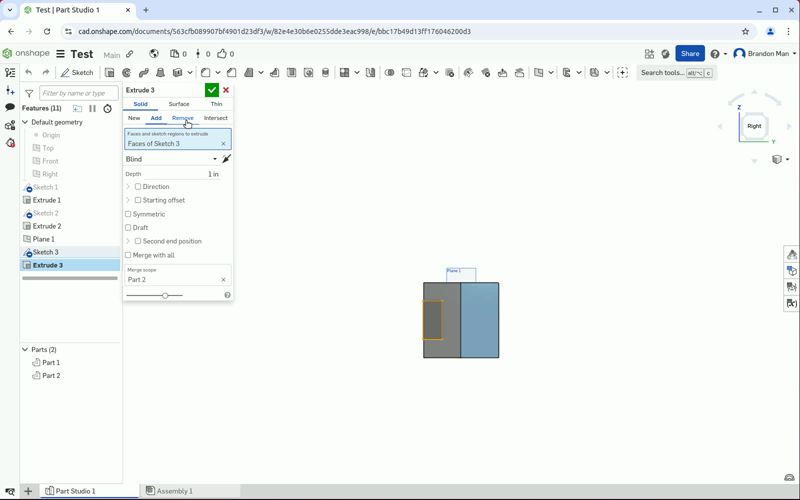
click(186, 120)
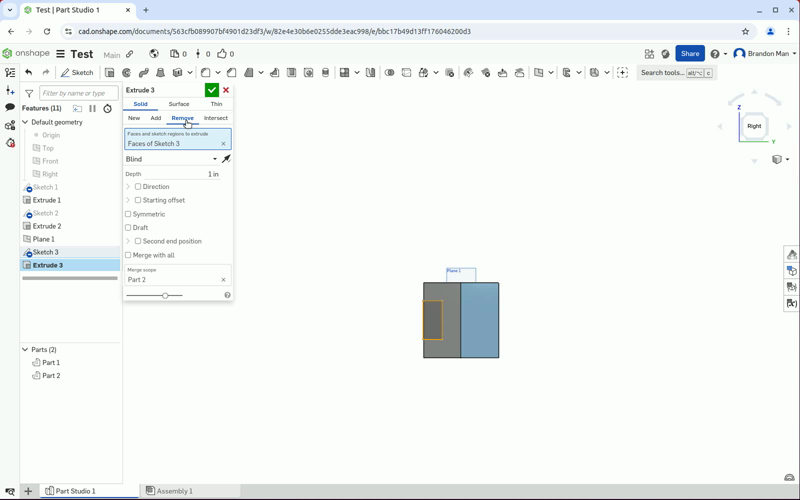
key(tab, 4)
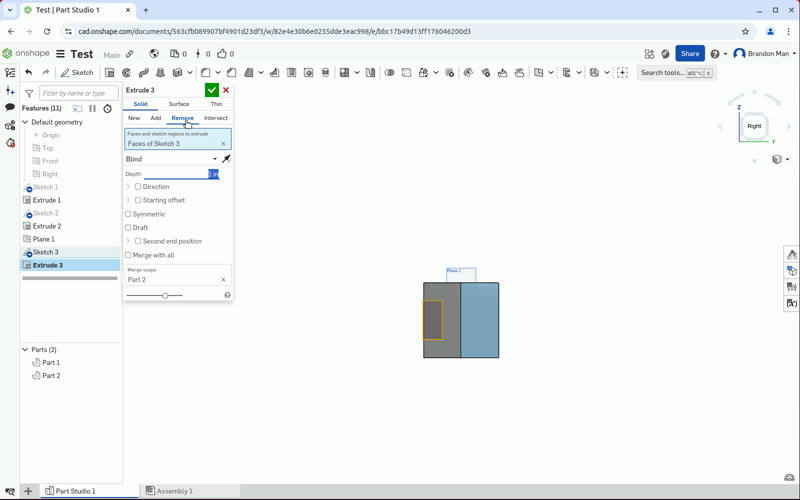
text(15.405)
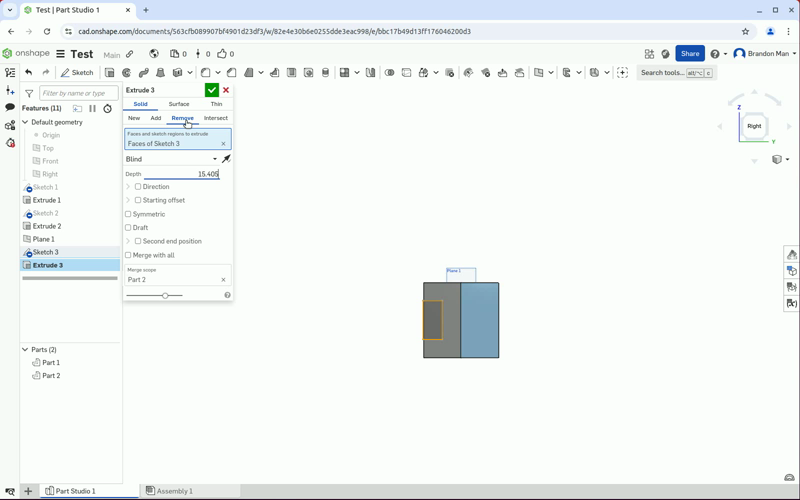
key(tab, 6)
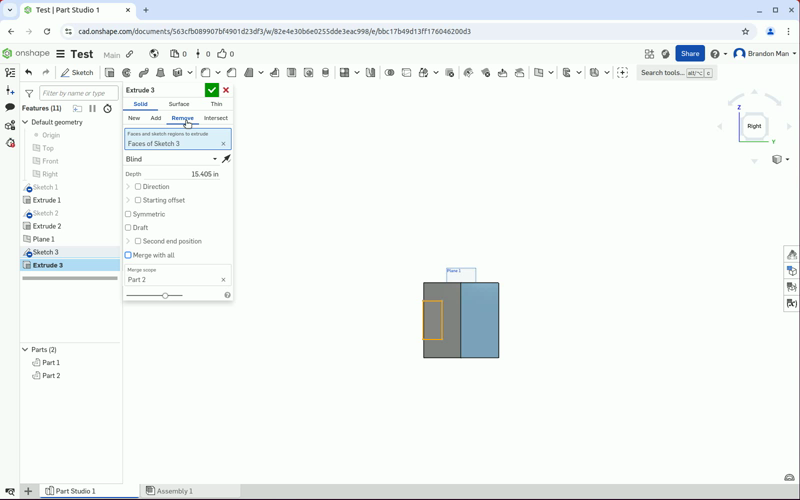
key(space)
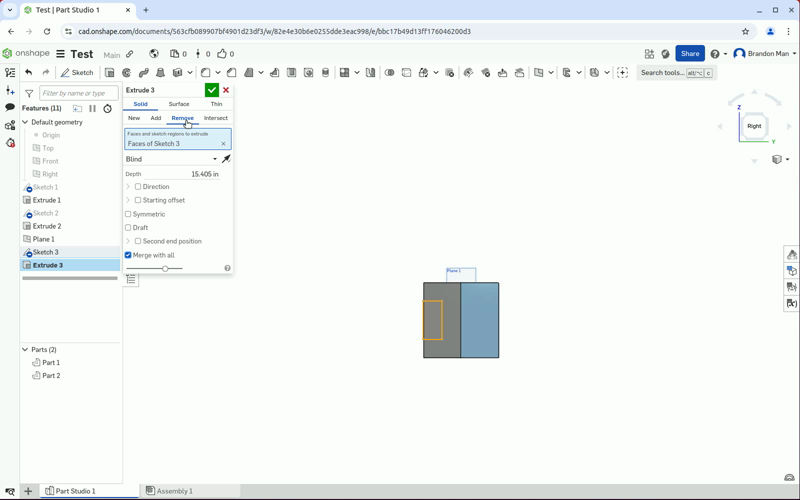
key(enter)
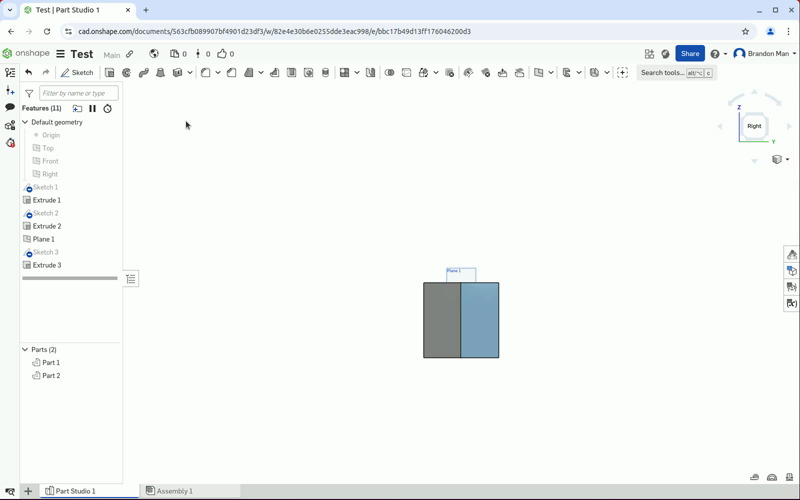
key(shift+h)
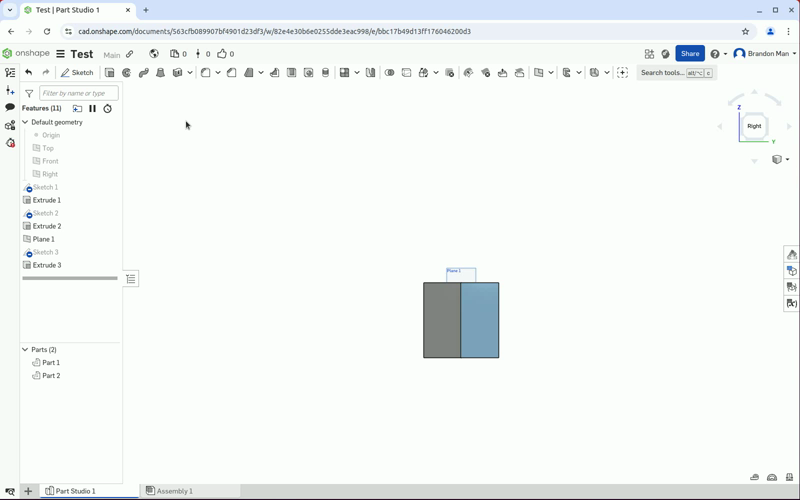
key(shift+h)
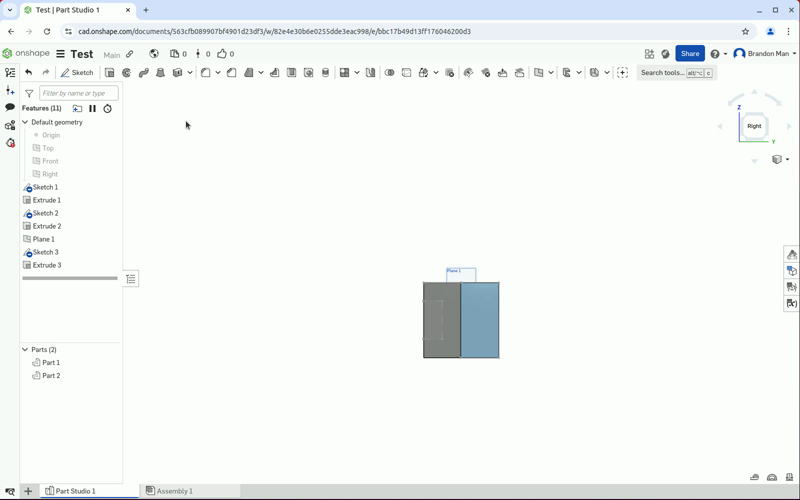
key(shift+7)
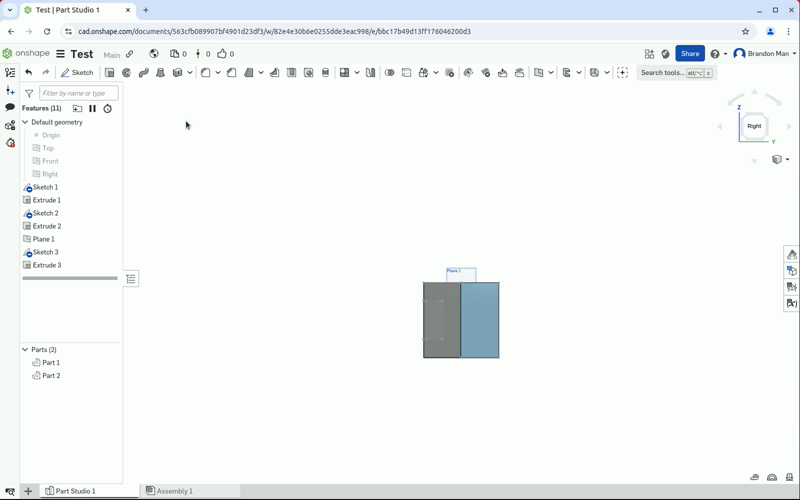
key(right, 2)
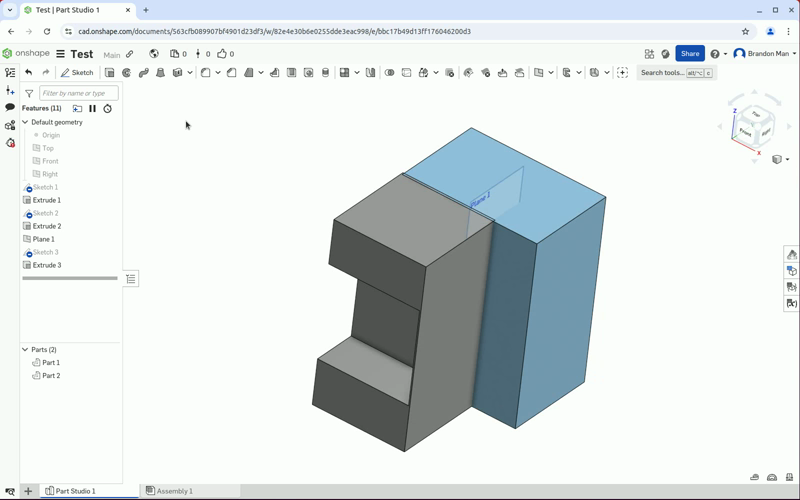
key(down, 2)
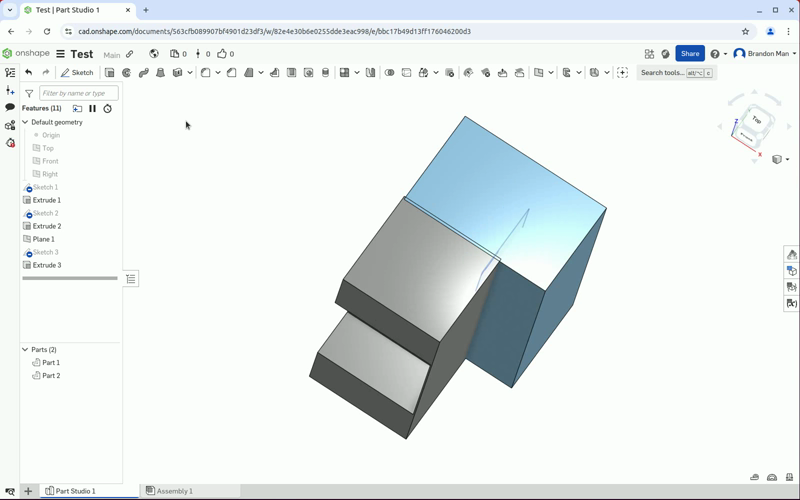
key(up, 2)
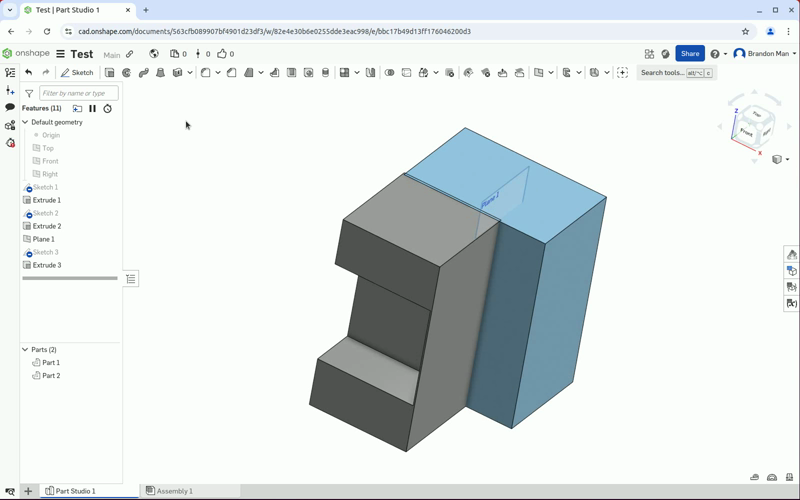
key(left, 2)
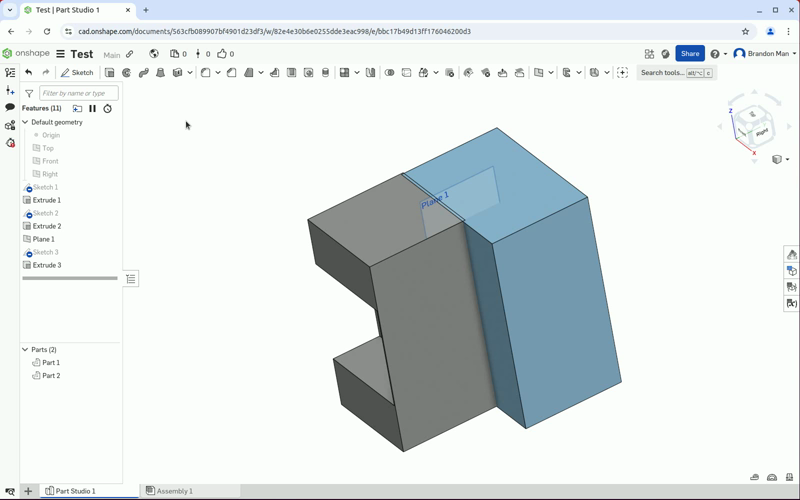
mouse_move(73, 189)
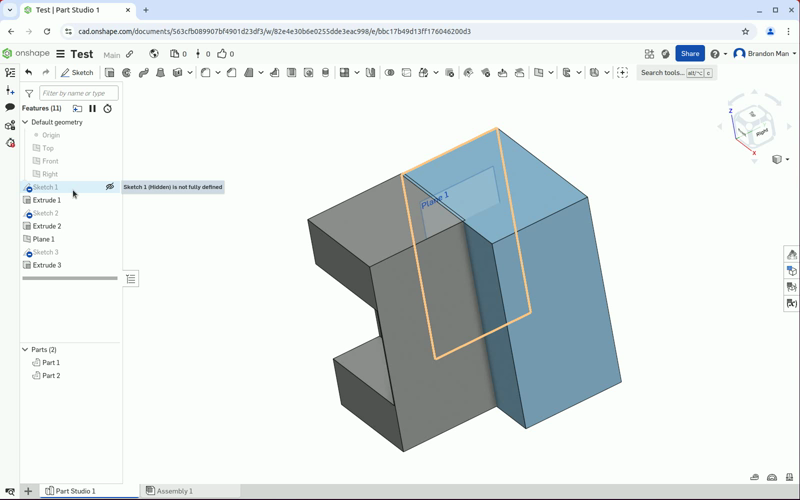
click(73, 189)